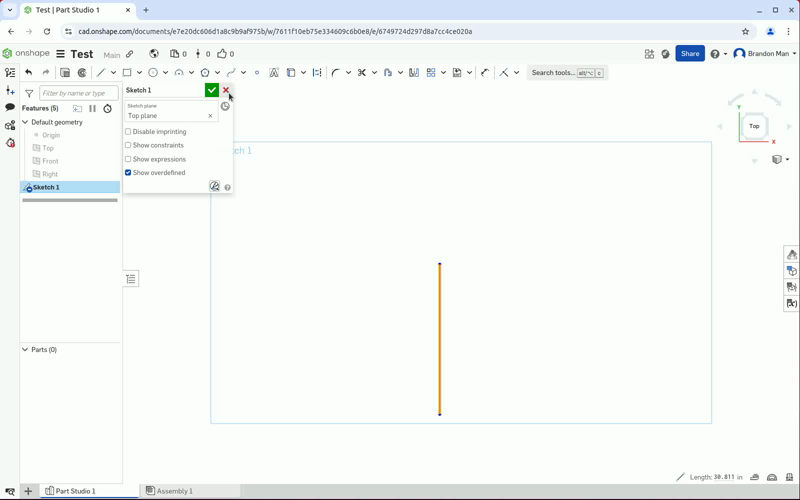
key(shift+h)
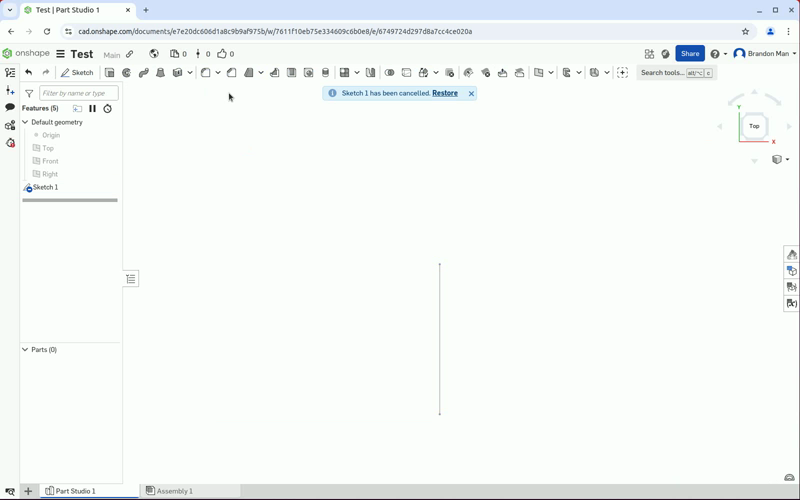
key(shift+s)
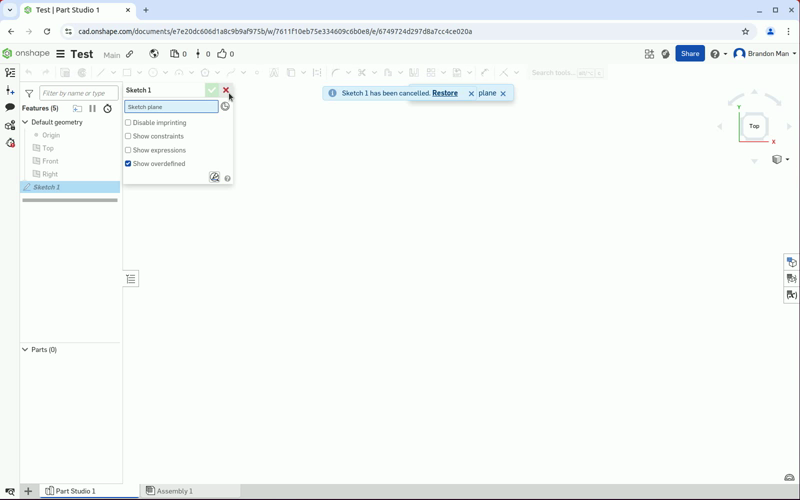
mouse_move(73, 150)
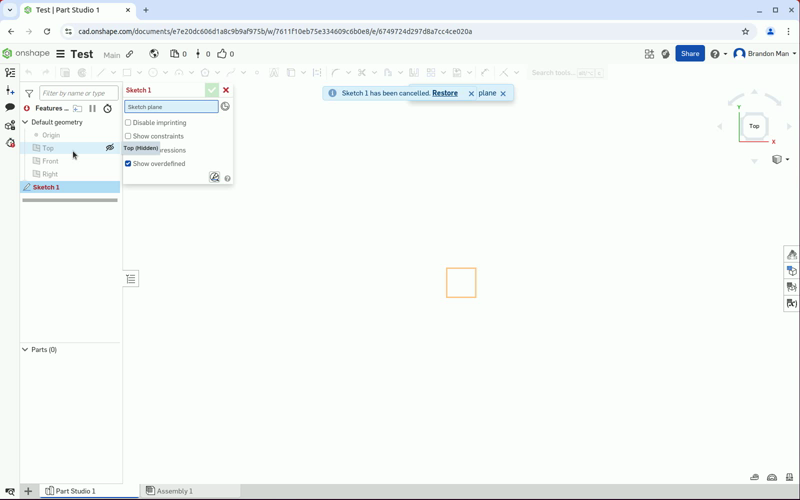
click(73, 150)
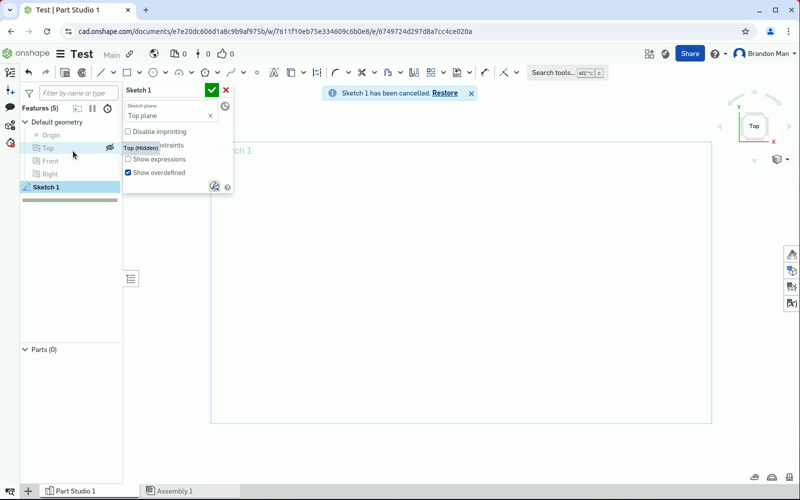
mouse_move(73, 352)
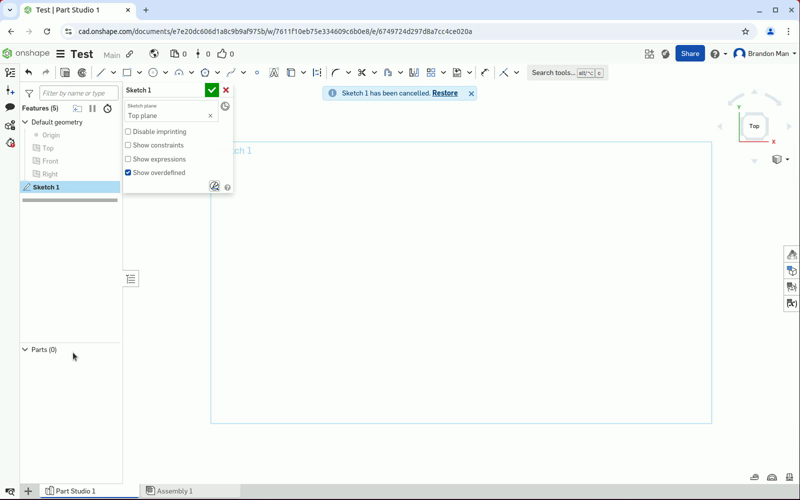
key(y)
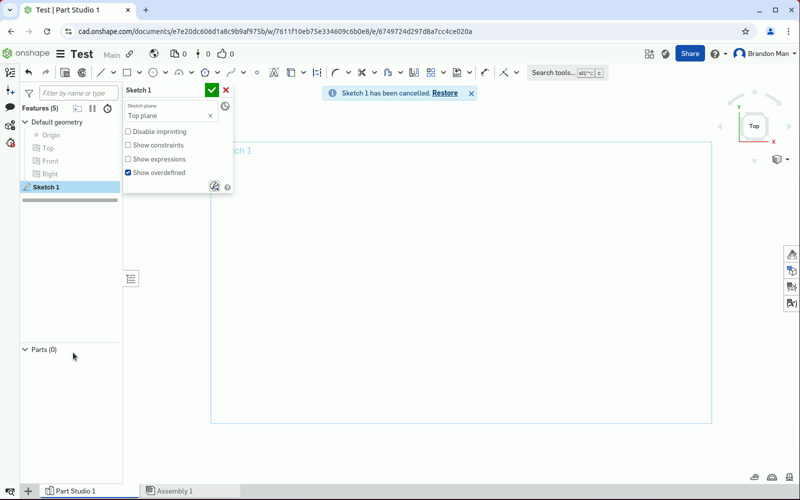
key(l)
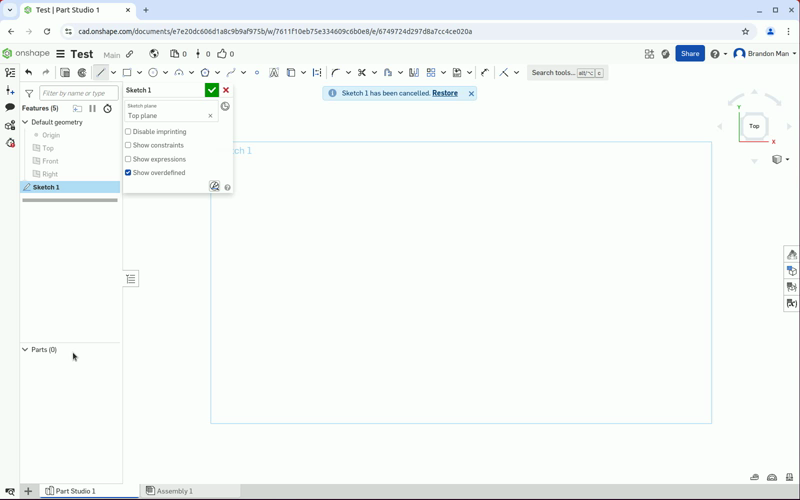
key_down(shift)
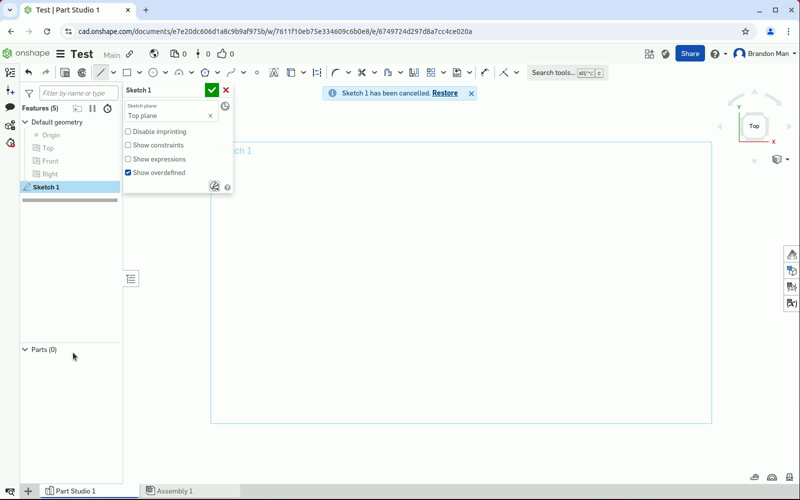
mouse_move(348, 239)
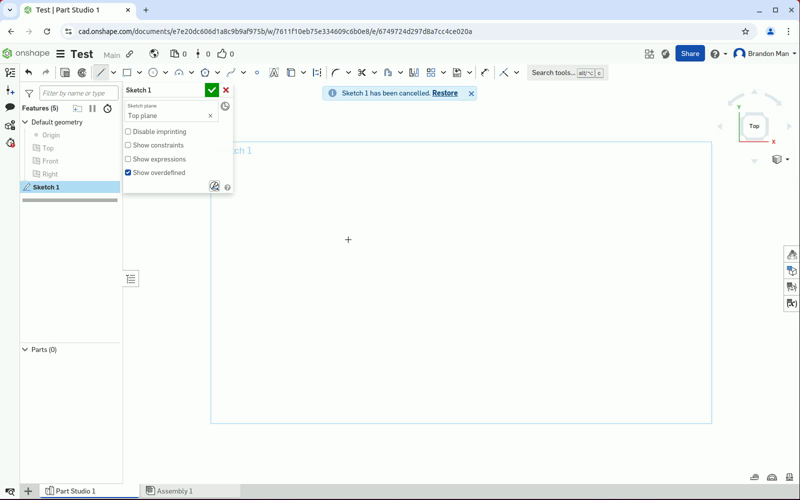
click(348, 239)
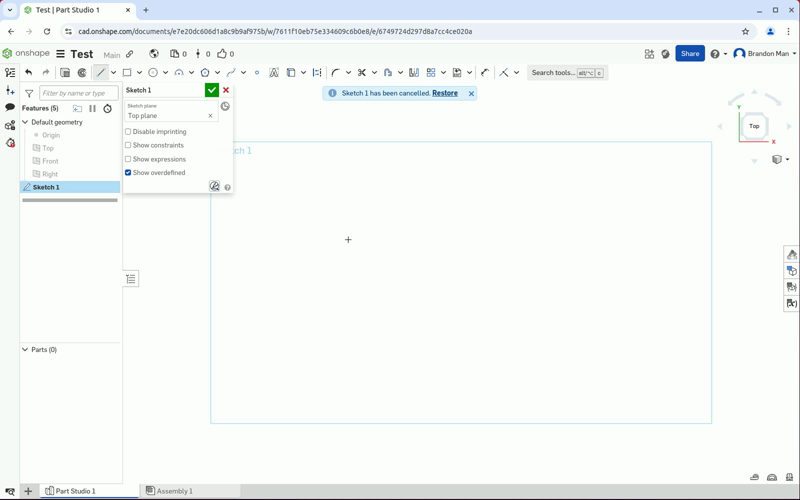
key_up(shift)
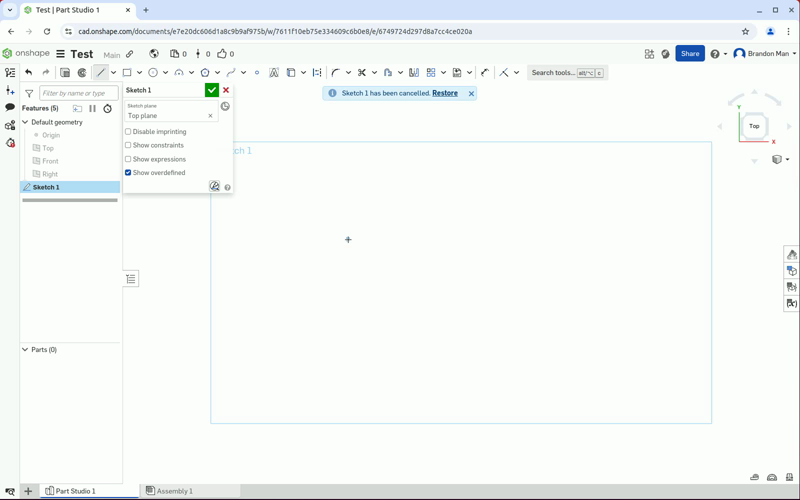
key_down(shift)
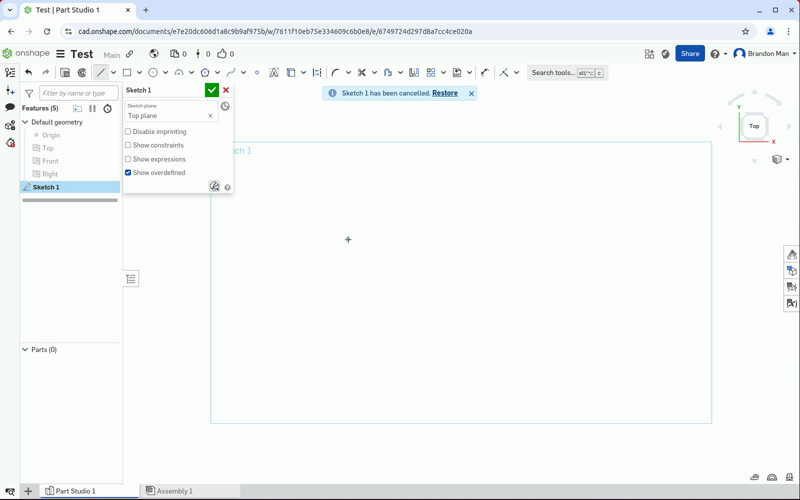
mouse_move(460, 239)
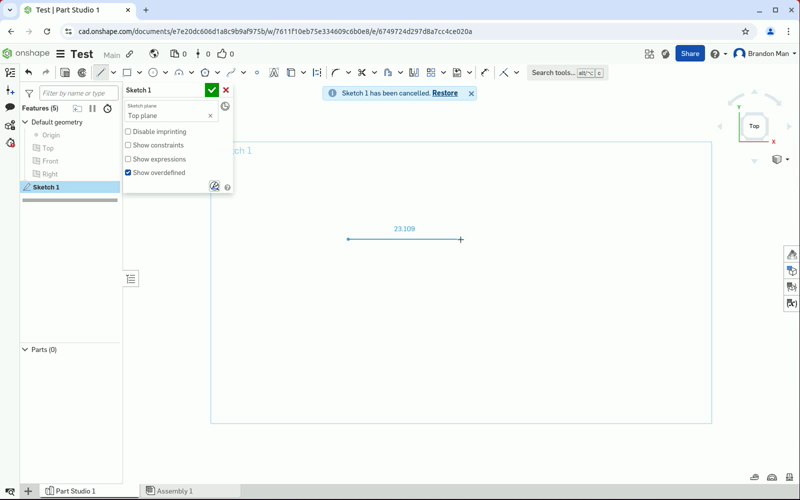
click(460, 239)
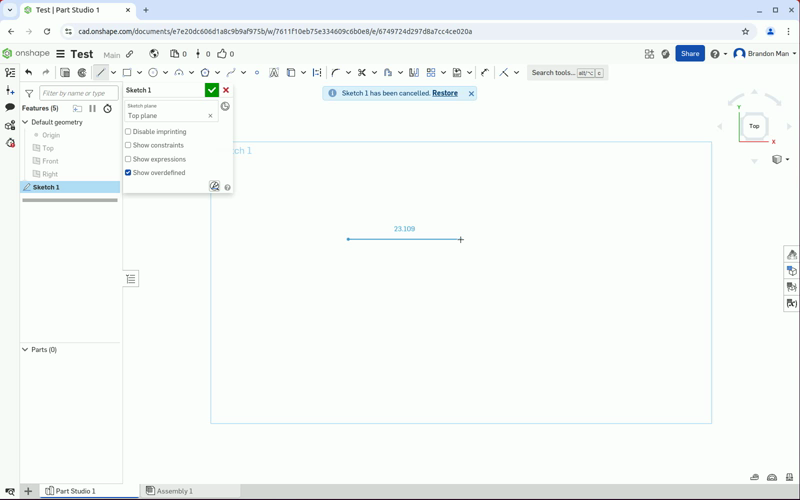
key_up(shift)
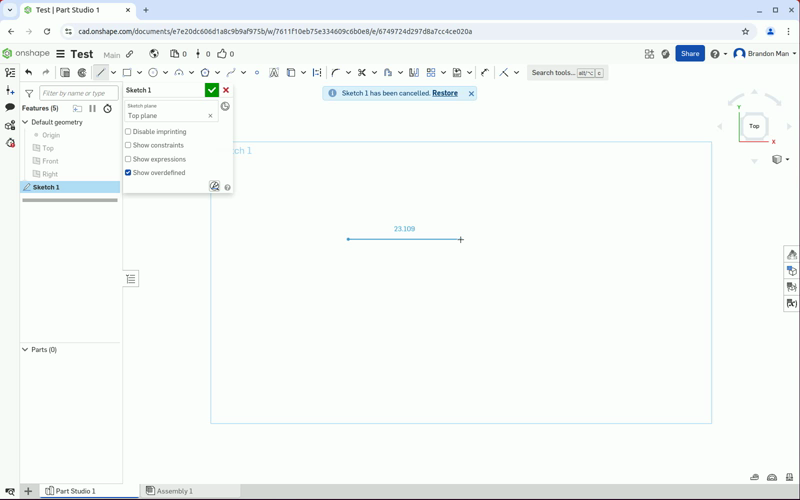
key_down(shift)
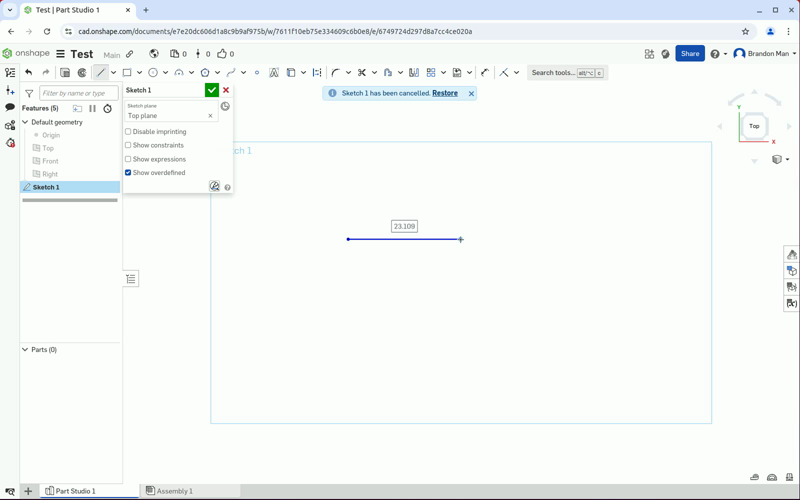
mouse_move(490, 239)
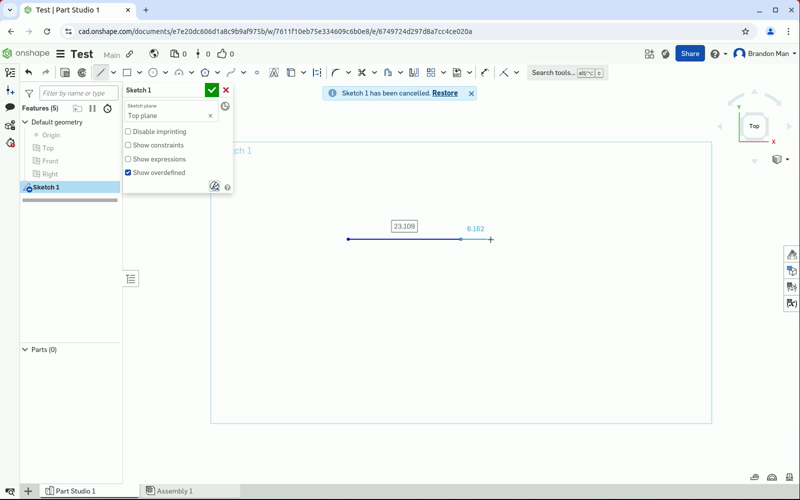
mouse_move(460, 211)
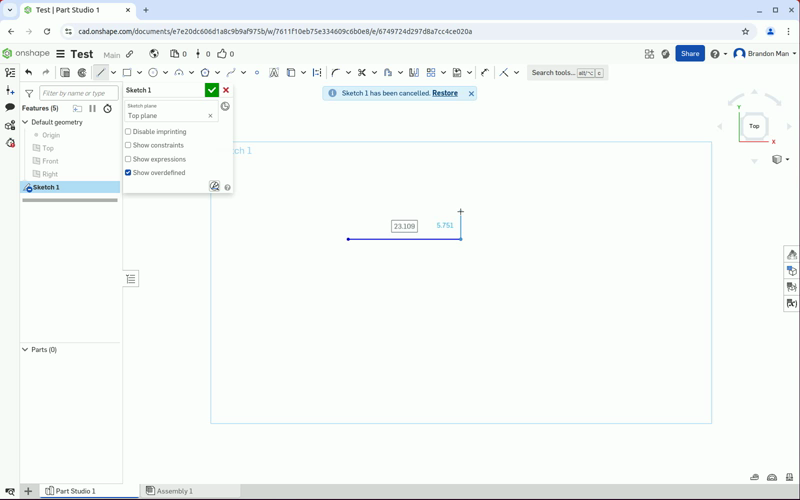
click(460, 211)
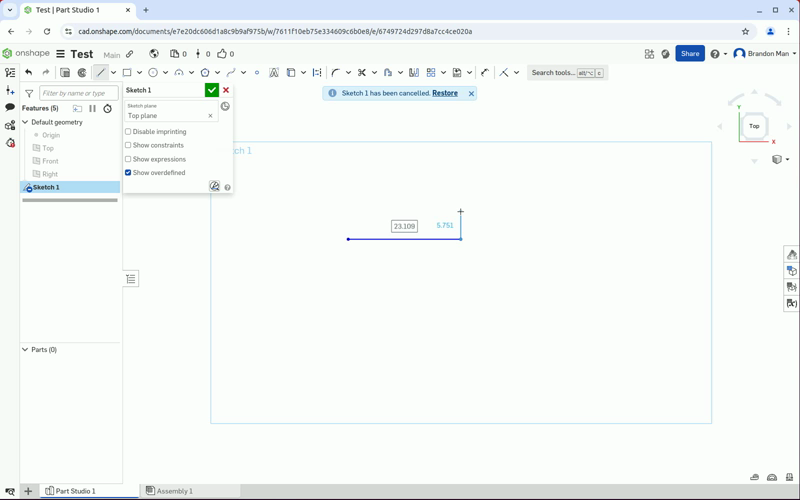
key_up(shift)
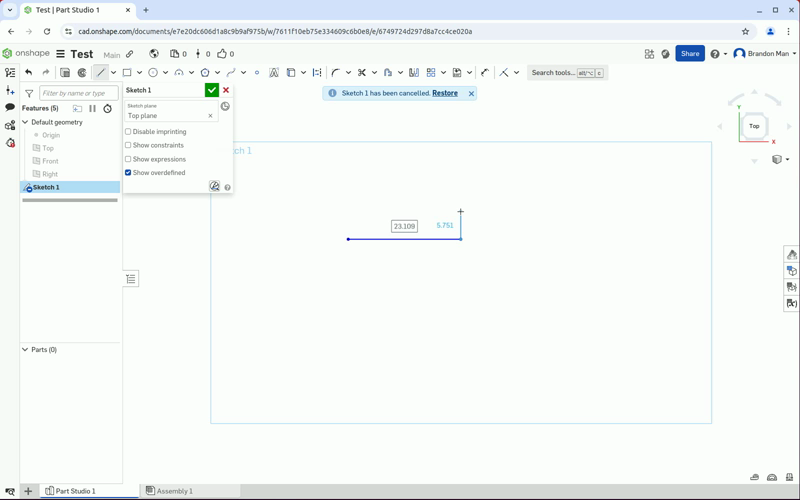
key_down(shift)
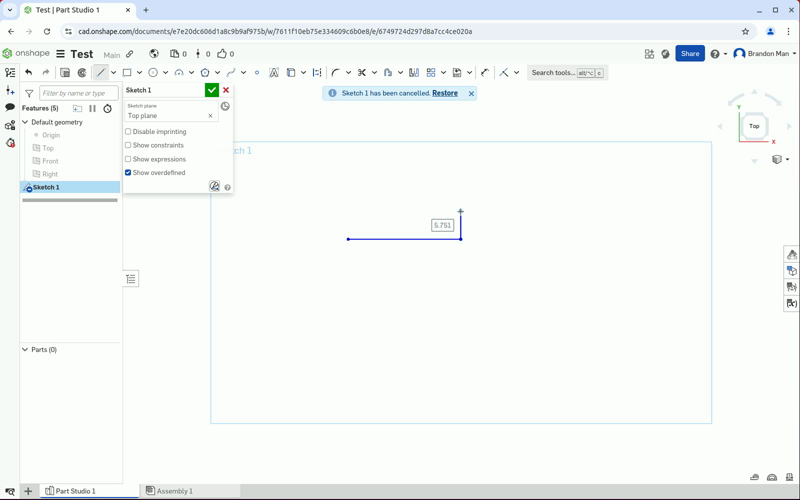
mouse_move(348, 211)
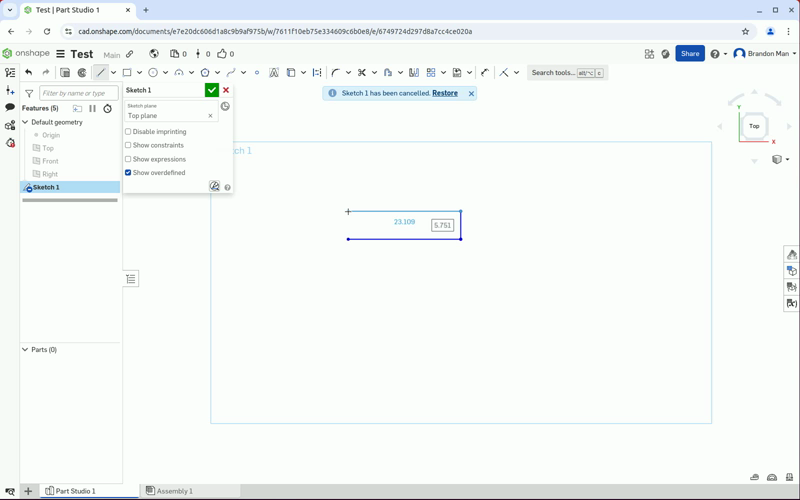
click(348, 211)
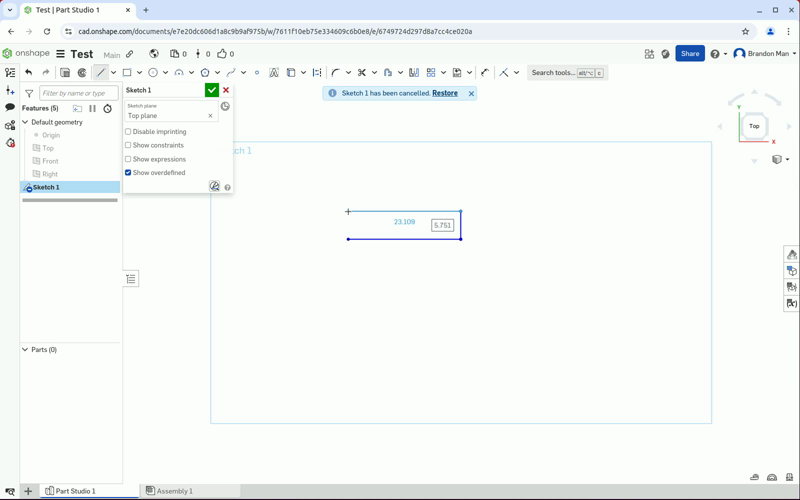
key_up(shift)
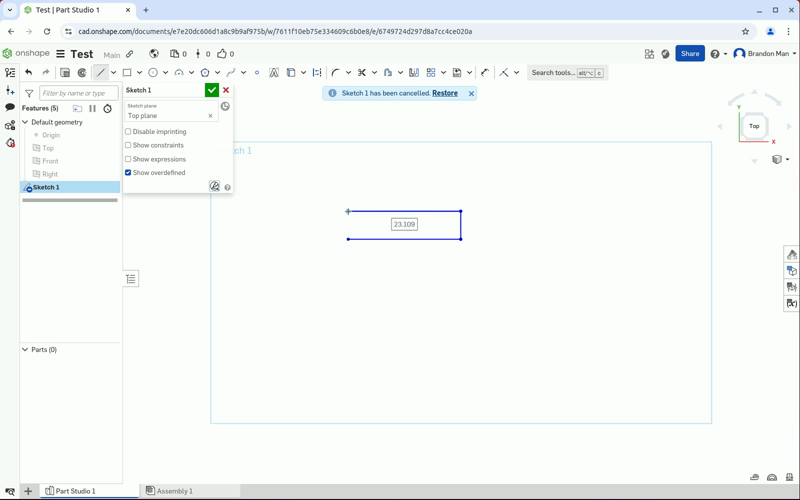
mouse_move(378, 211)
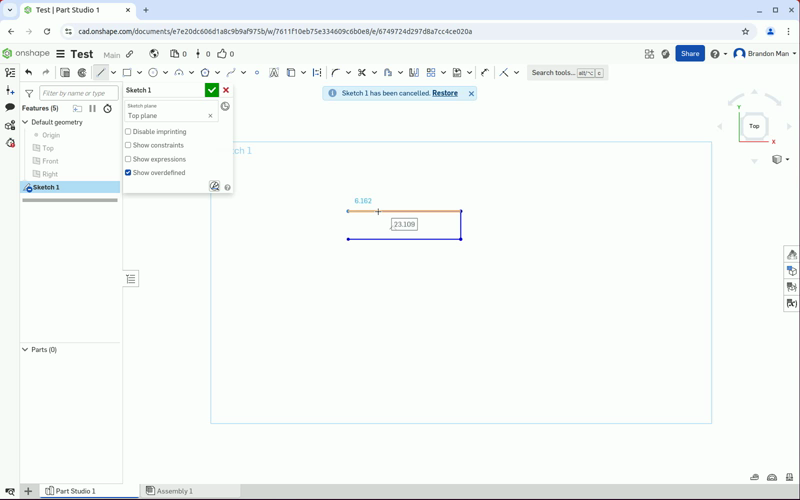
key_down(shift)
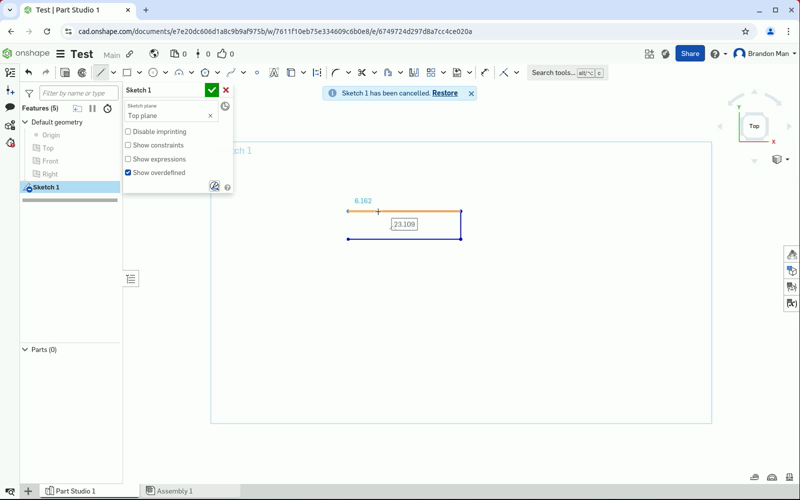
mouse_move(348, 239)
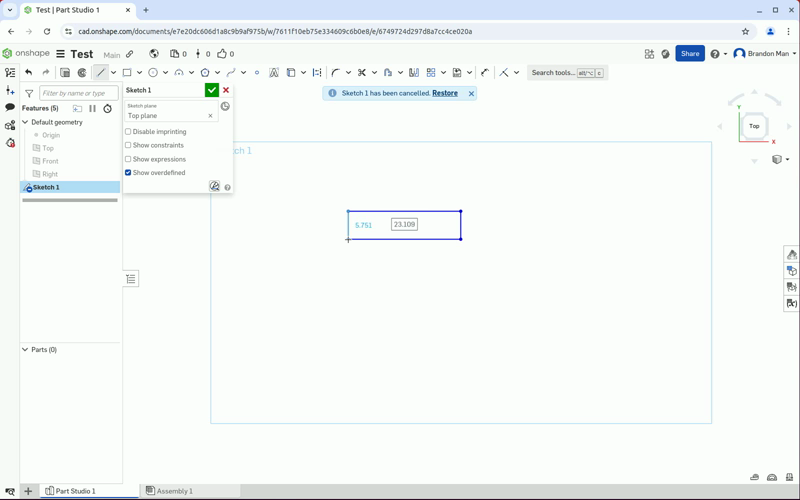
key_up(shift)
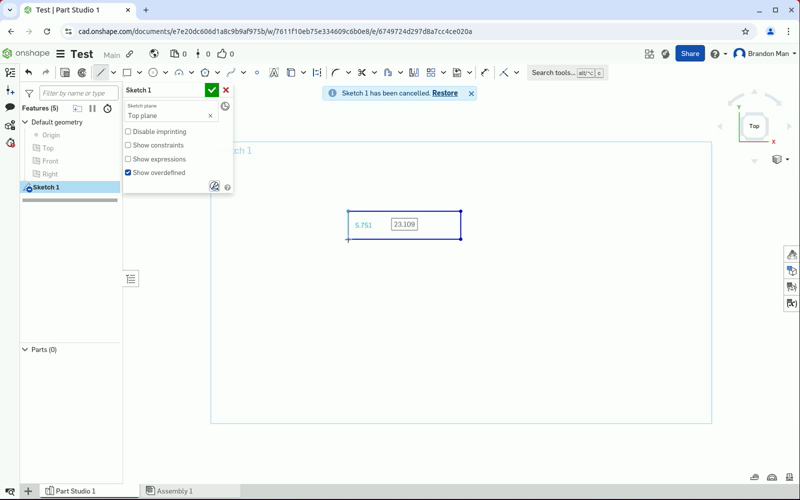
click(348, 239)
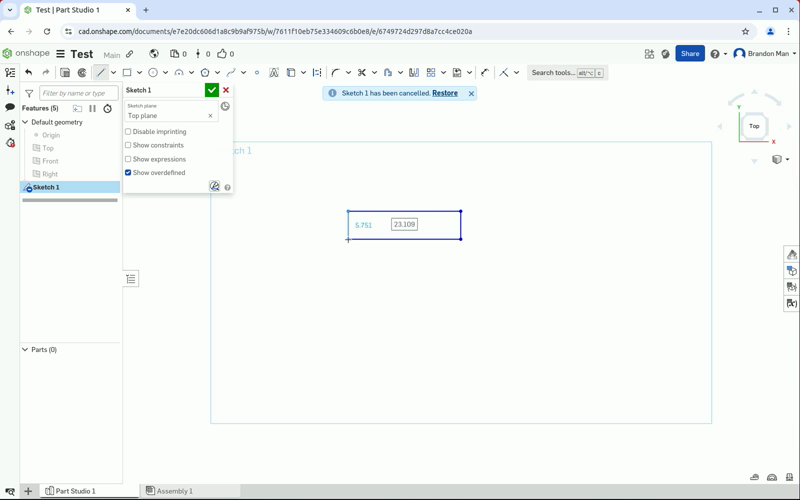
key(esc)
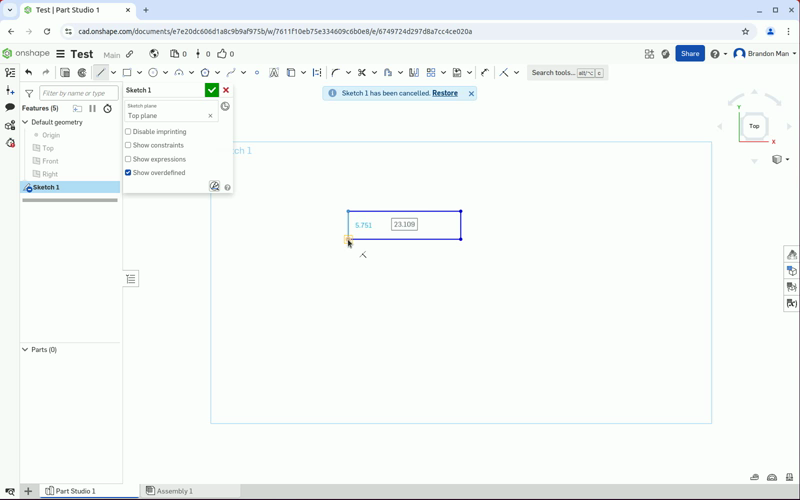
key(c)
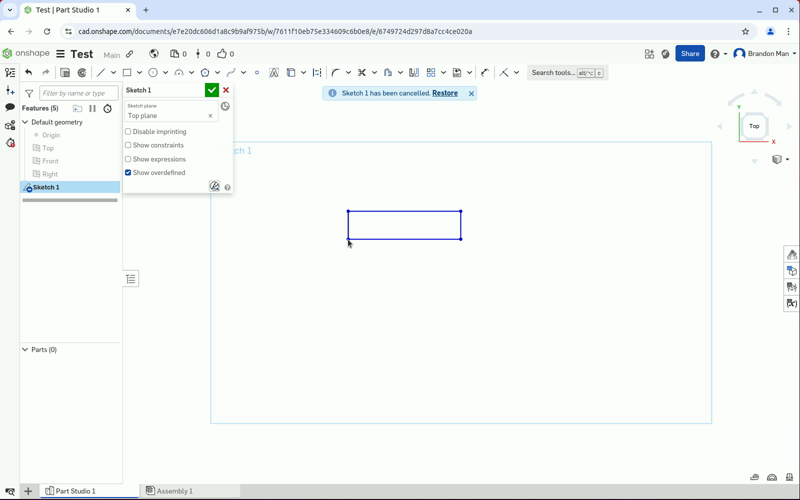
key_down(shift)
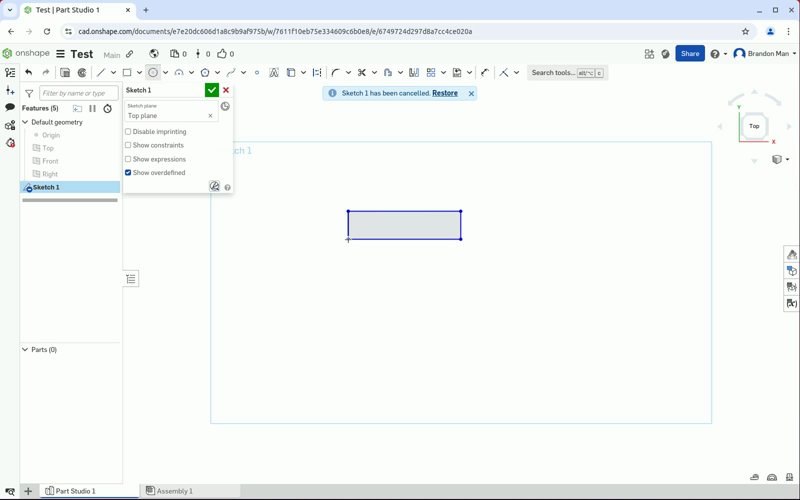
mouse_move(396, 225)
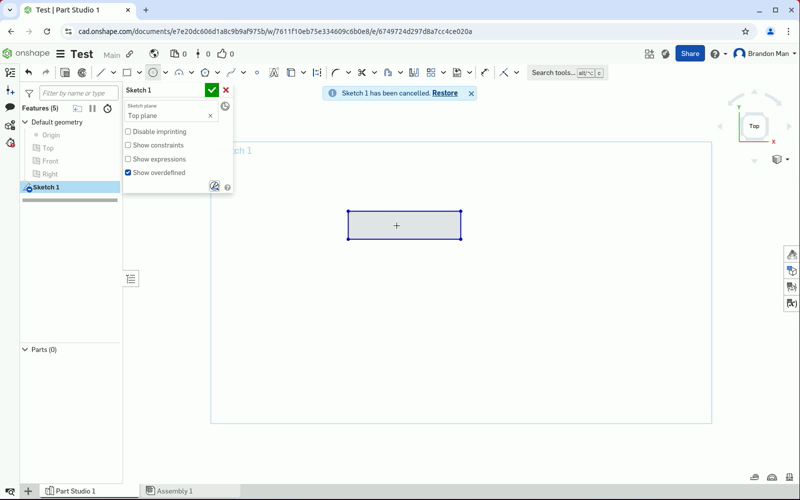
click(396, 225)
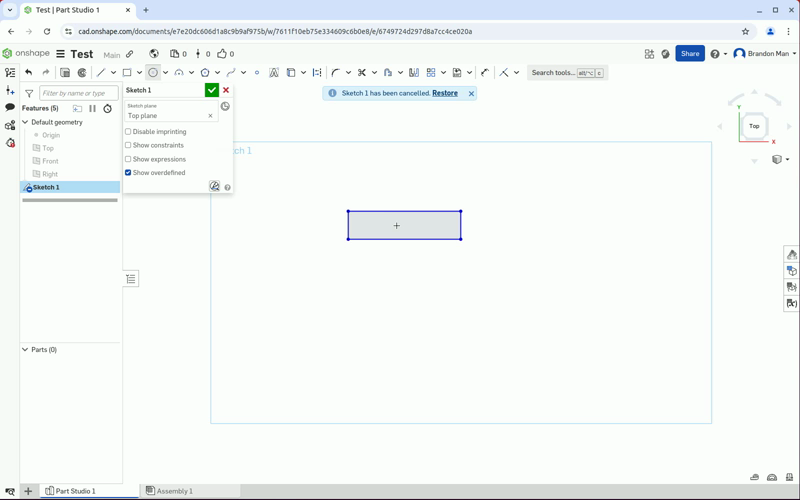
key_up(shift)
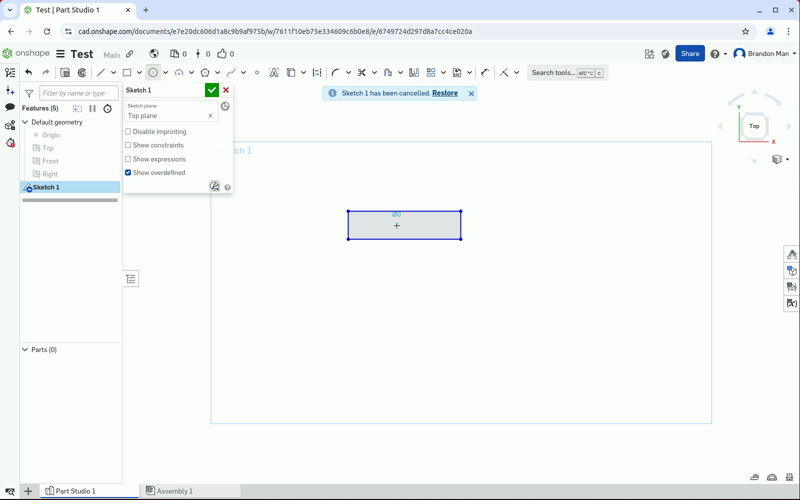
mouse_move(404, 225)
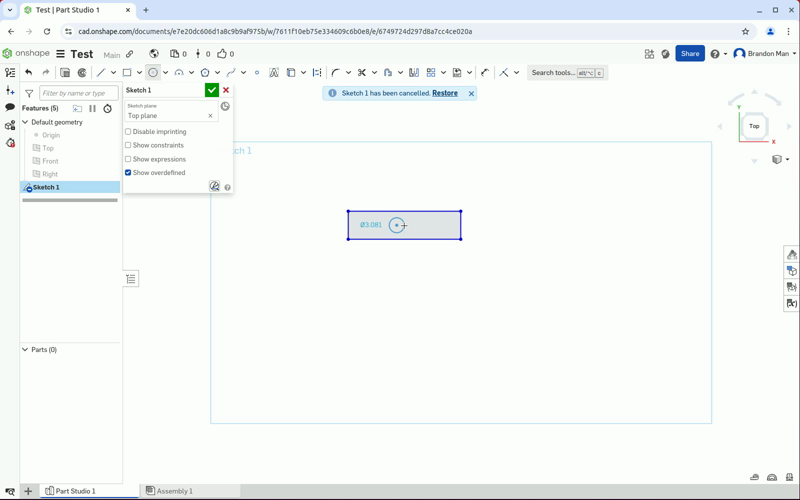
click(404, 225)
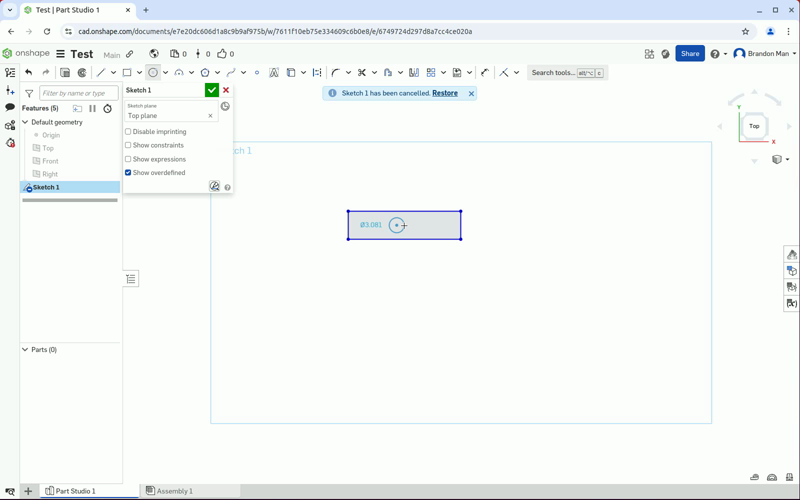
key(esc)
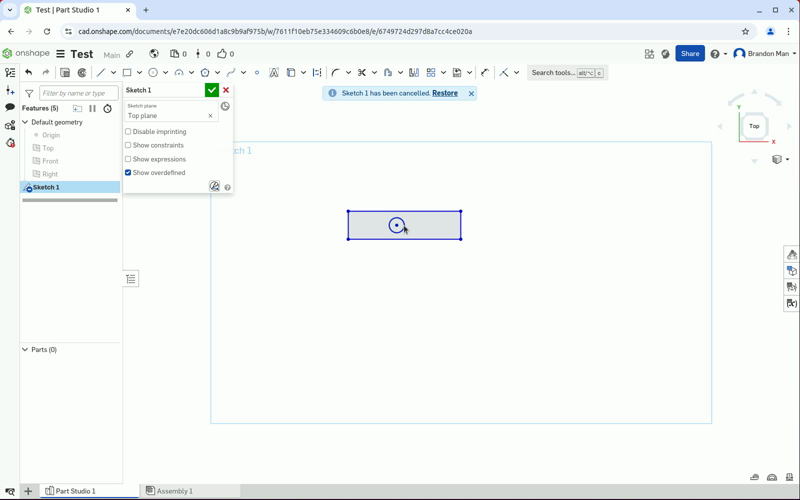
mouse_move(403, 234)
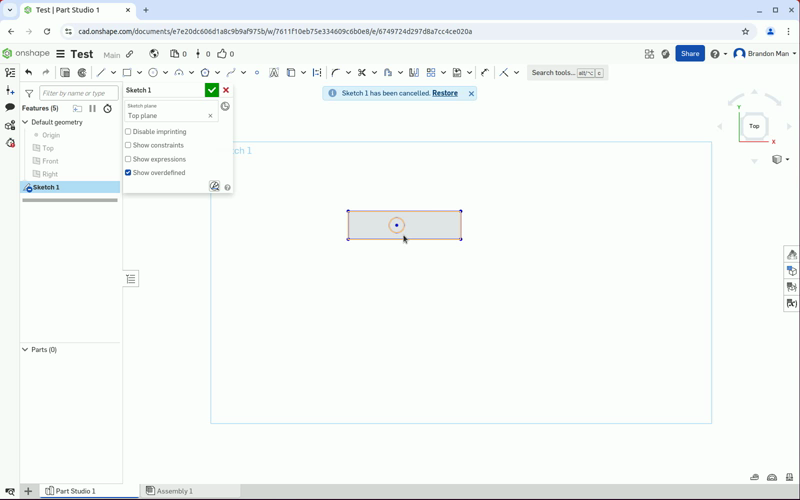
click(403, 234)
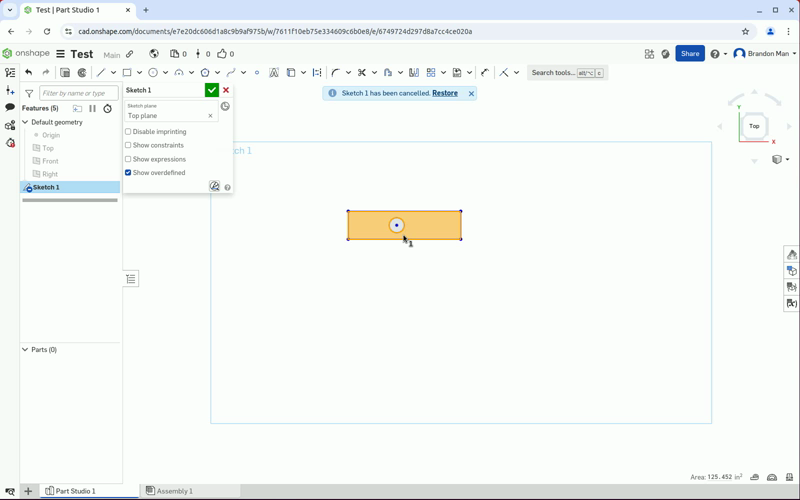
mouse_move(73, 352)
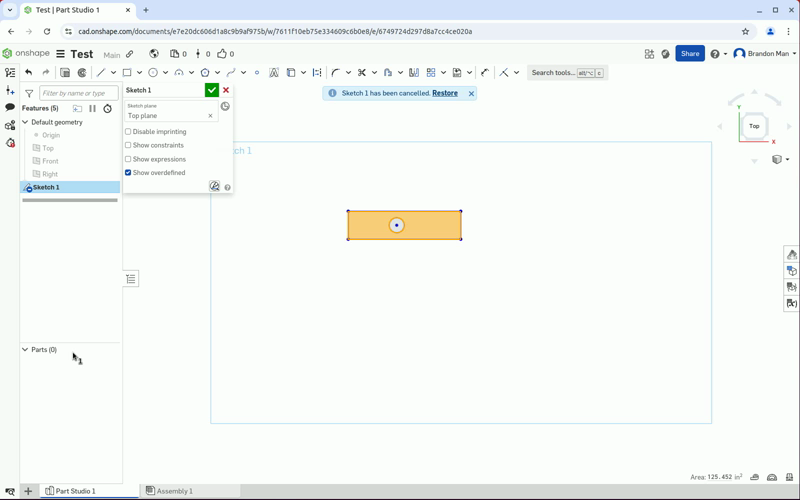
key(shift+y)
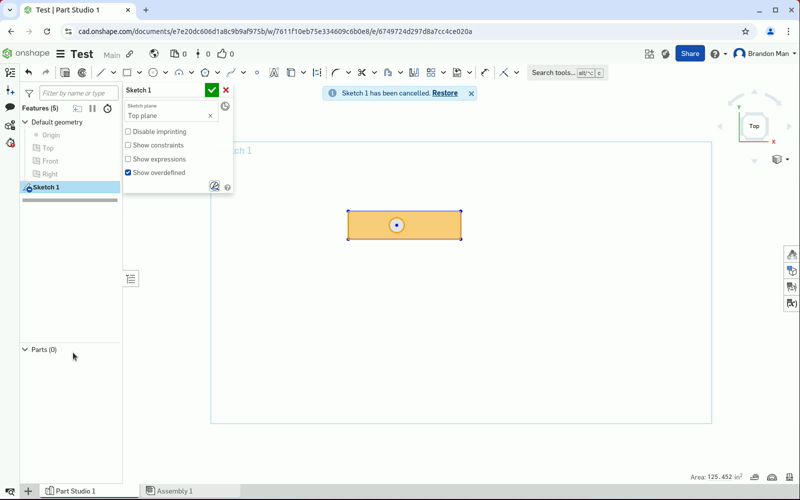
key(shift+e)
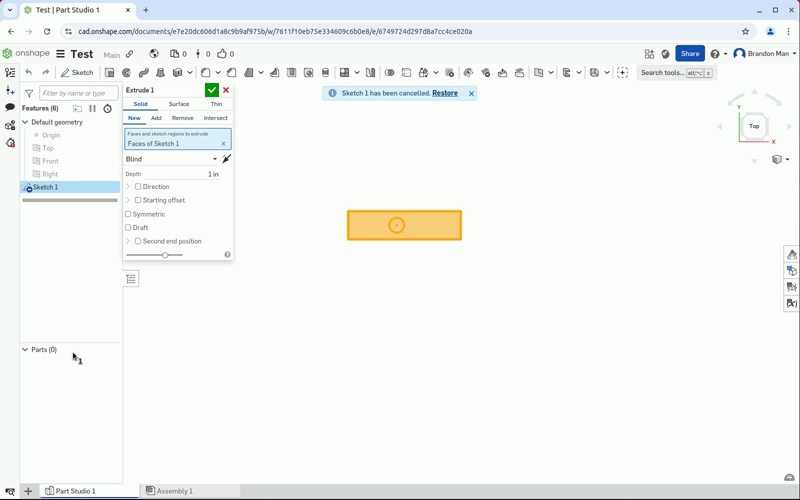
mouse_move(143, 106)
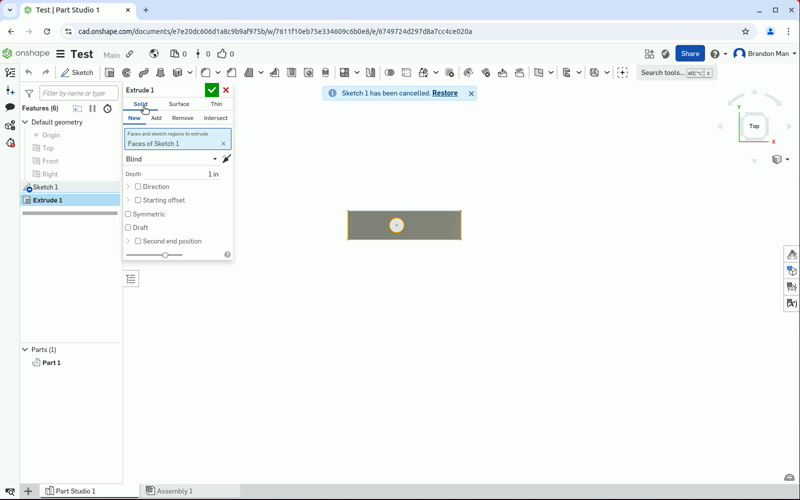
click(143, 106)
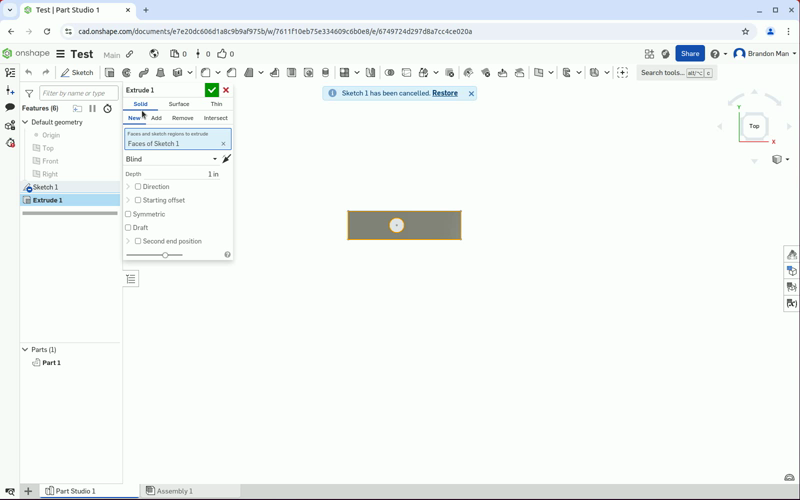
mouse_move(137, 120)
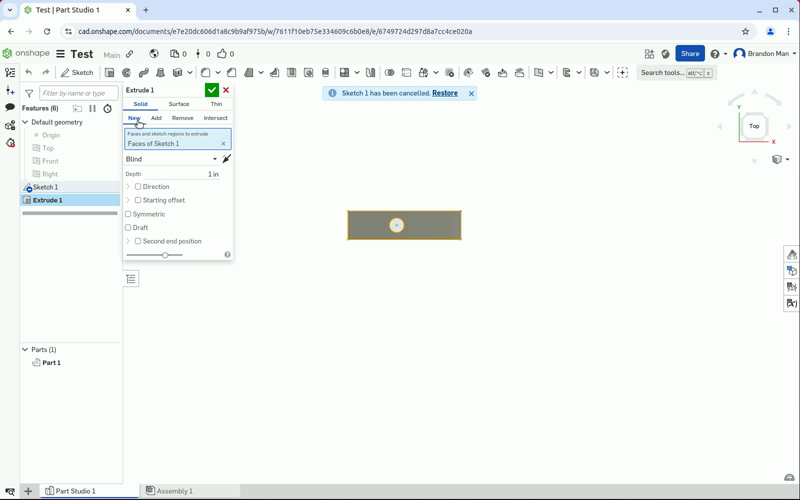
click(137, 120)
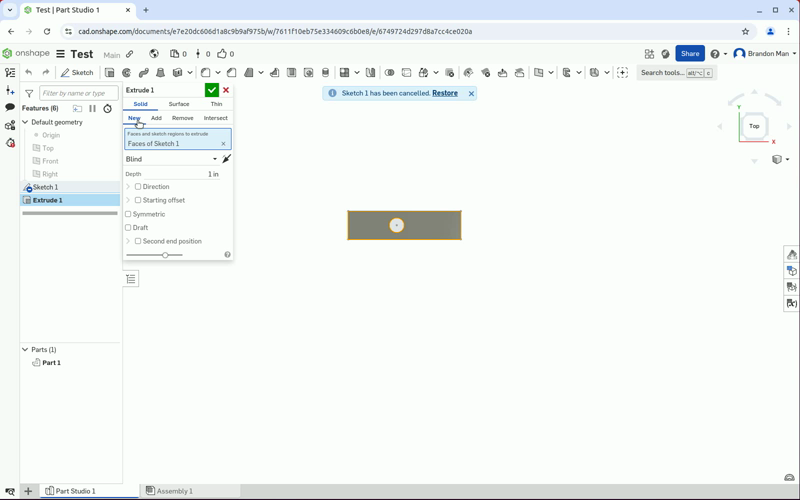
key(tab, 4)
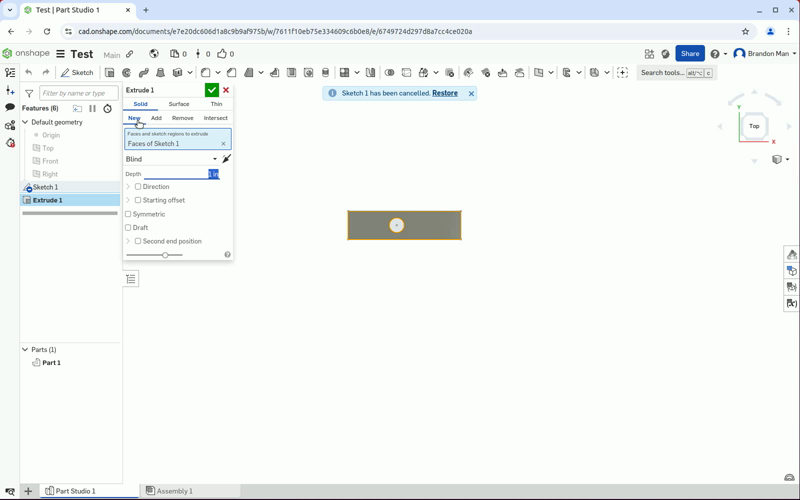
text(-1.685)
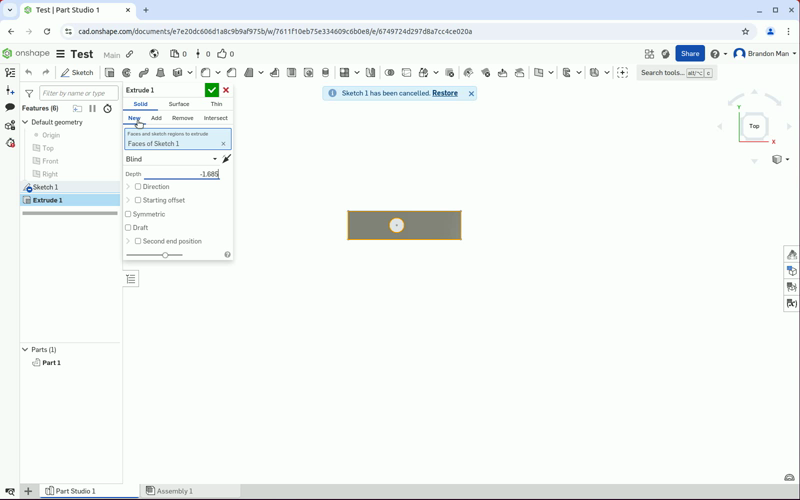
key(enter)
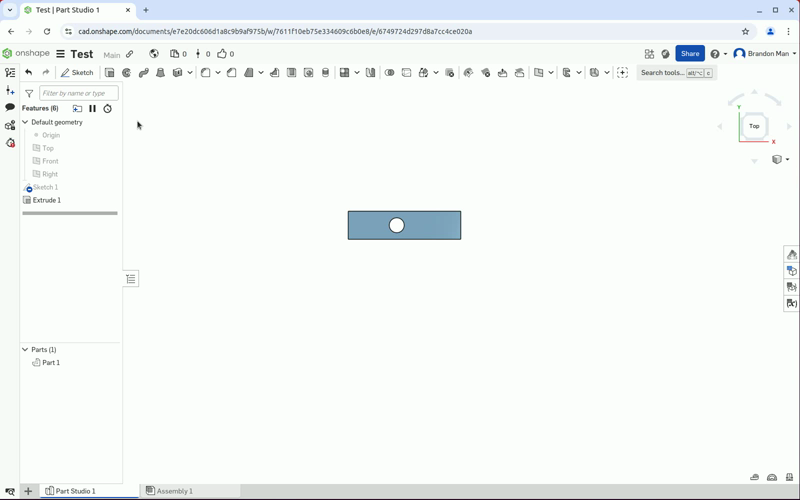
key(shift+h)
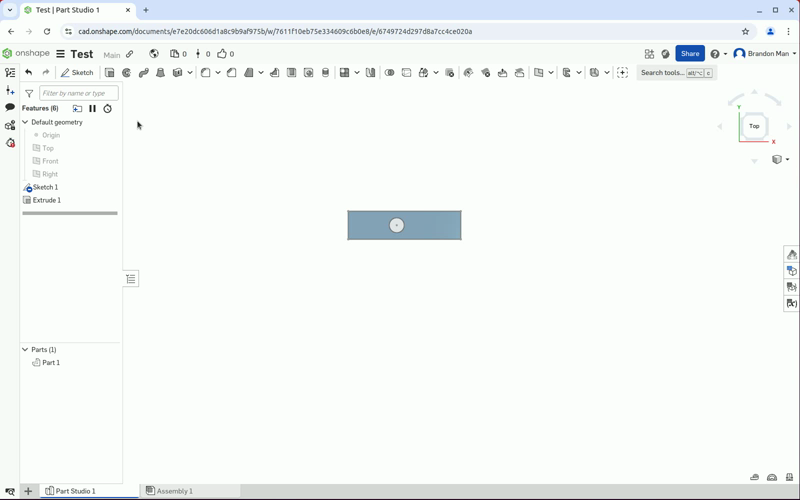
key(shift+h)
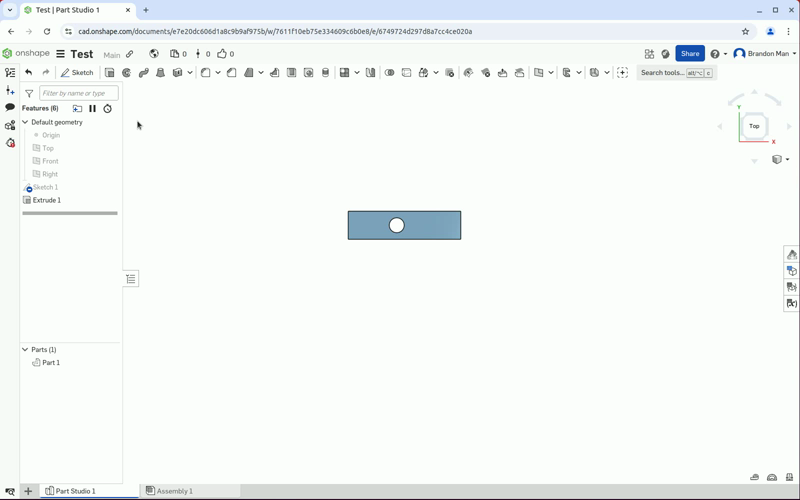
mouse_move(73, 189)
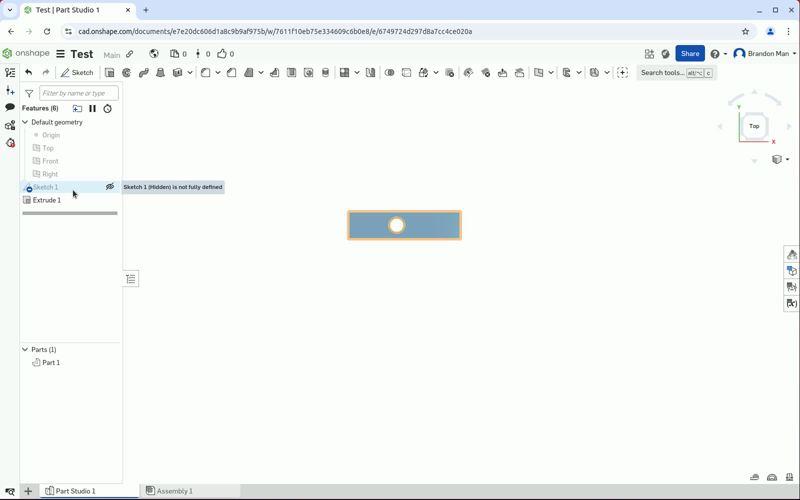
click(73, 189)
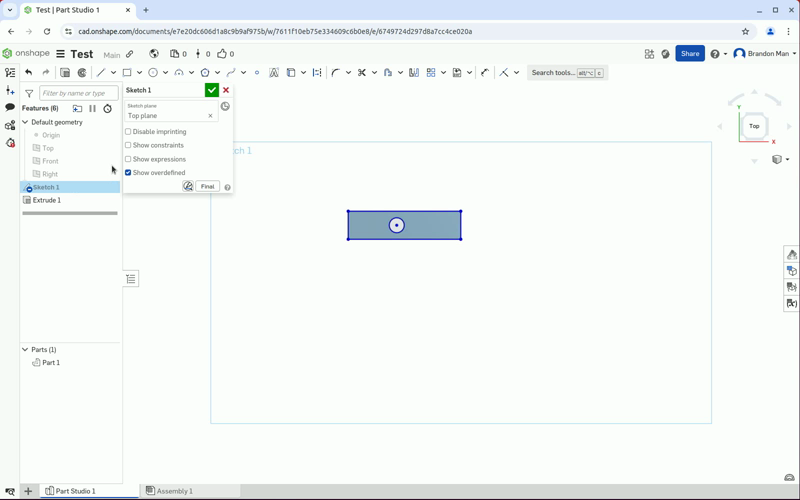
mouse_move(229, 92)
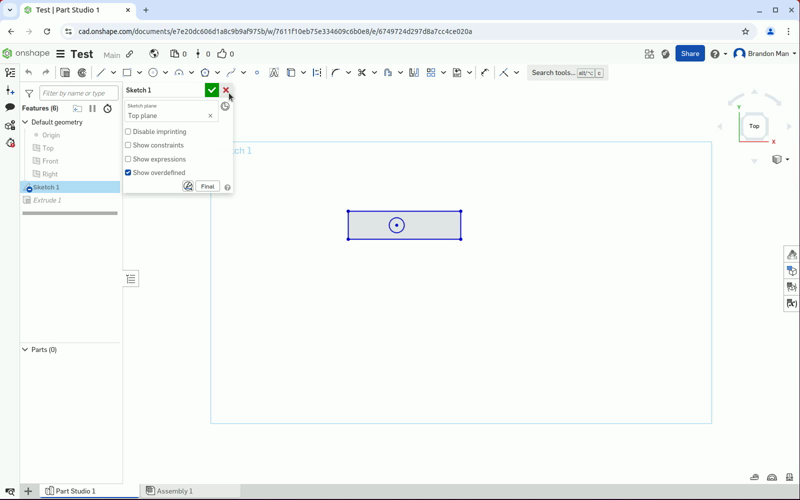
click(229, 92)
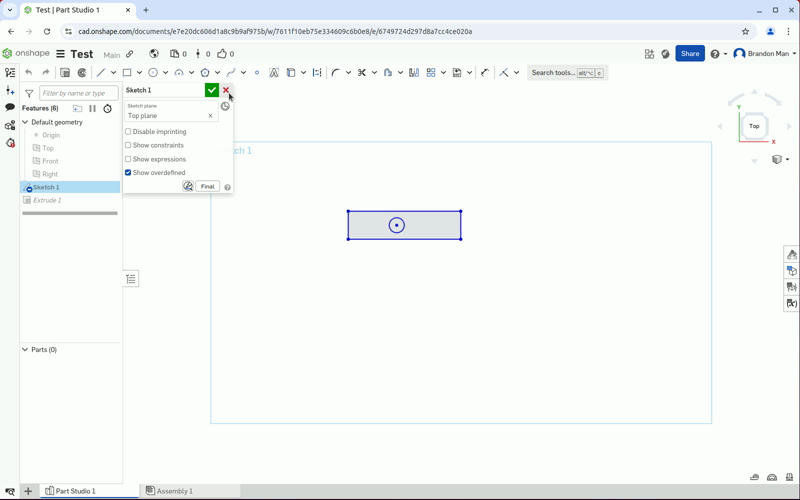
key(shift+s)
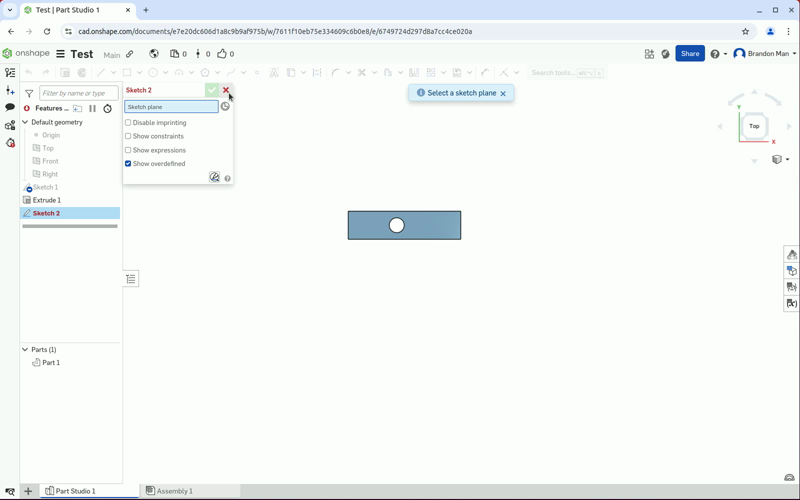
mouse_move(73, 150)
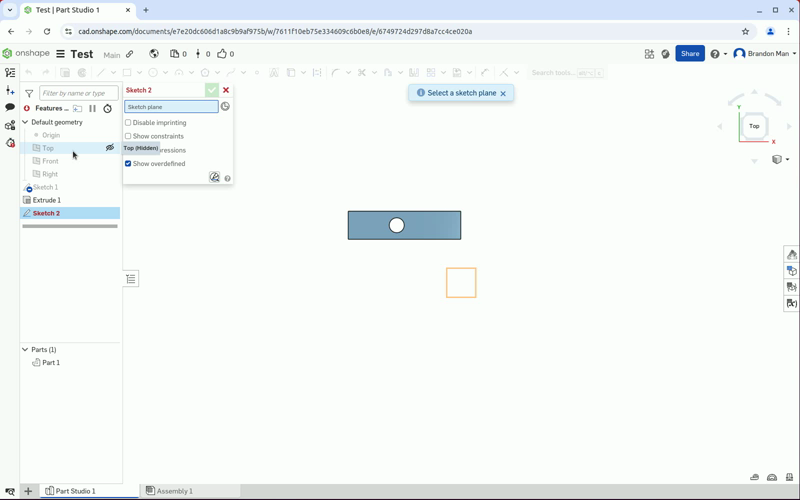
click(73, 150)
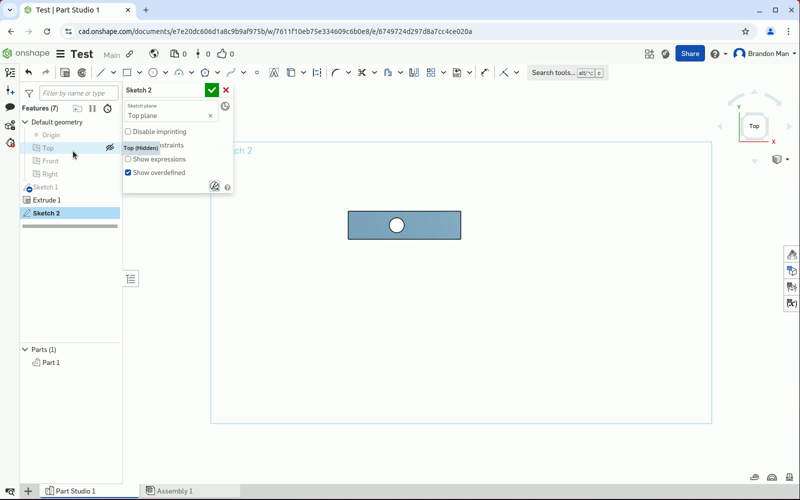
mouse_move(73, 352)
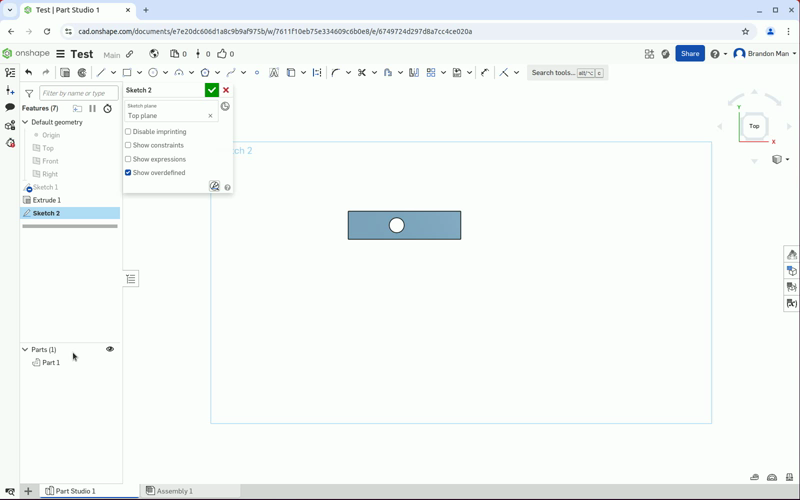
key(y)
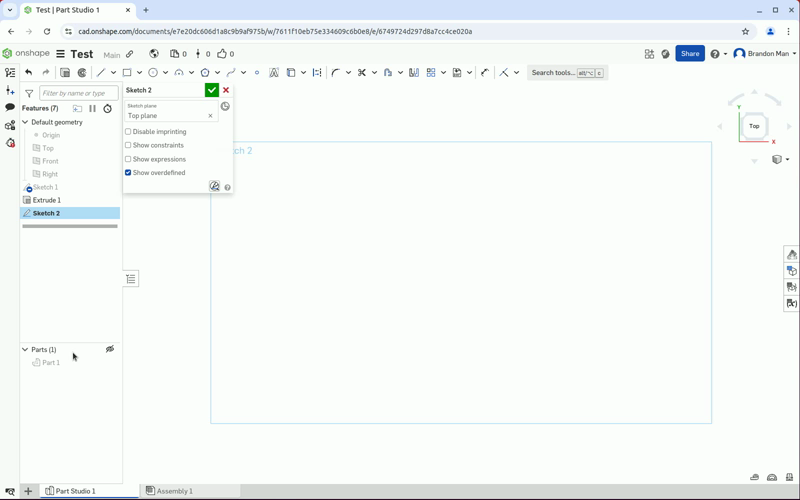
key(l)
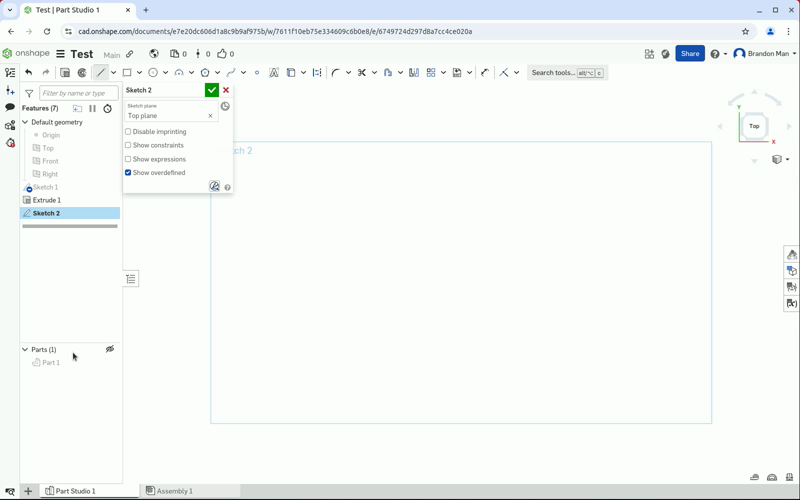
key_down(shift)
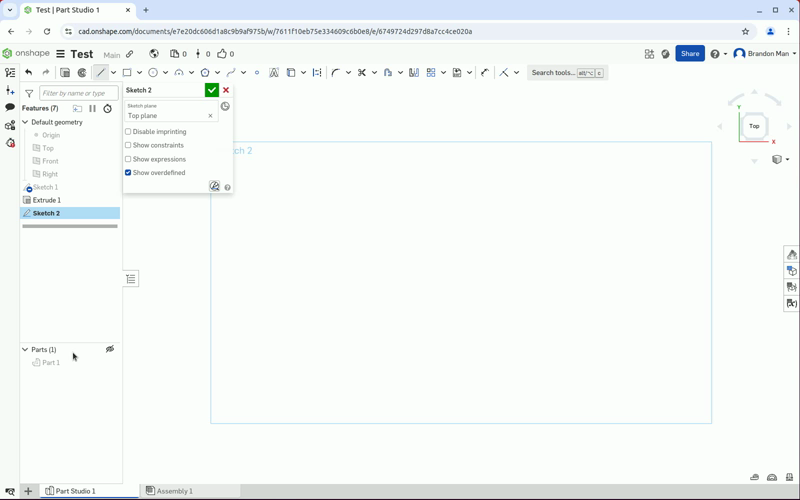
mouse_move(348, 326)
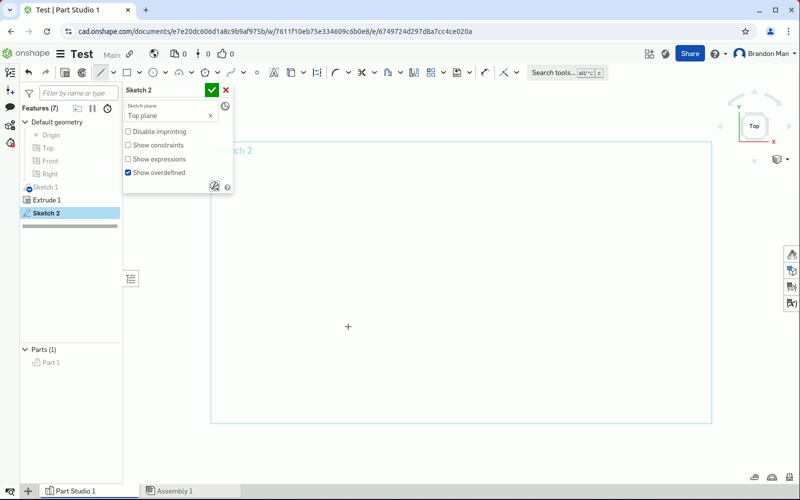
click(348, 326)
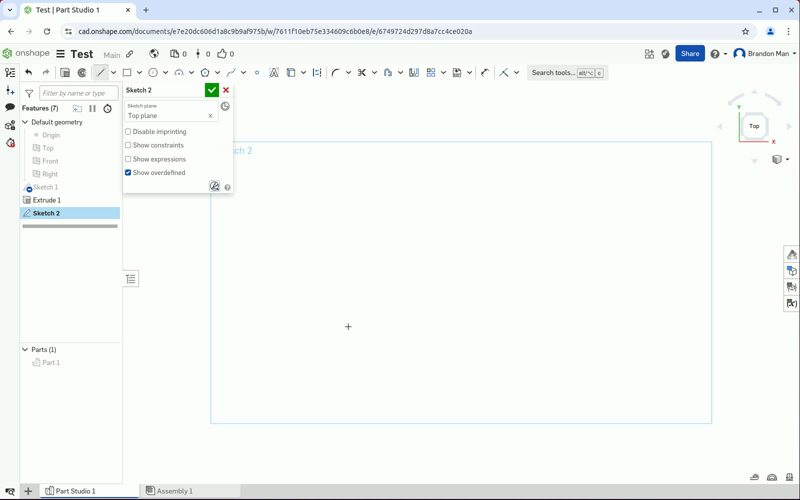
key_up(shift)
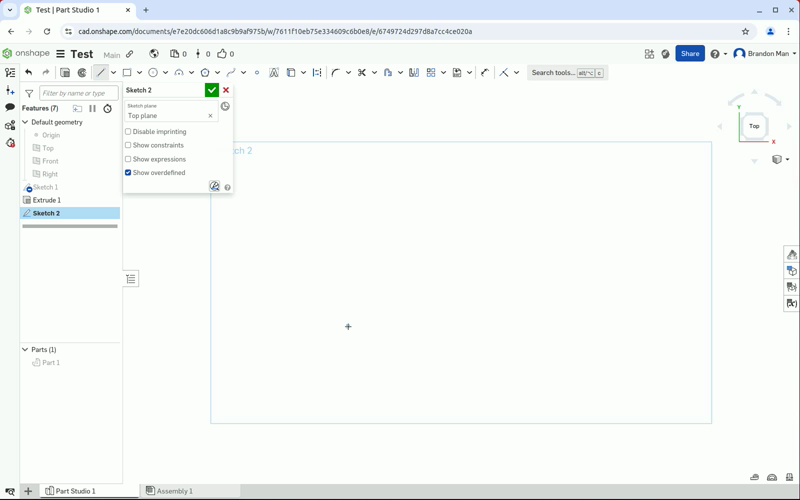
key_down(shift)
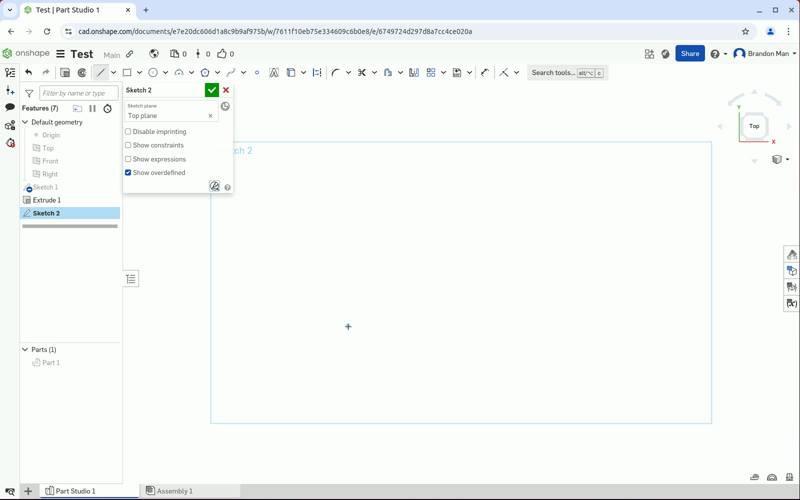
mouse_move(460, 326)
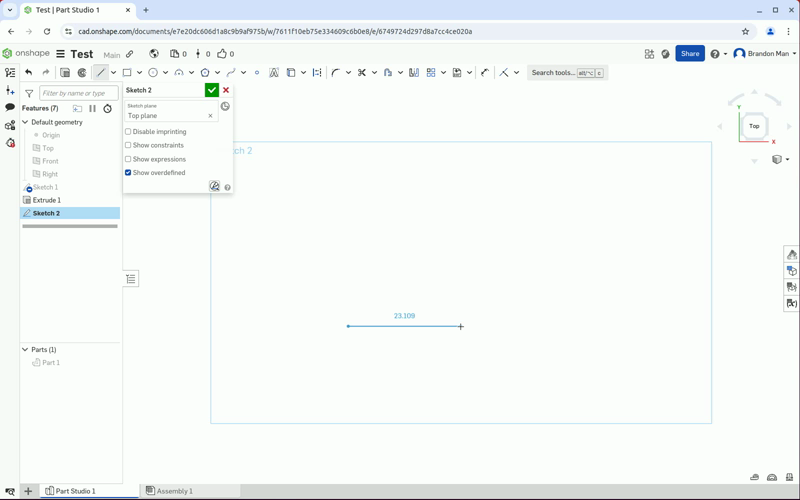
click(460, 326)
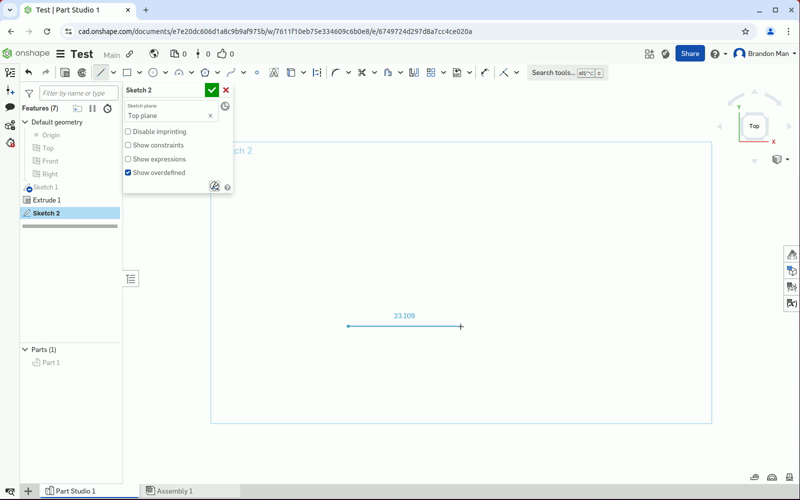
key_up(shift)
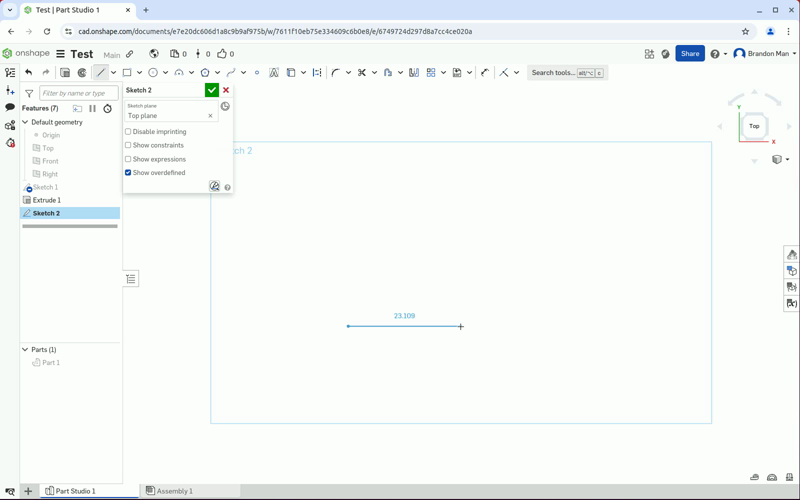
key_down(shift)
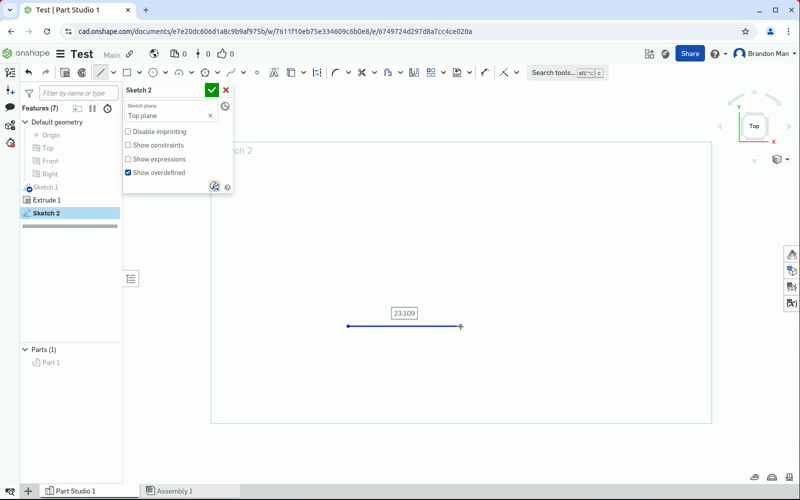
mouse_move(460, 239)
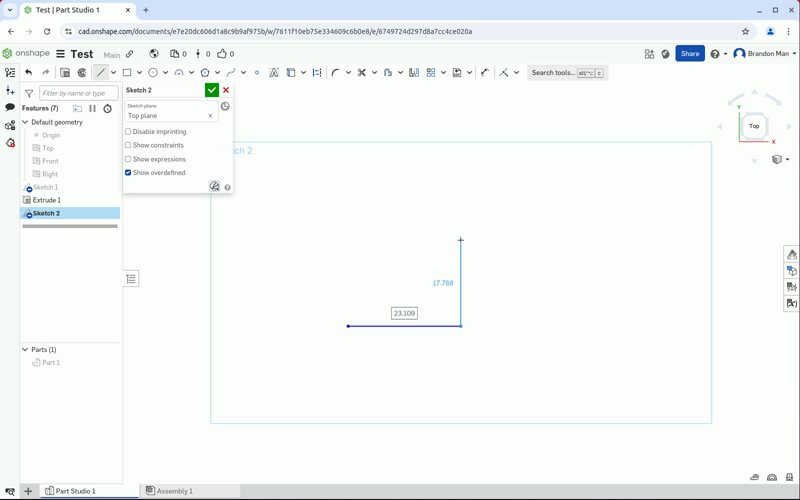
click(460, 239)
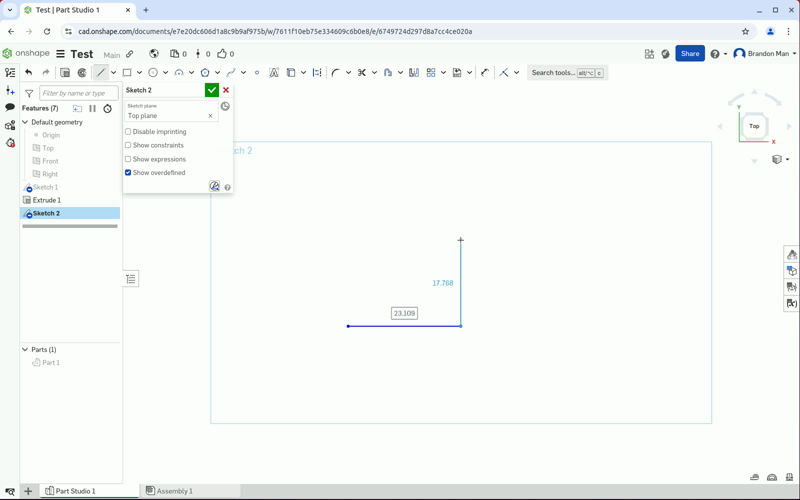
key_up(shift)
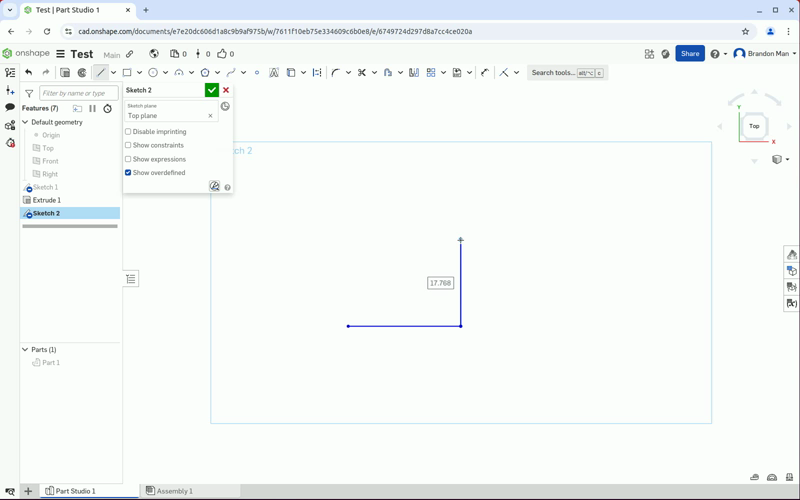
key_down(shift)
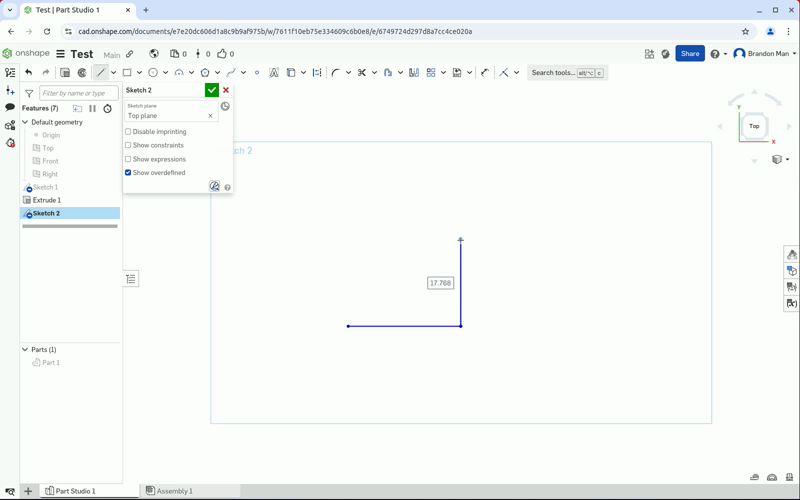
mouse_move(348, 239)
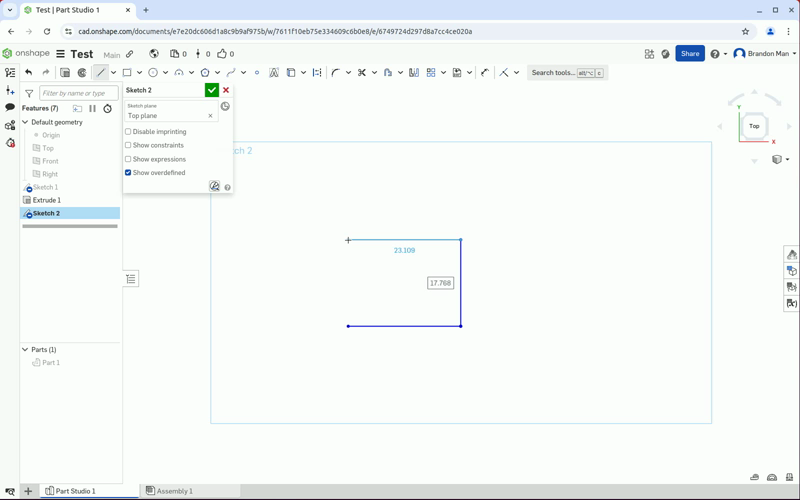
click(348, 239)
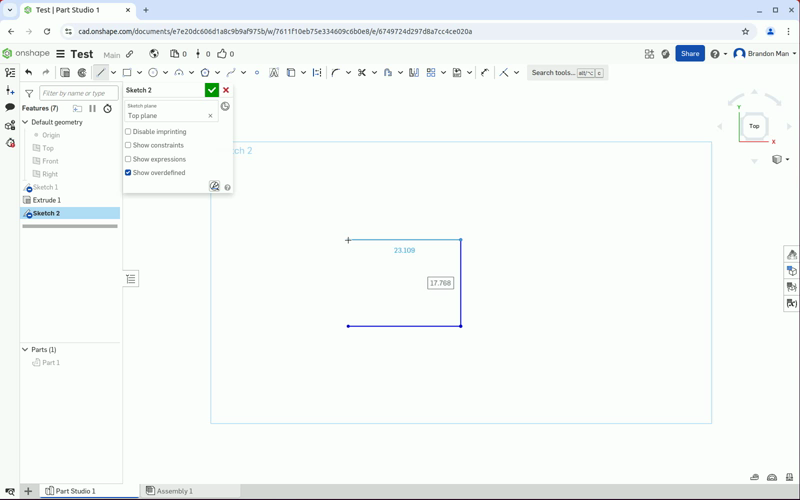
key_up(shift)
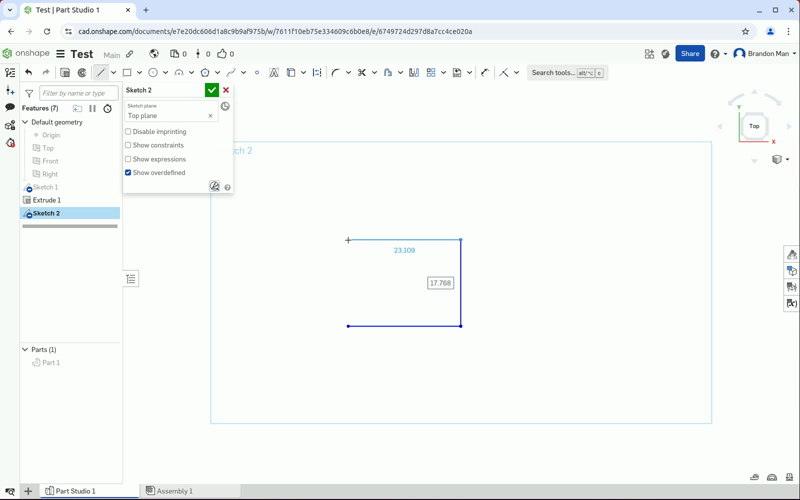
key_down(shift)
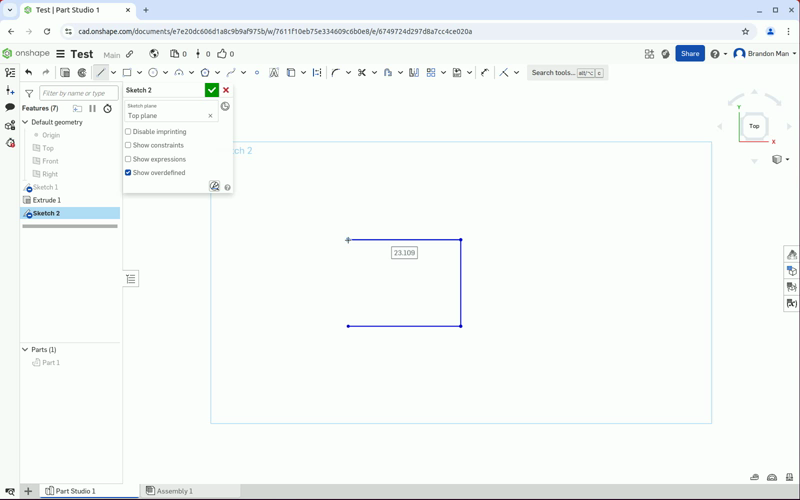
mouse_move(348, 326)
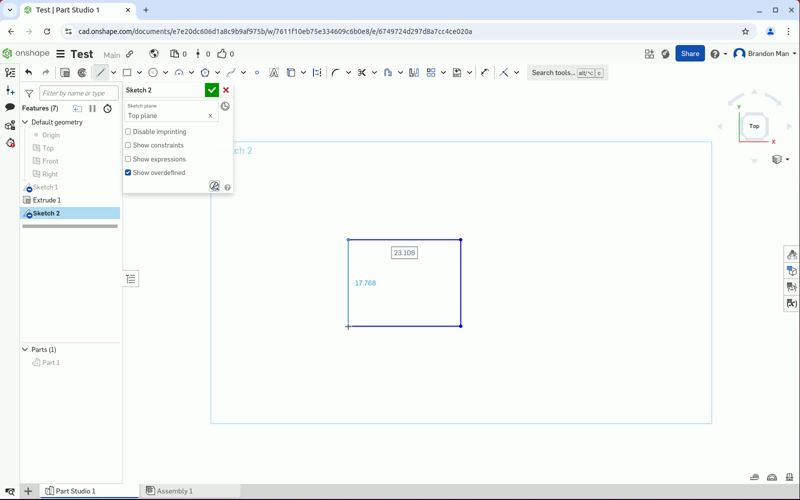
key_up(shift)
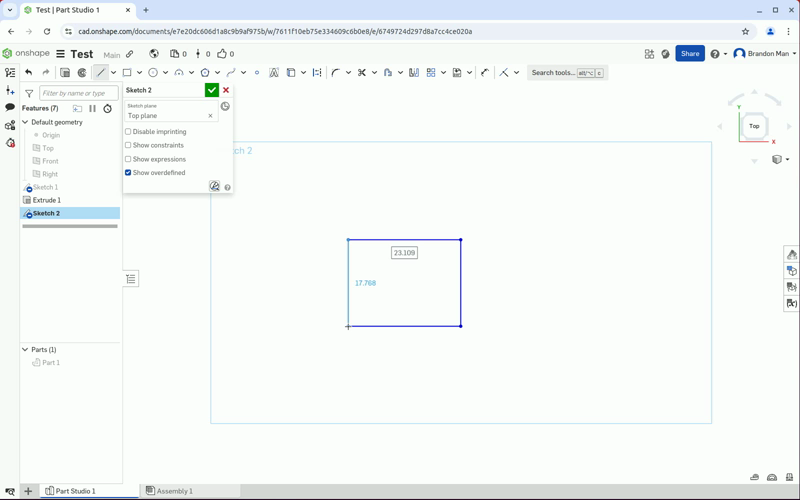
click(348, 326)
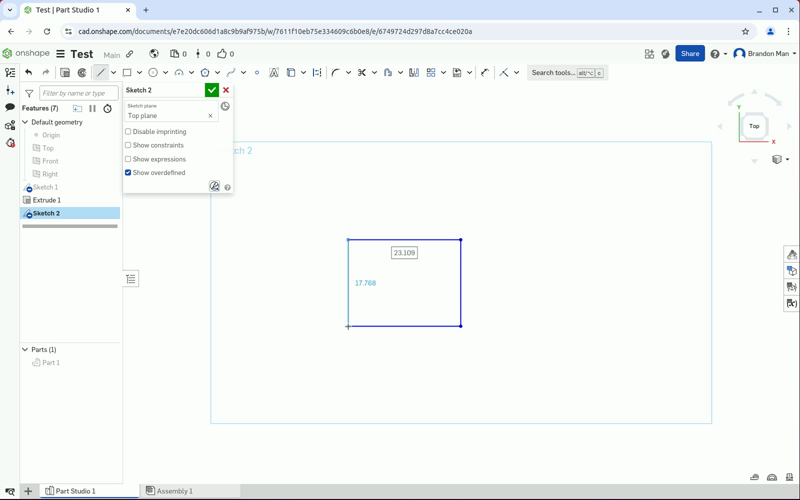
key(esc)
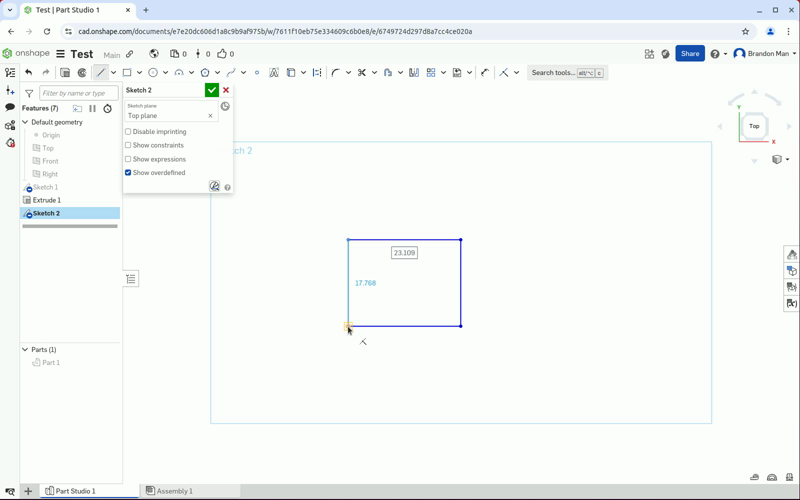
mouse_move(416, 297)
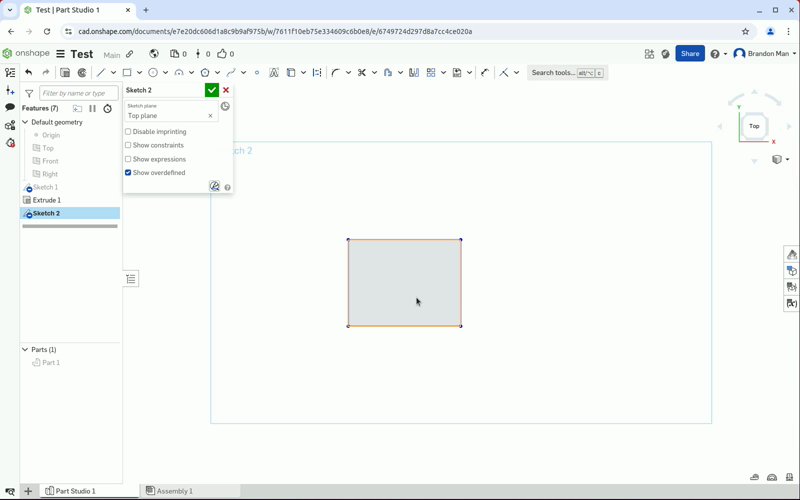
click(416, 297)
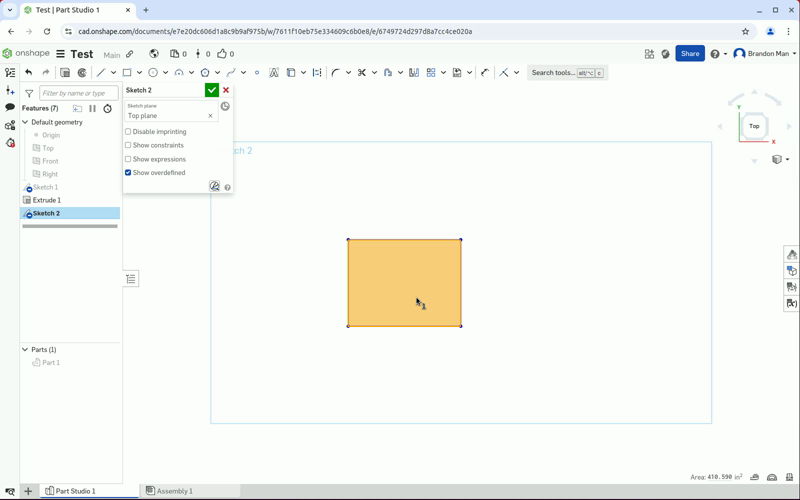
mouse_move(73, 352)
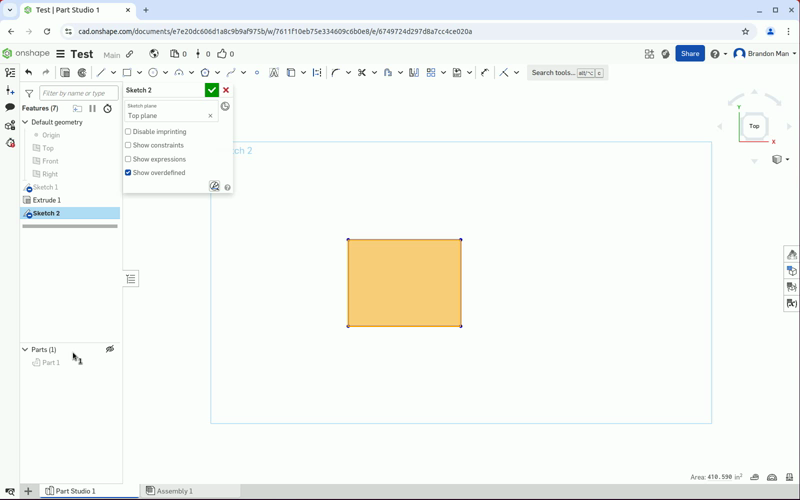
key(shift+y)
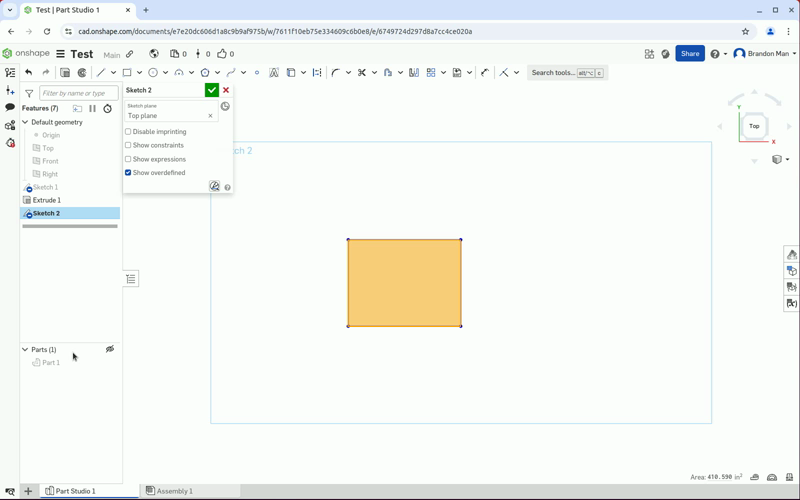
key(shift+e)
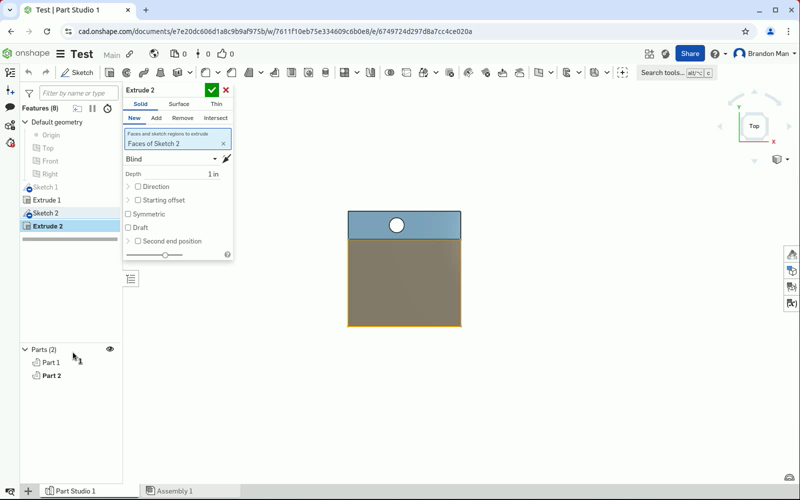
mouse_move(143, 106)
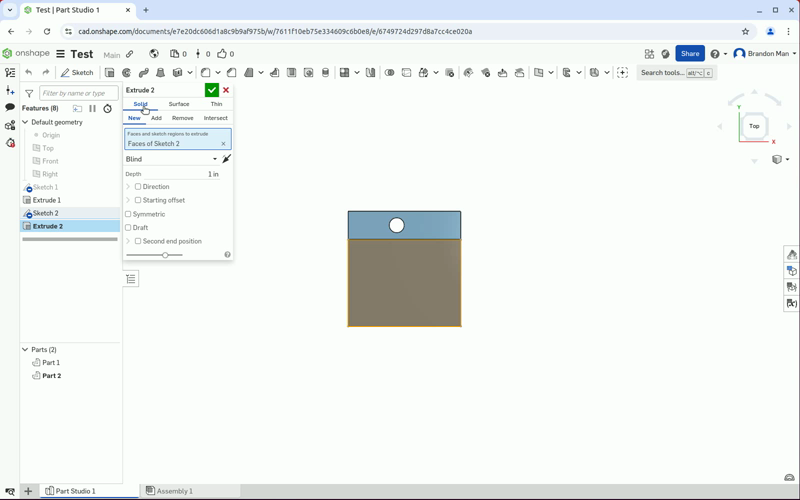
click(143, 106)
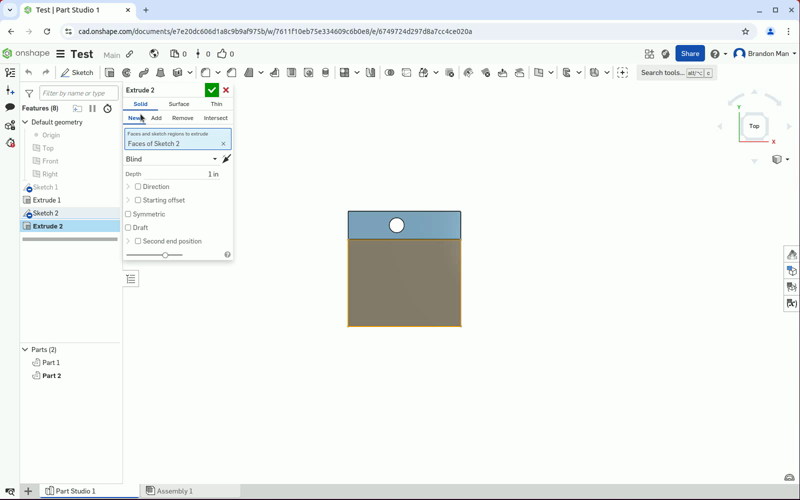
mouse_move(137, 120)
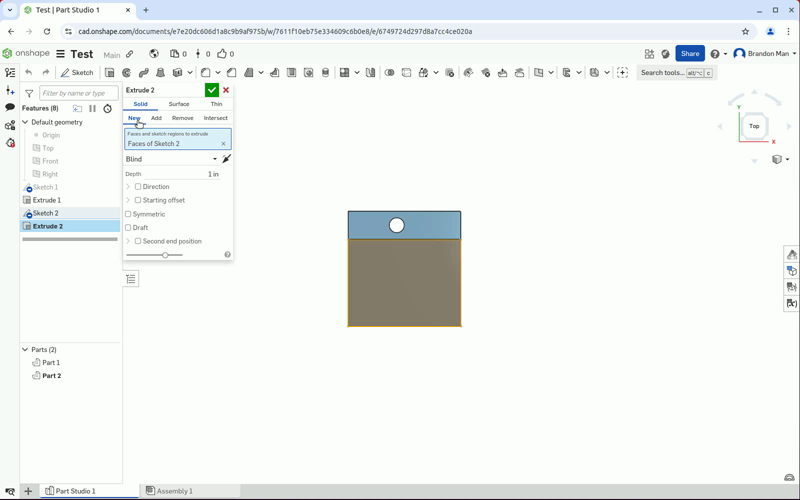
click(137, 120)
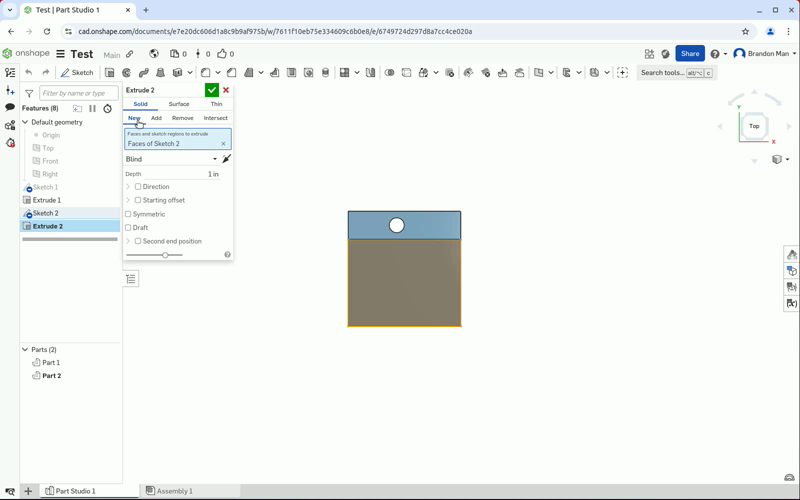
key(tab, 4)
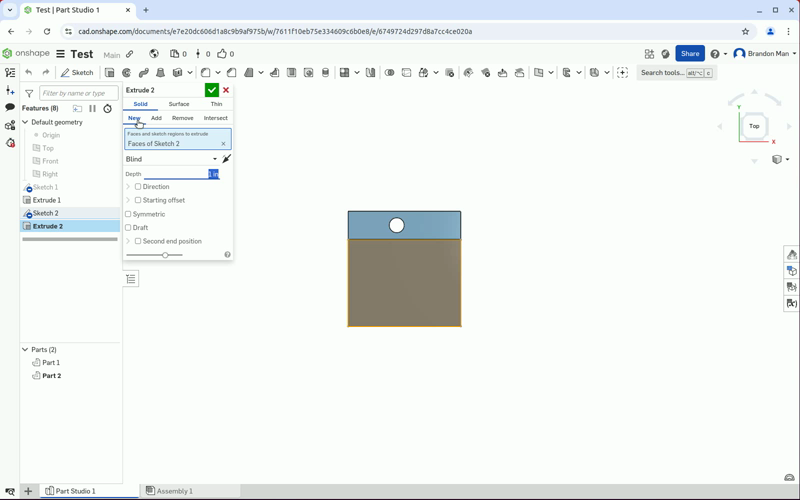
text(-1.685)
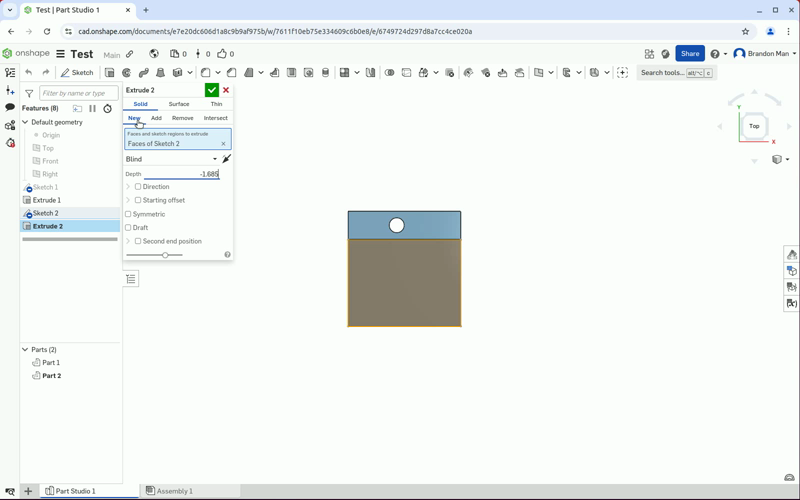
key(enter)
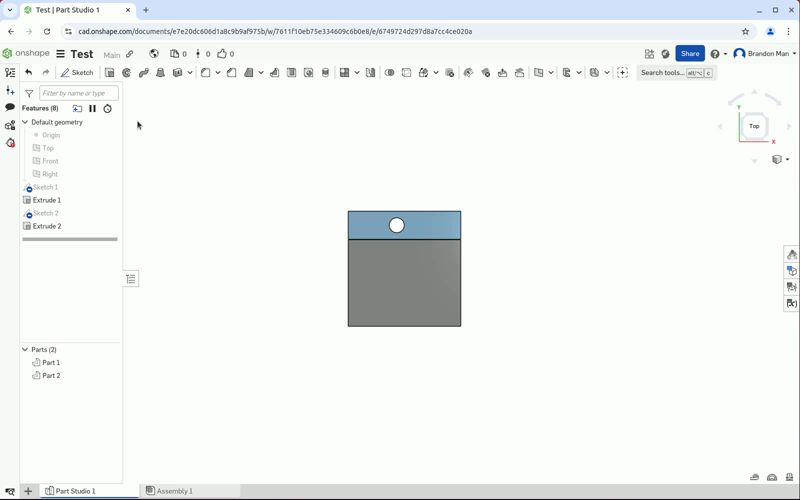
key(shift+h)
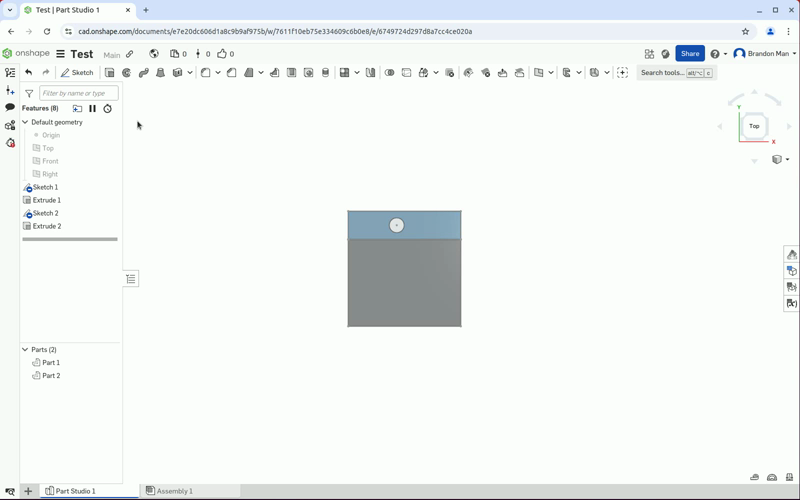
key(shift+h)
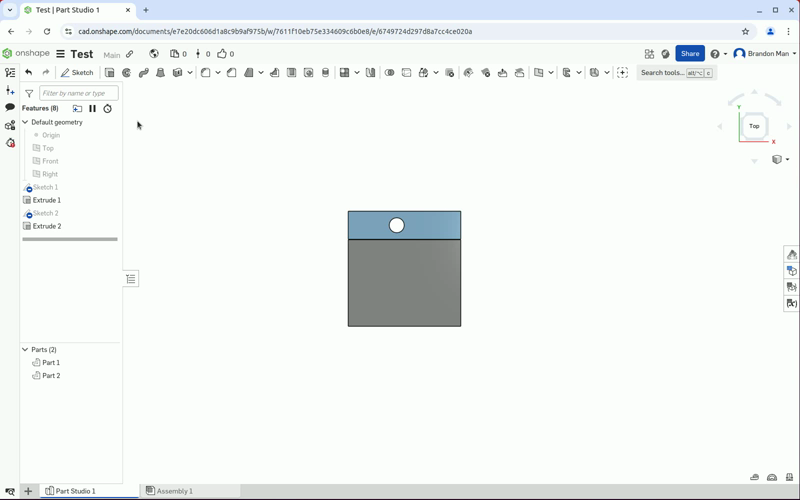
mouse_move(73, 189)
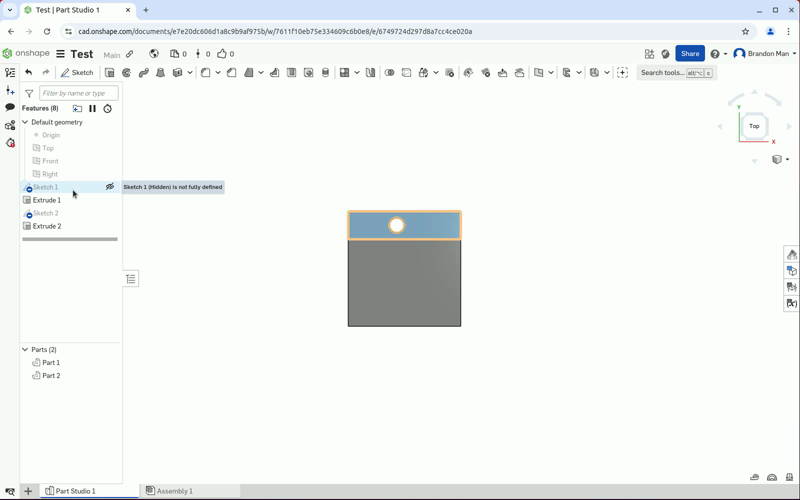
click(73, 189)
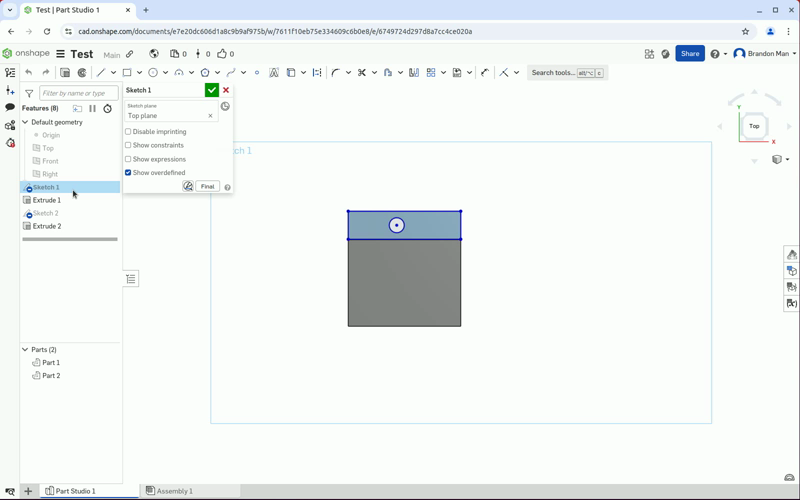
mouse_move(229, 92)
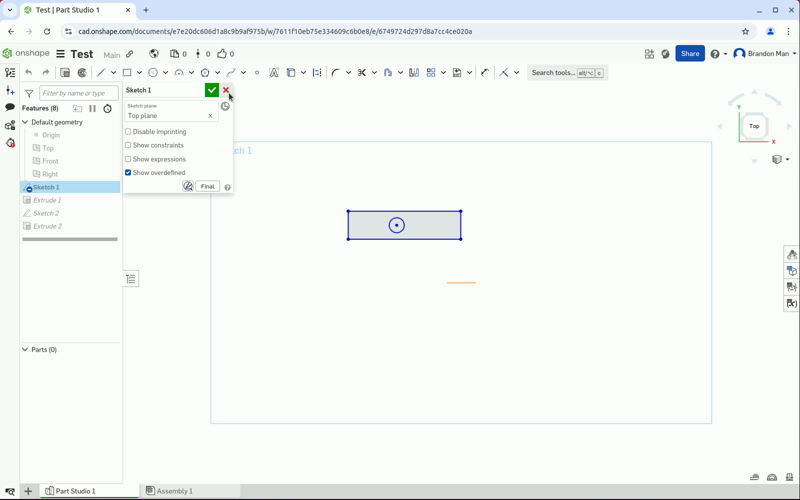
click(229, 92)
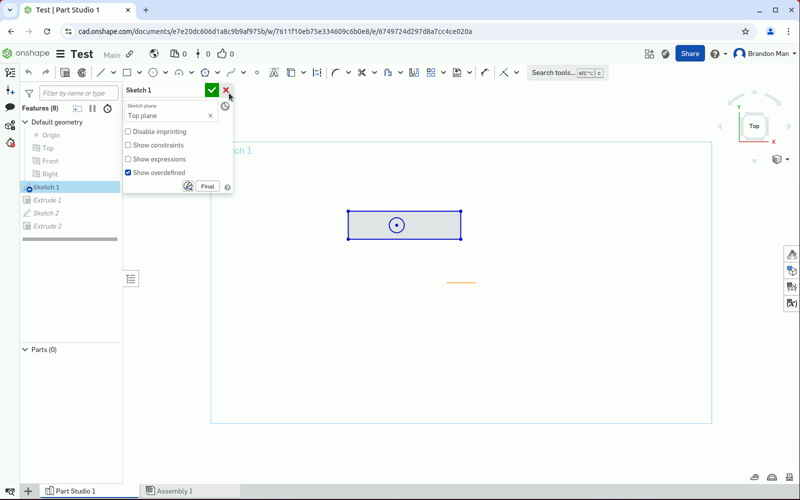
key(shift+s)
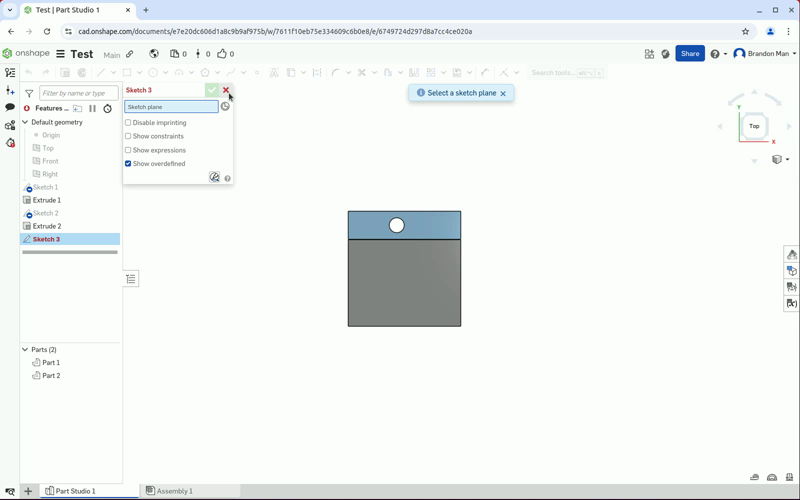
mouse_move(73, 150)
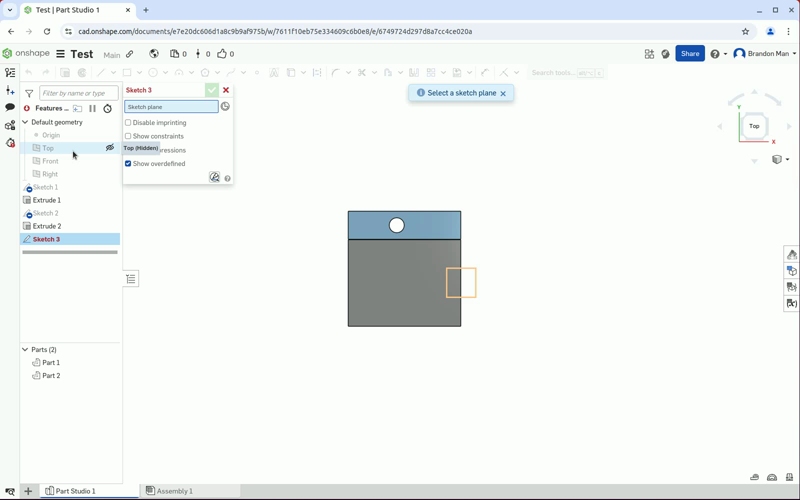
click(73, 150)
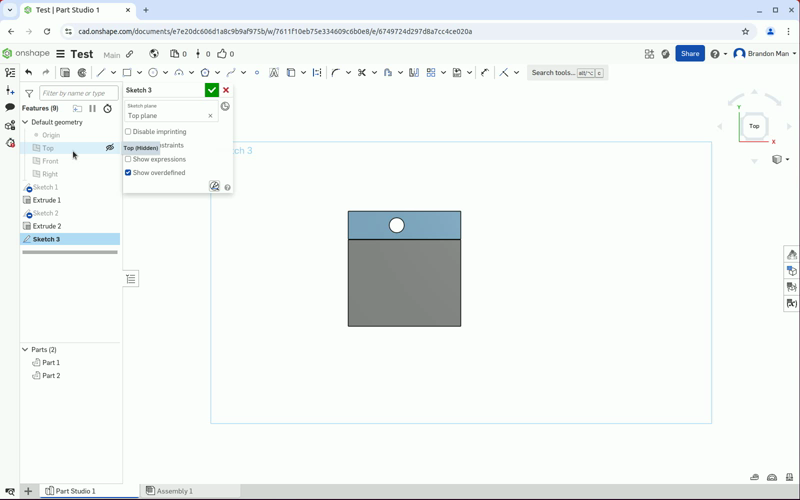
mouse_move(73, 352)
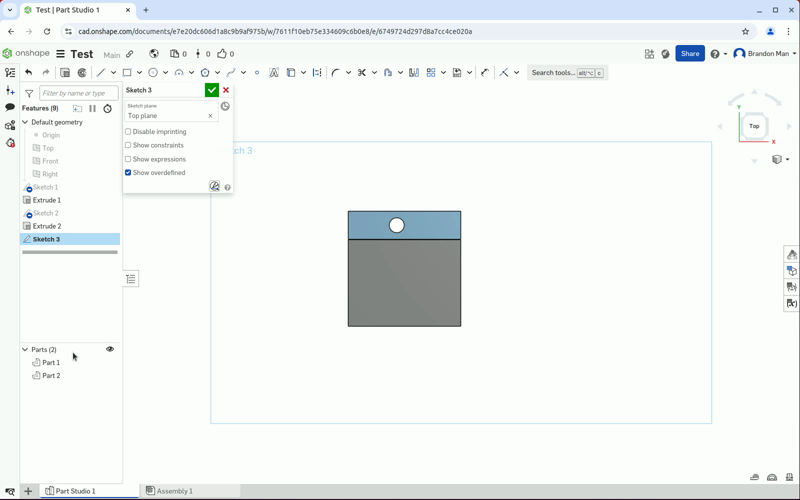
key(y)
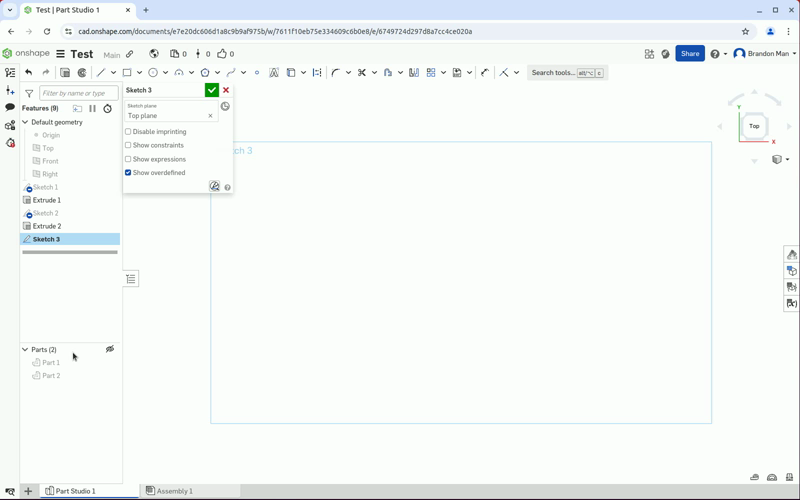
key(l)
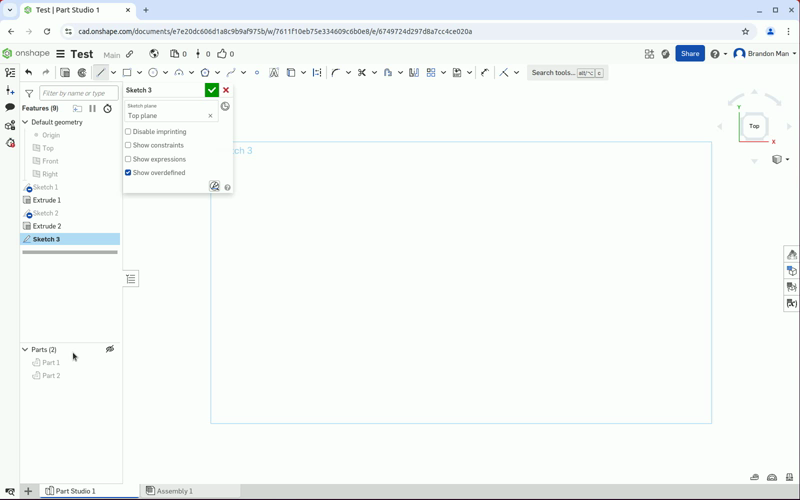
key_down(shift)
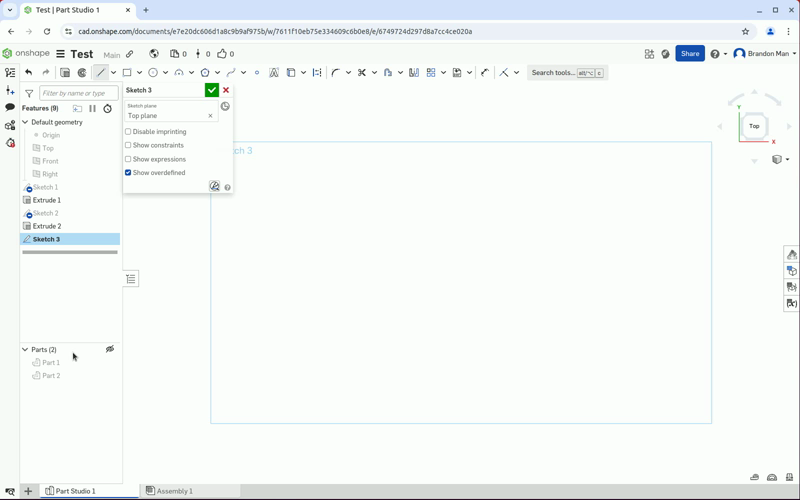
mouse_move(348, 354)
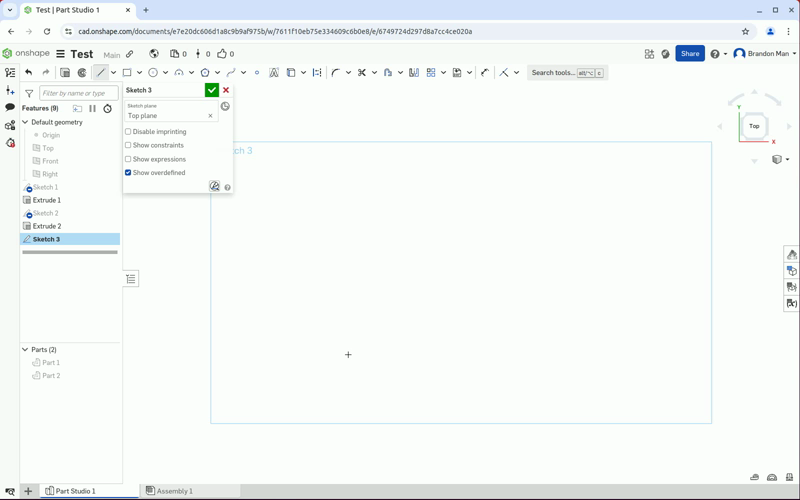
click(348, 354)
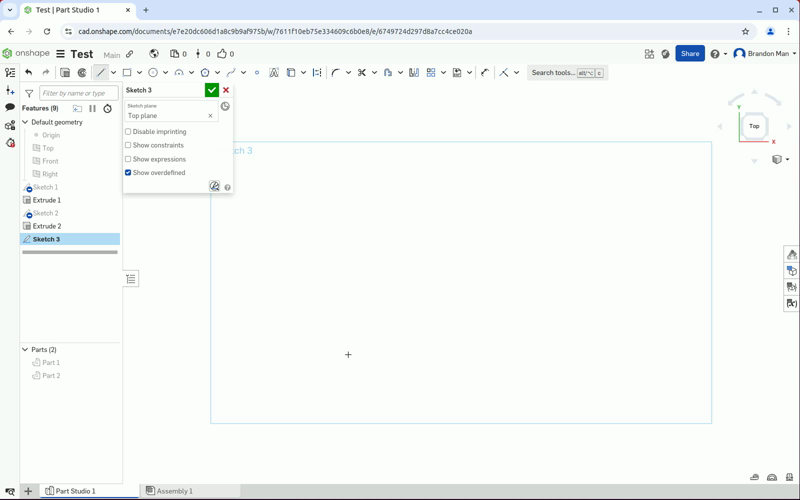
key_up(shift)
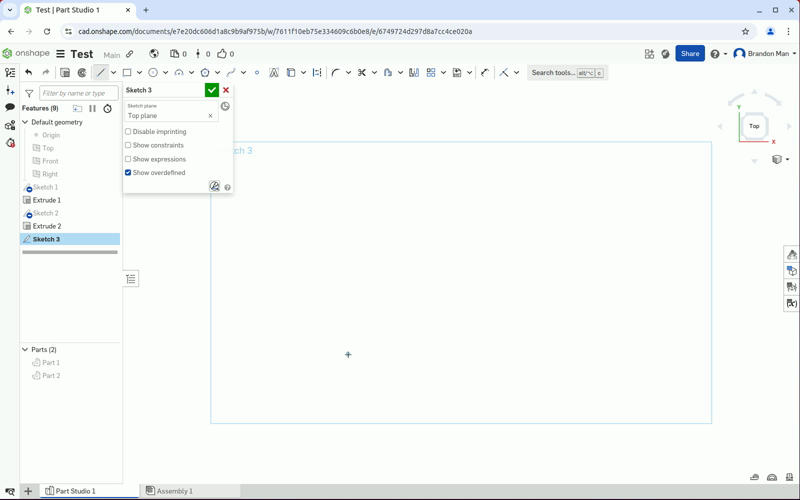
key_down(shift)
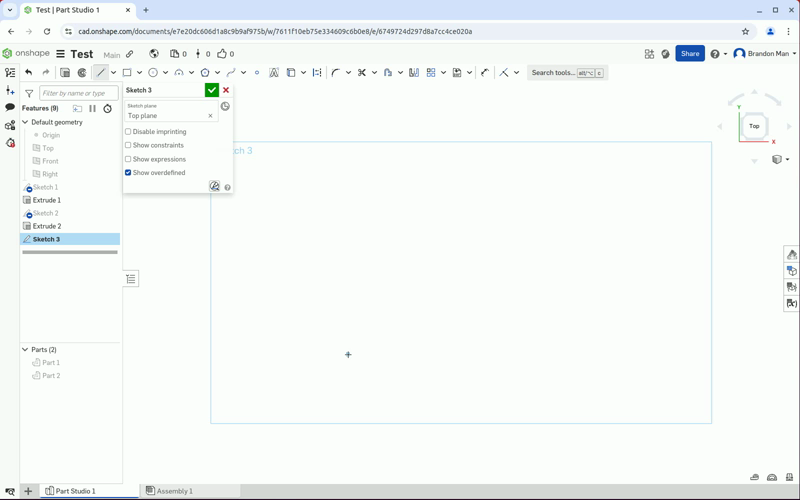
mouse_move(460, 354)
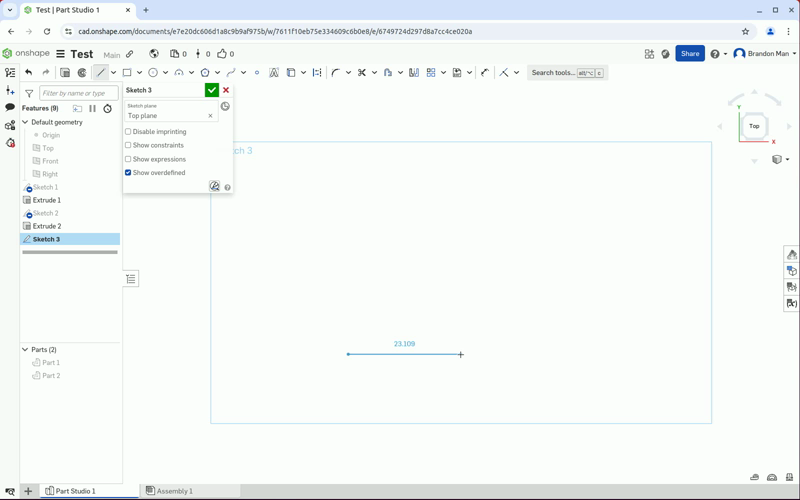
click(460, 354)
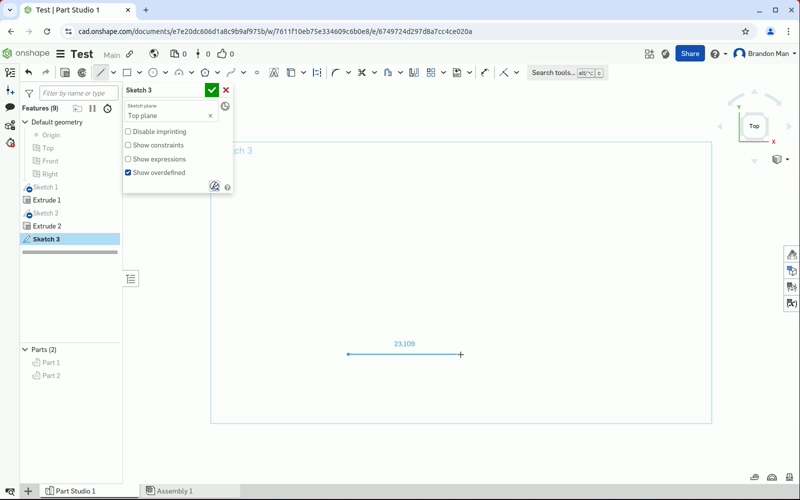
key_up(shift)
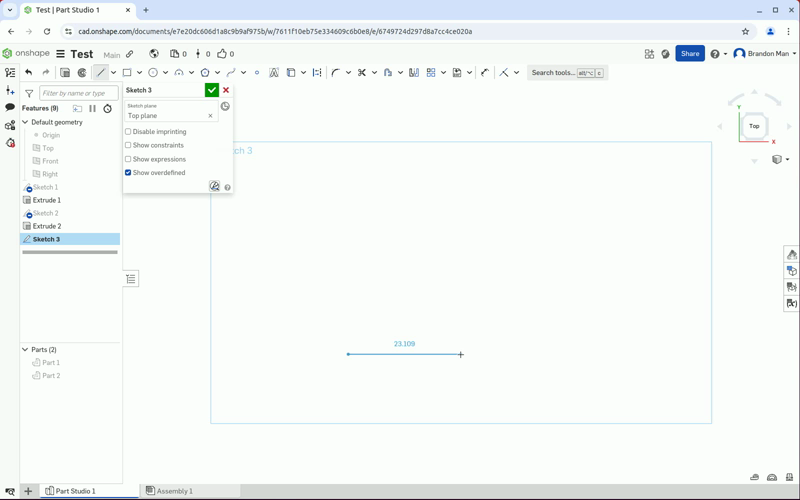
key_down(shift)
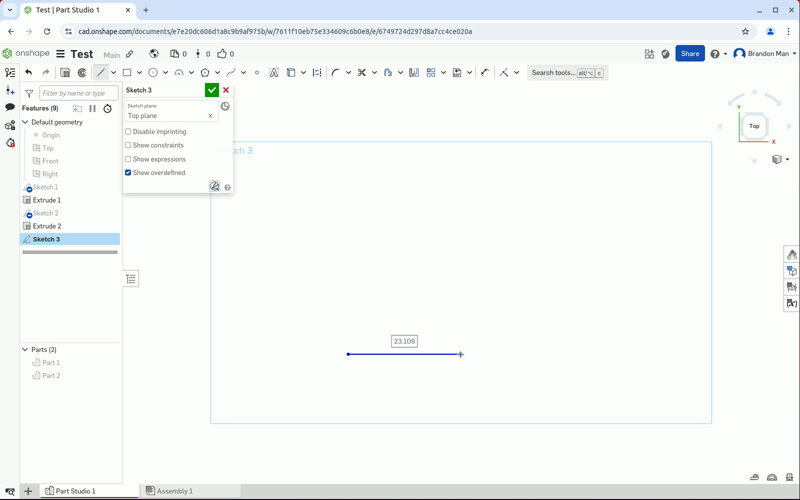
mouse_move(490, 354)
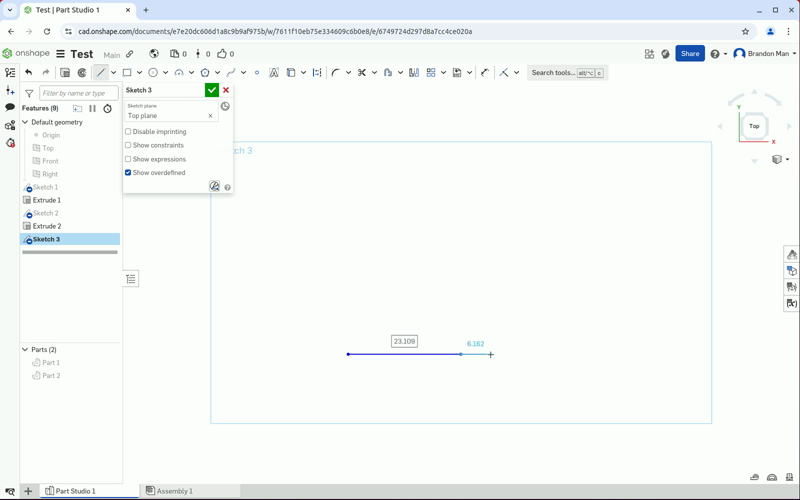
mouse_move(460, 326)
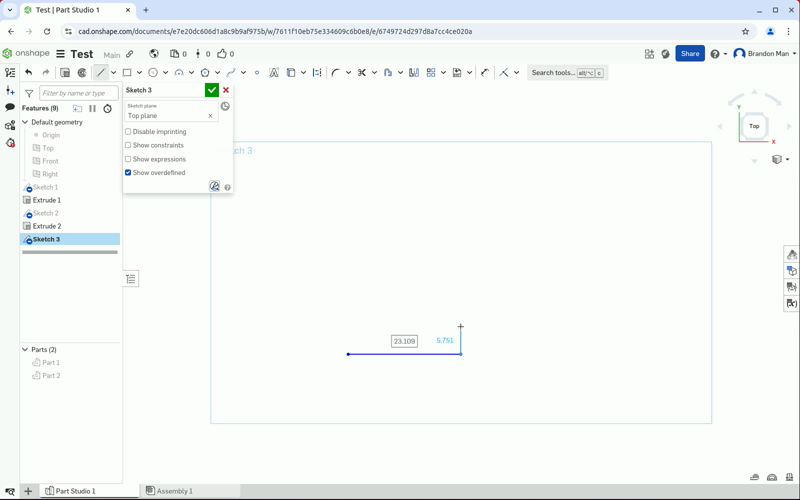
click(460, 326)
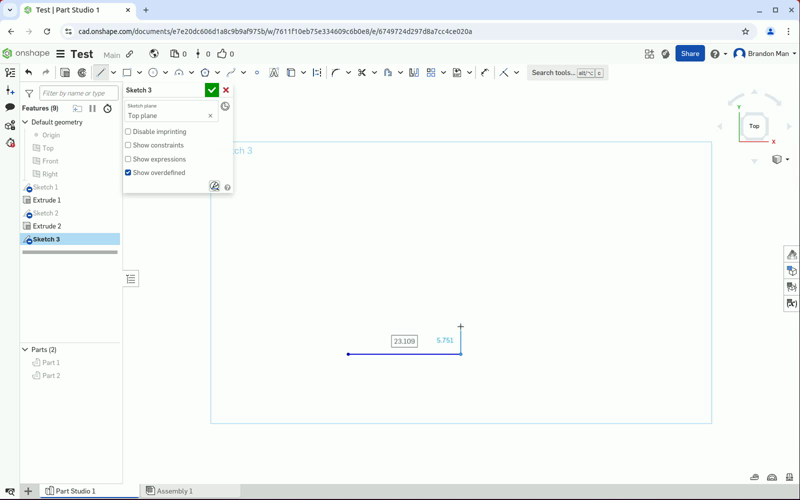
key_up(shift)
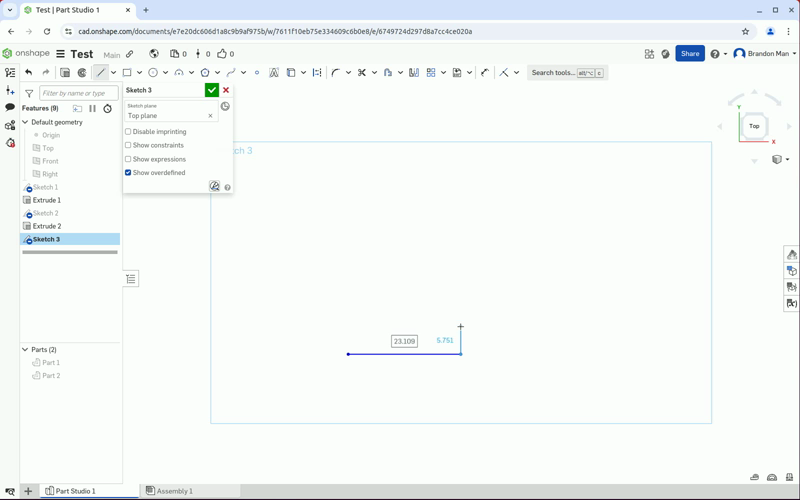
key_down(shift)
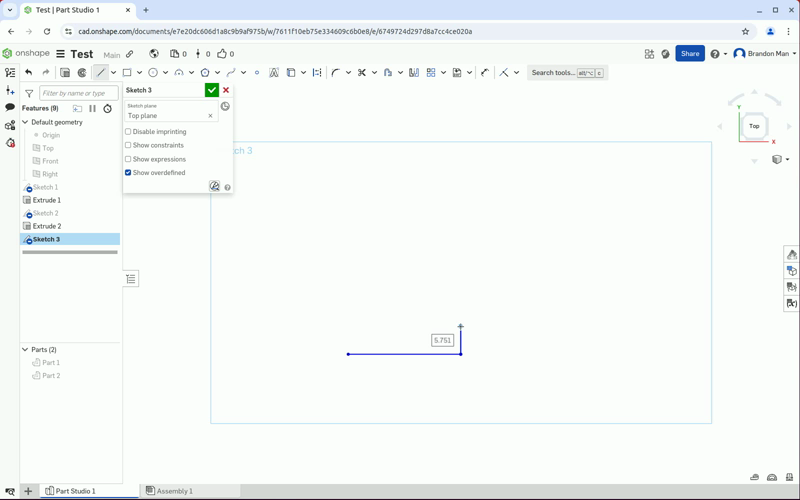
mouse_move(348, 326)
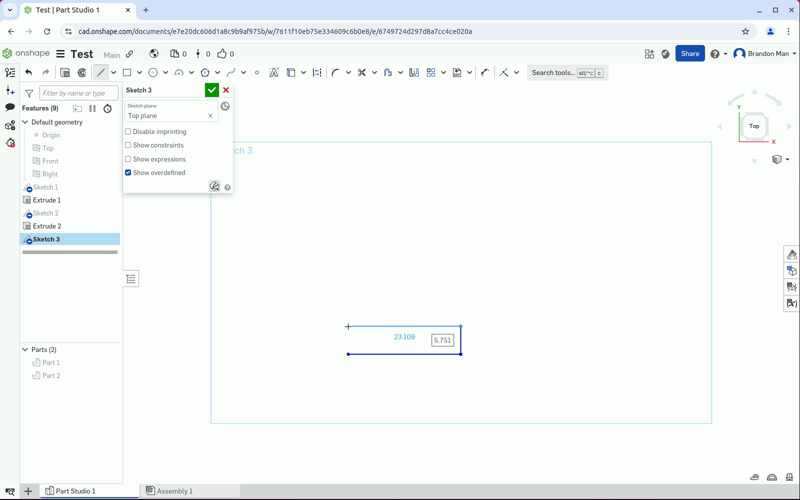
click(348, 326)
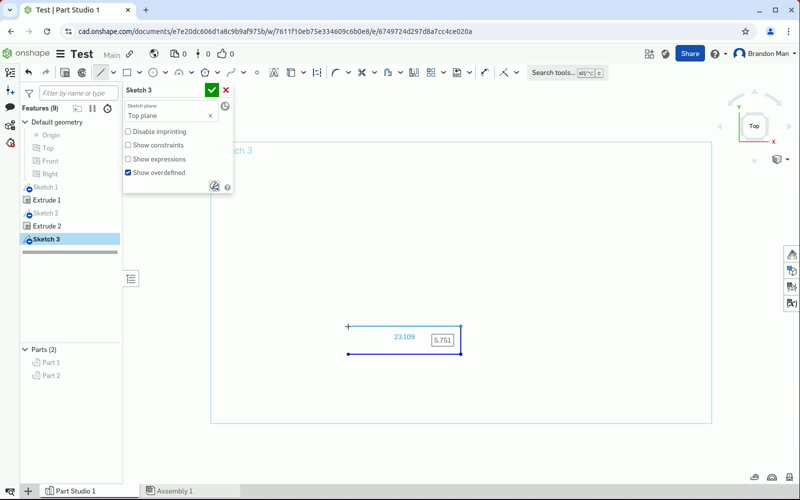
key_up(shift)
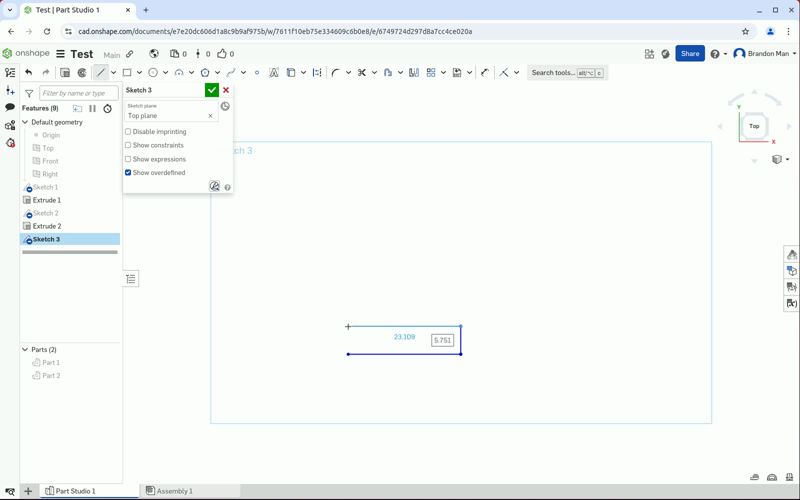
mouse_move(378, 326)
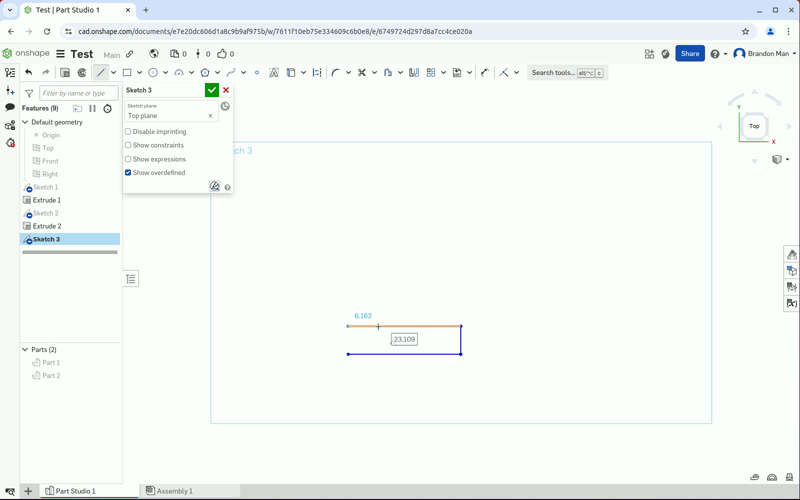
key_down(shift)
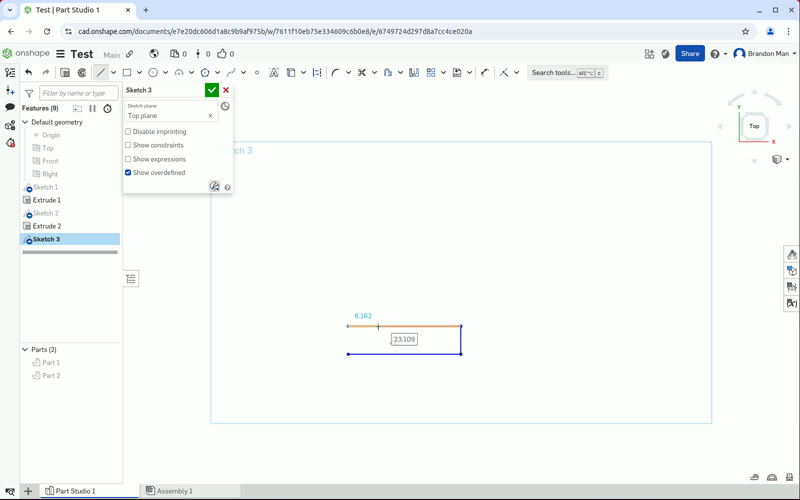
mouse_move(348, 354)
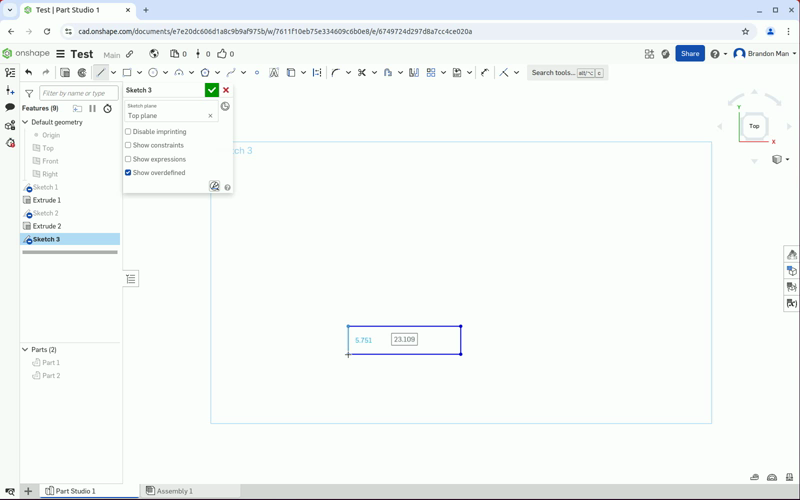
key_up(shift)
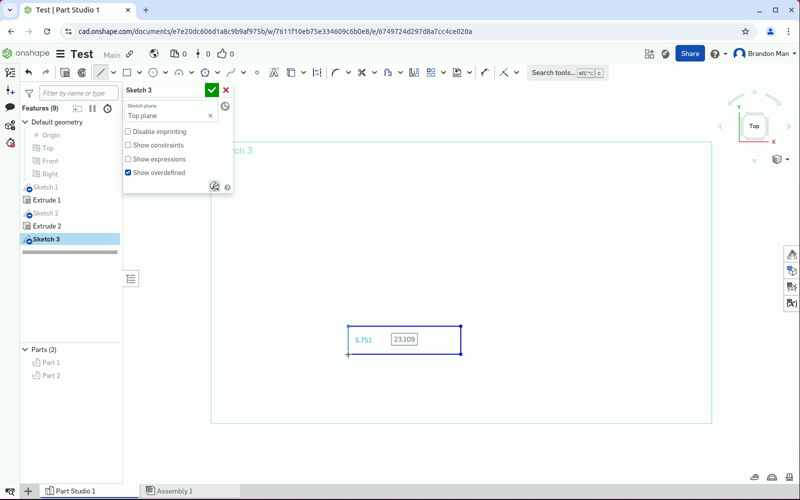
click(348, 354)
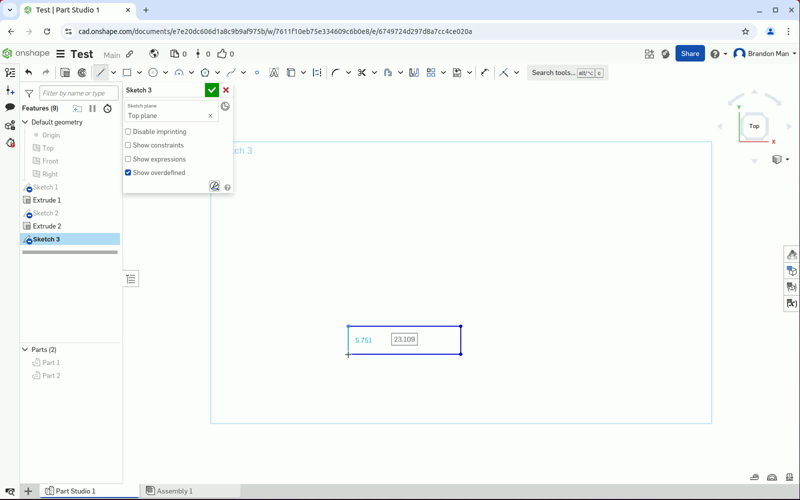
key(esc)
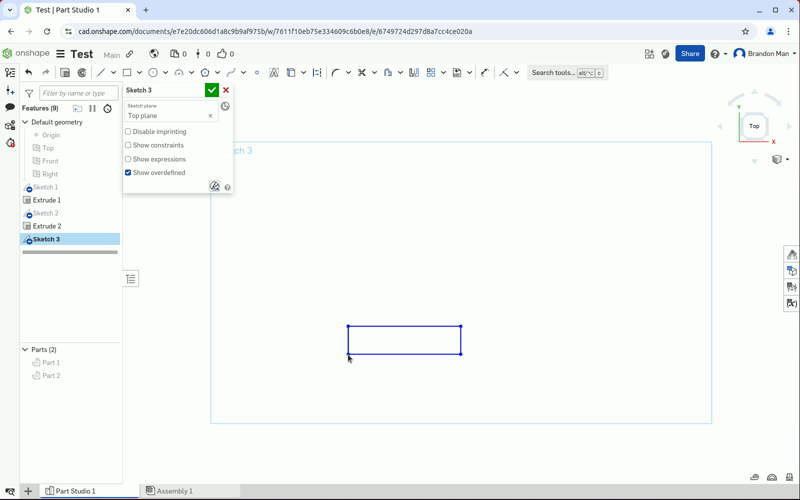
key(c)
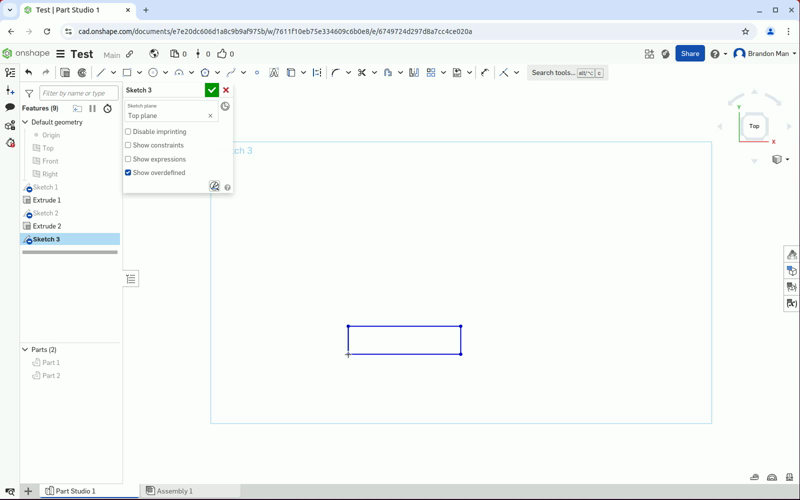
key_down(shift)
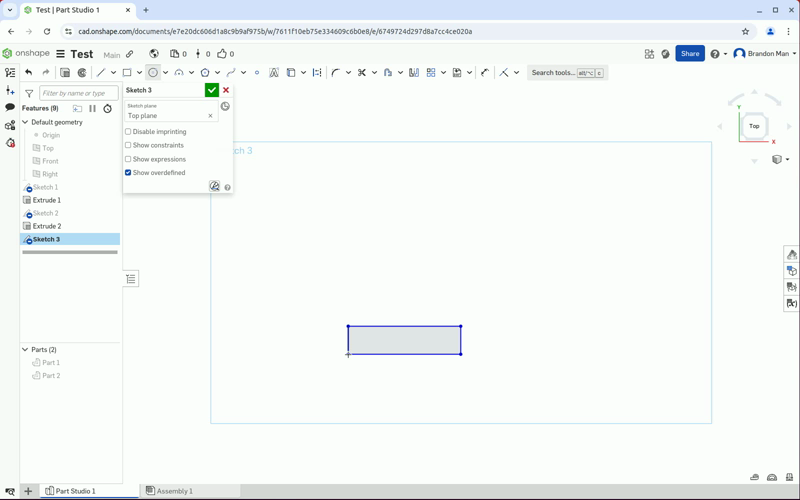
mouse_move(396, 340)
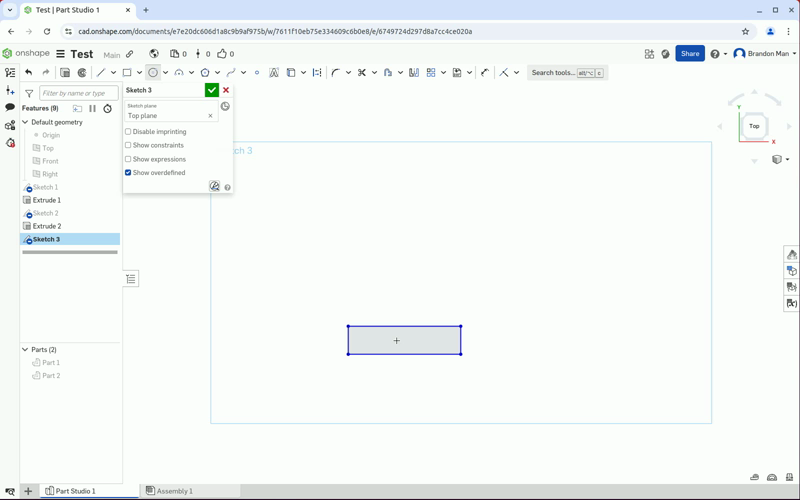
click(396, 340)
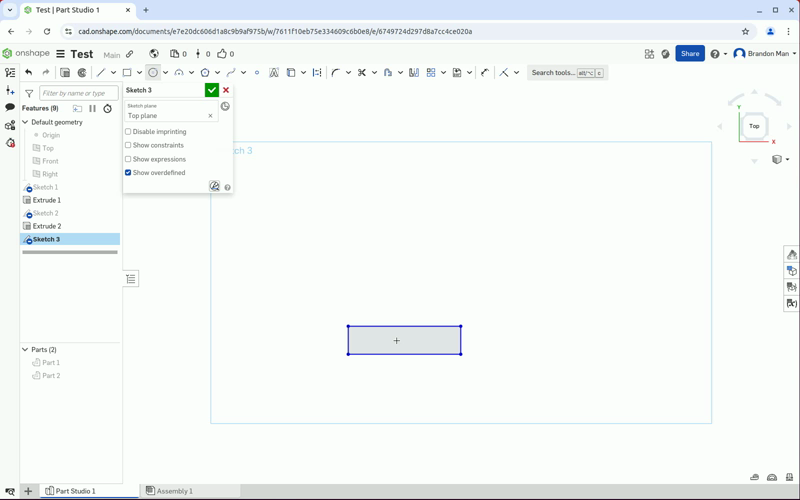
key_up(shift)
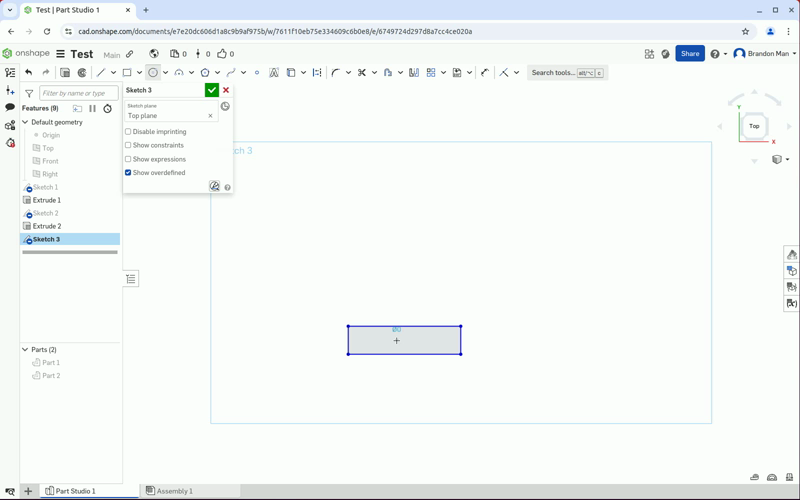
mouse_move(404, 340)
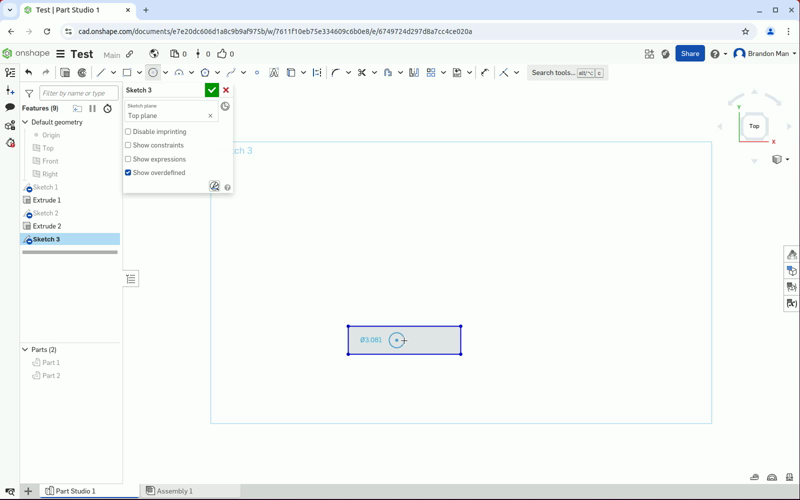
click(404, 340)
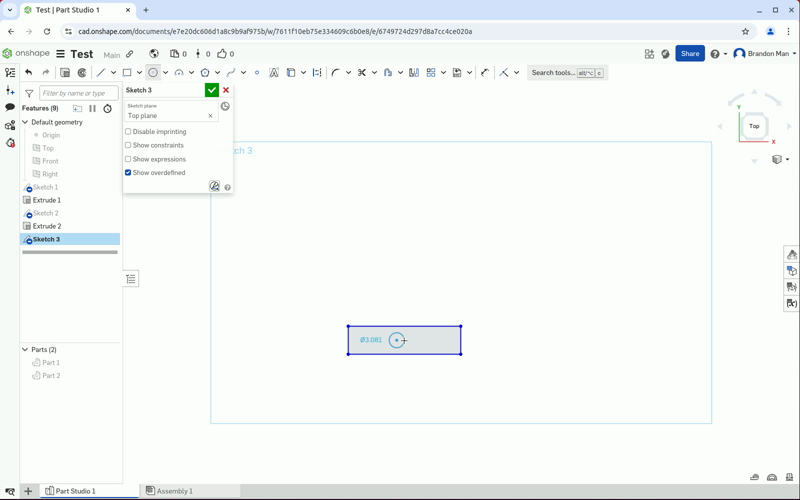
key(esc)
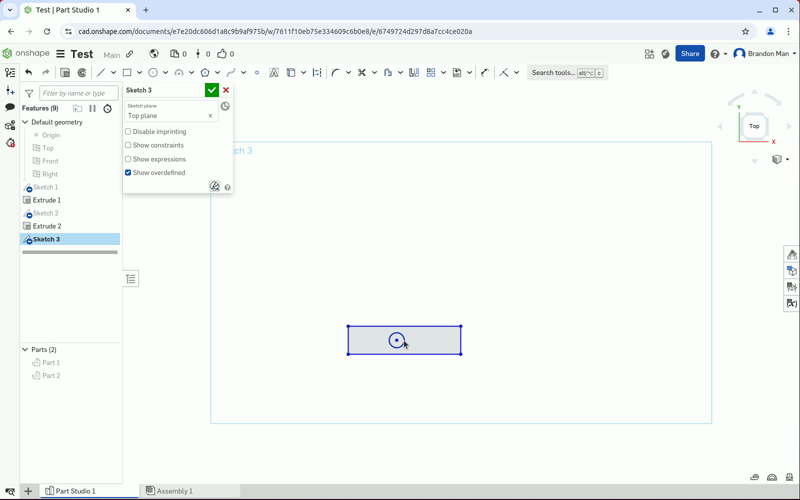
mouse_move(413, 328)
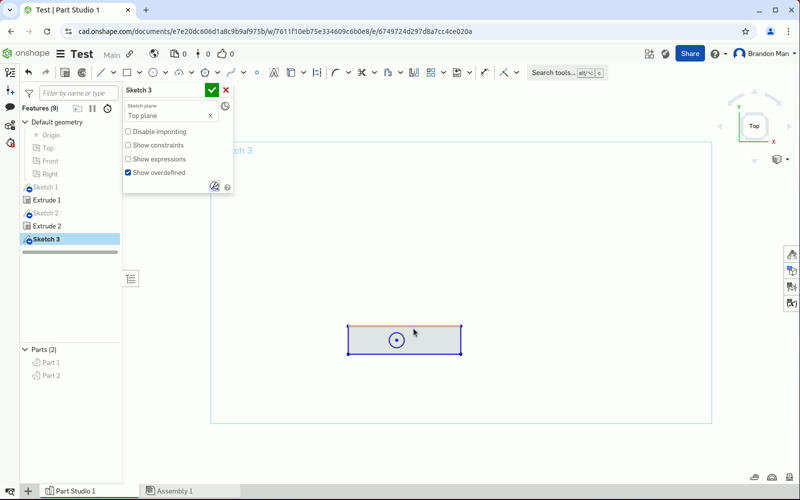
click(413, 328)
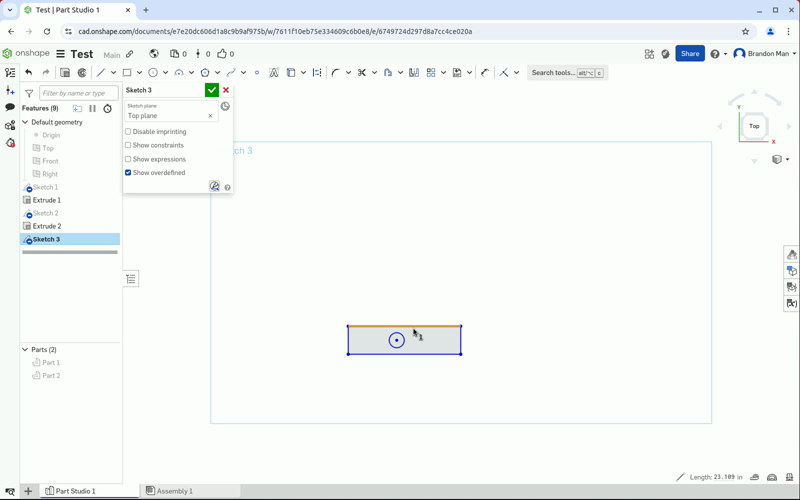
mouse_move(73, 352)
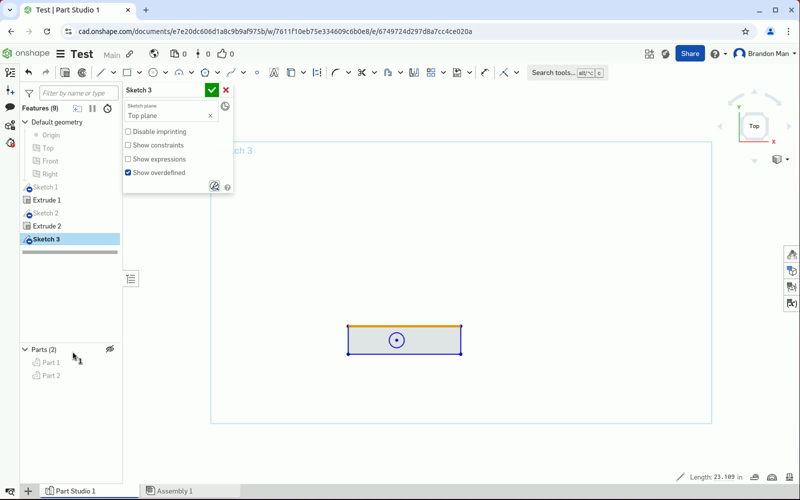
key(shift+y)
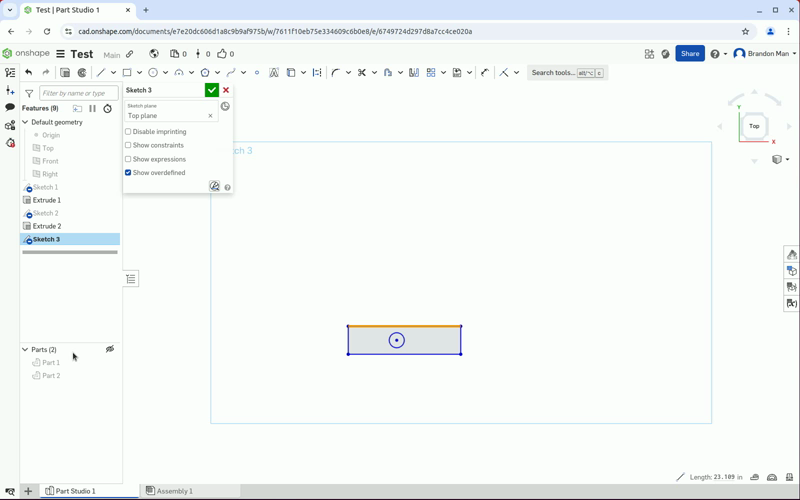
key(shift+e)
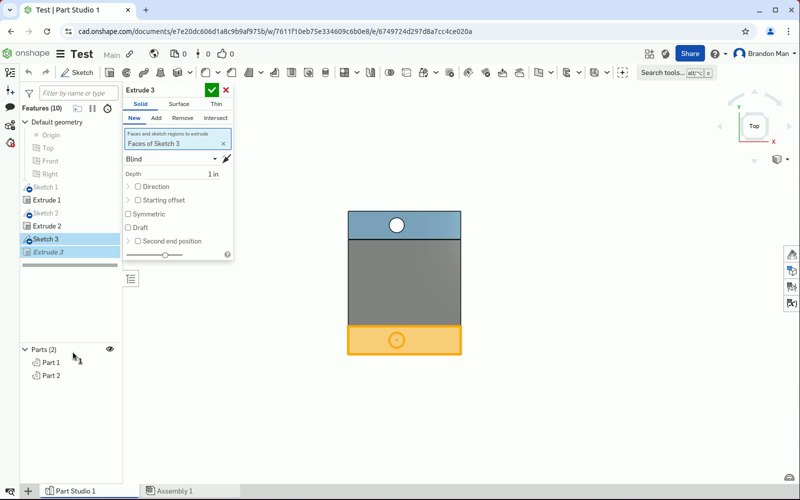
mouse_move(143, 106)
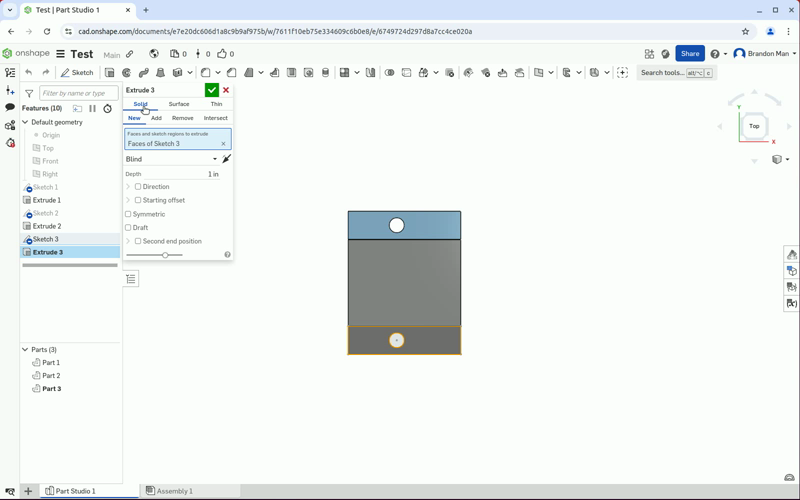
click(143, 106)
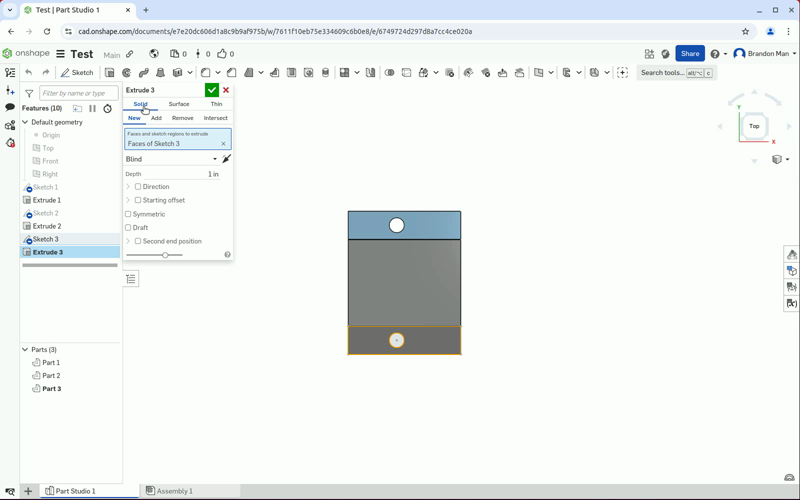
mouse_move(137, 120)
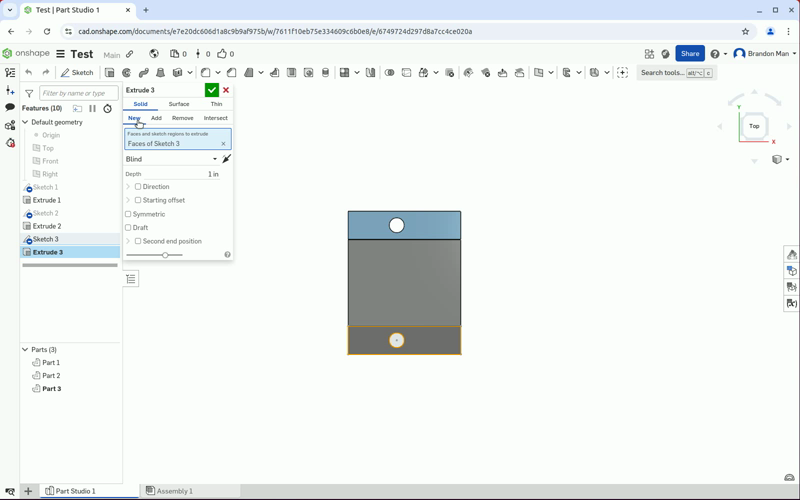
click(137, 120)
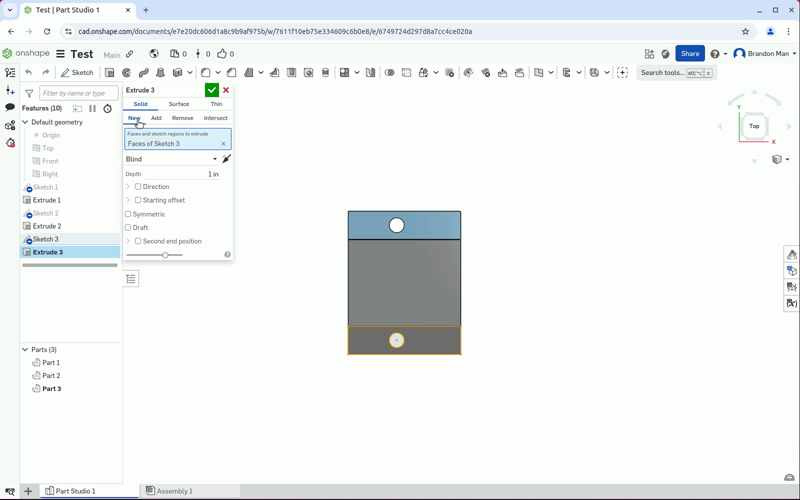
key(tab, 4)
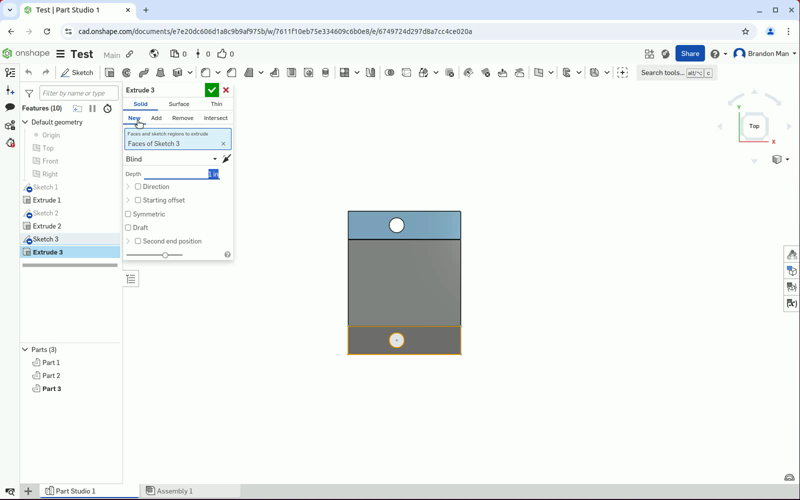
text(-1.685)
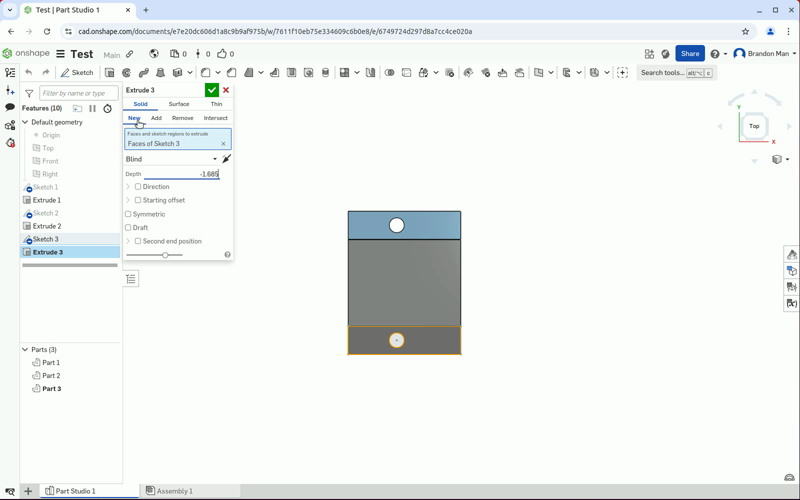
key(enter)
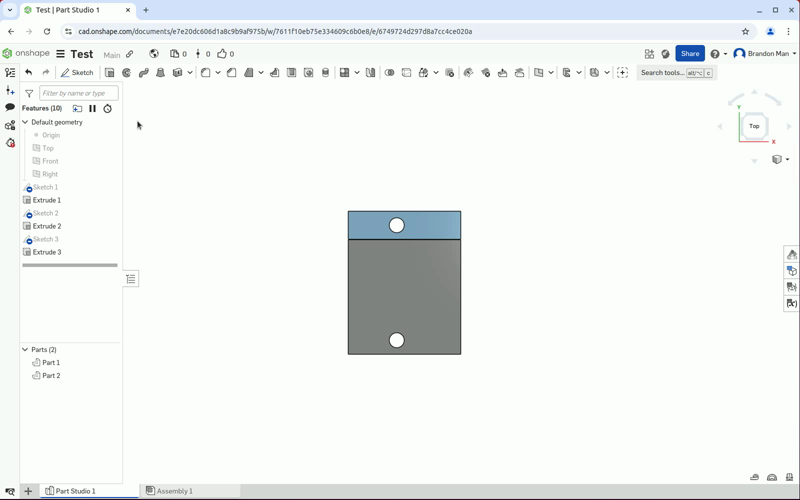
key(shift+h)
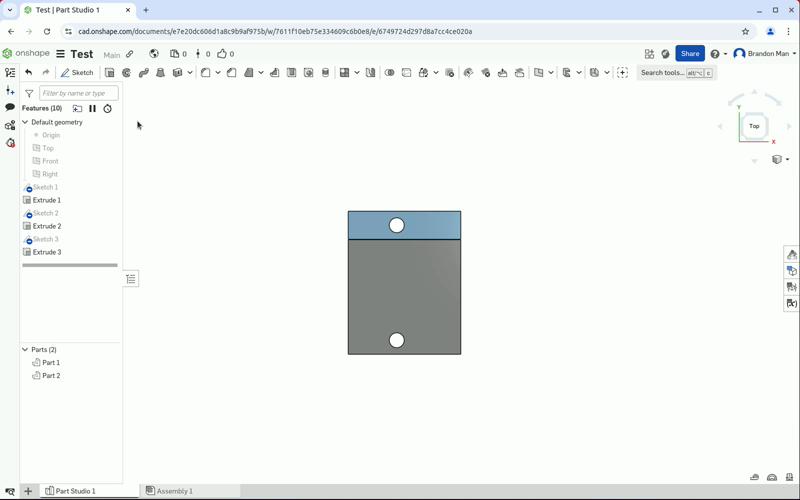
key(shift+h)
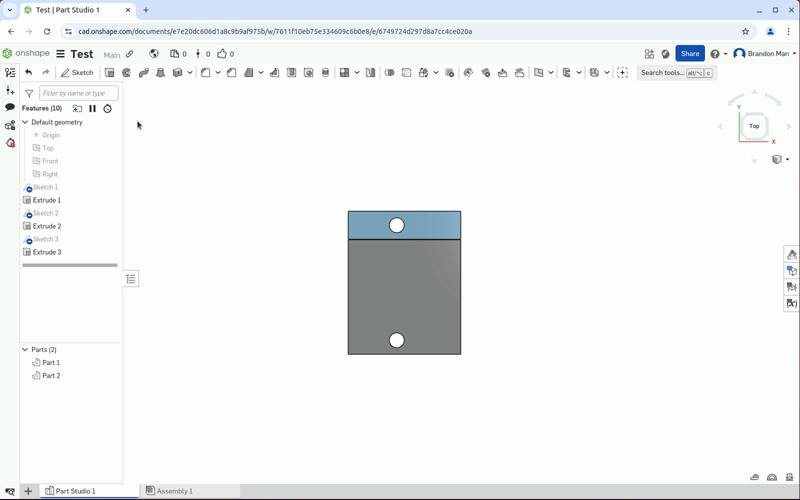
mouse_move(73, 189)
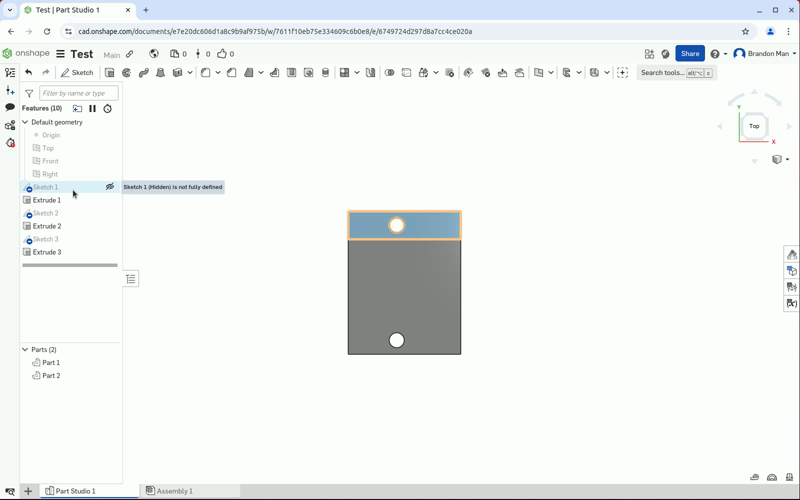
click(73, 189)
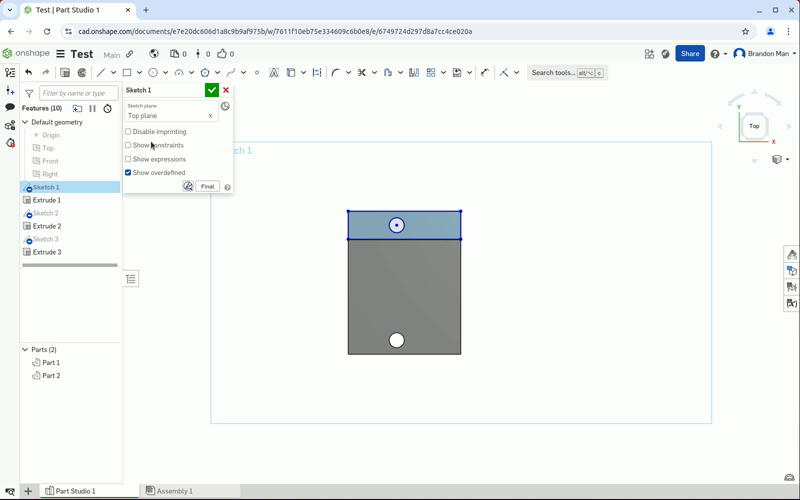
mouse_move(229, 92)
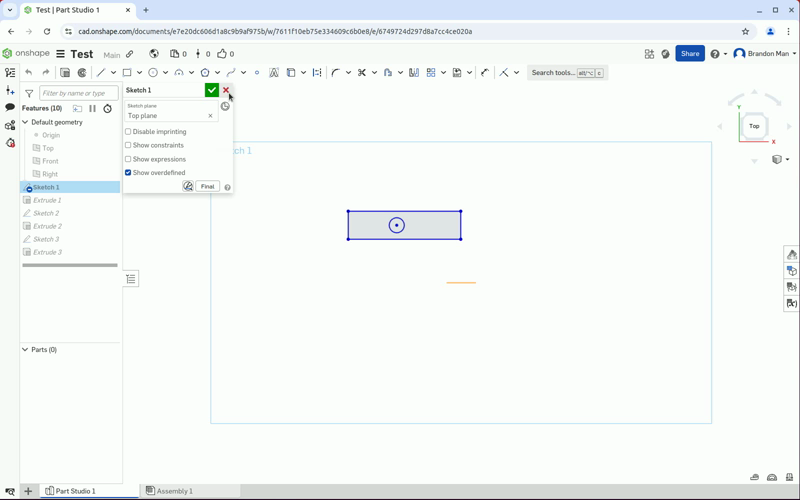
click(229, 92)
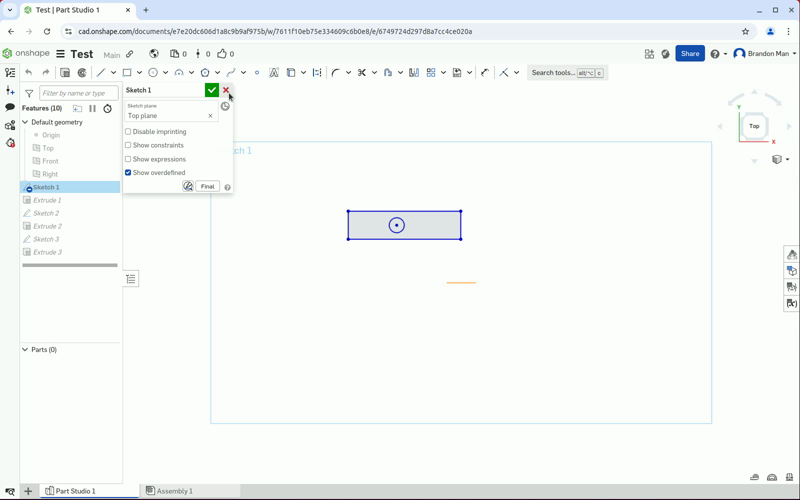
key(shift+s)
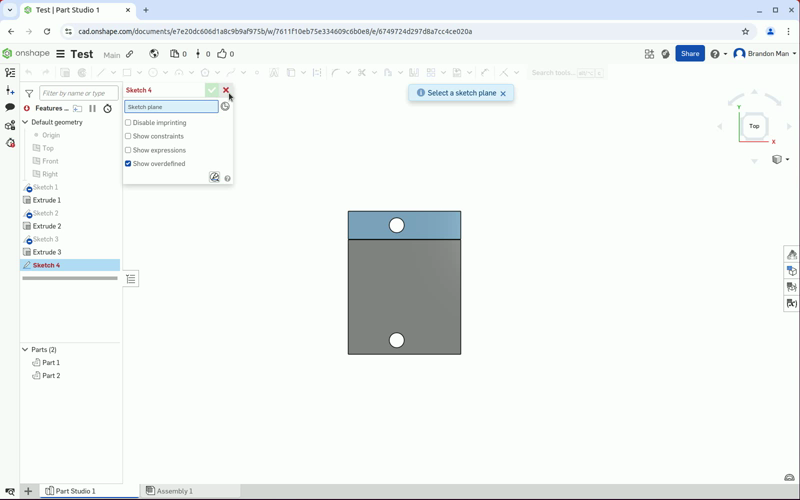
mouse_move(73, 150)
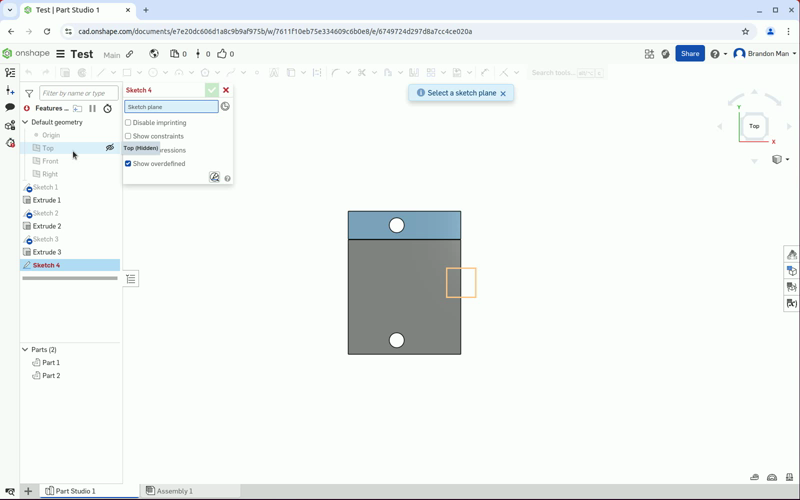
click(73, 150)
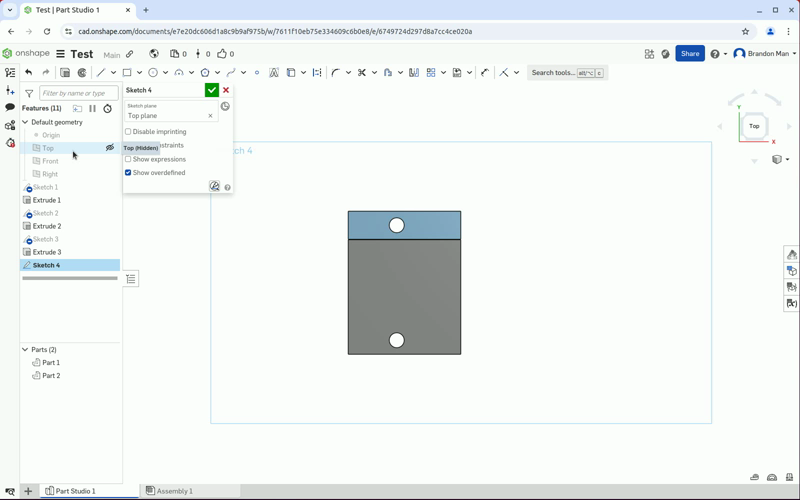
mouse_move(73, 352)
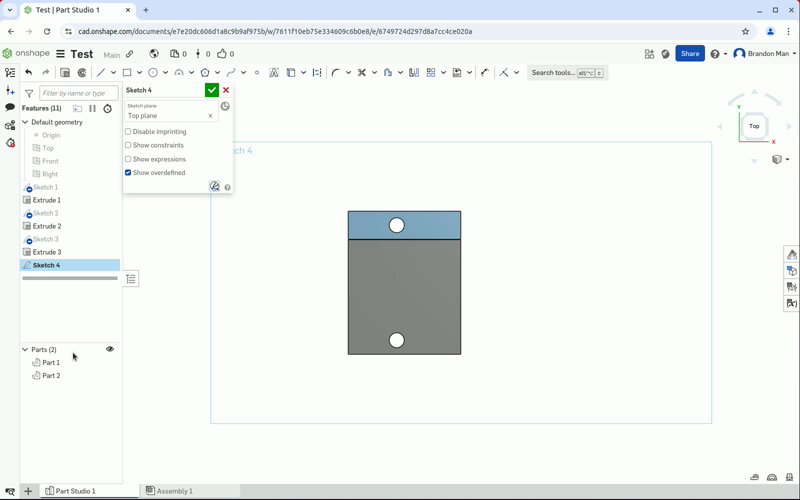
key(y)
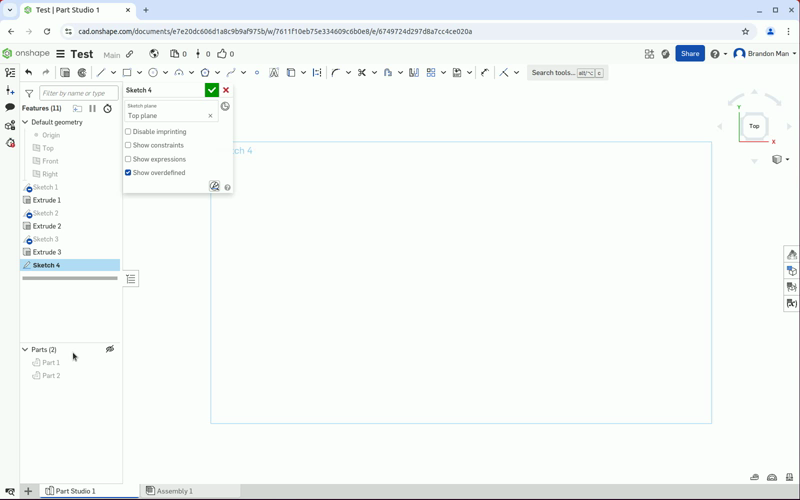
key(l)
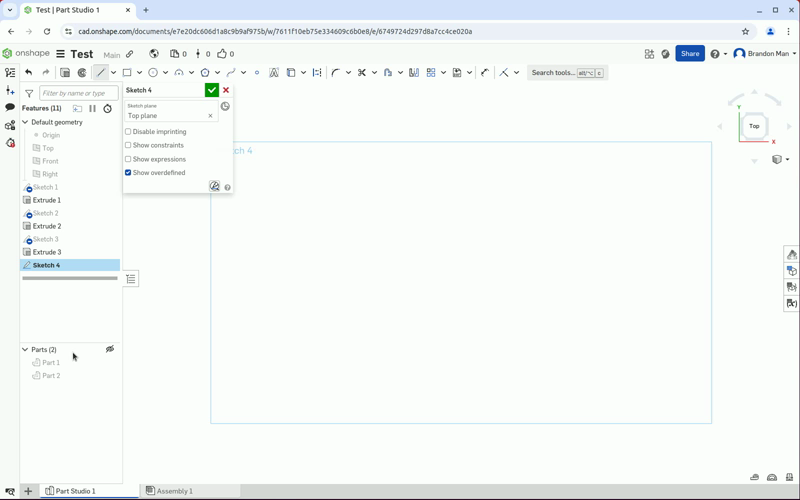
key_down(shift)
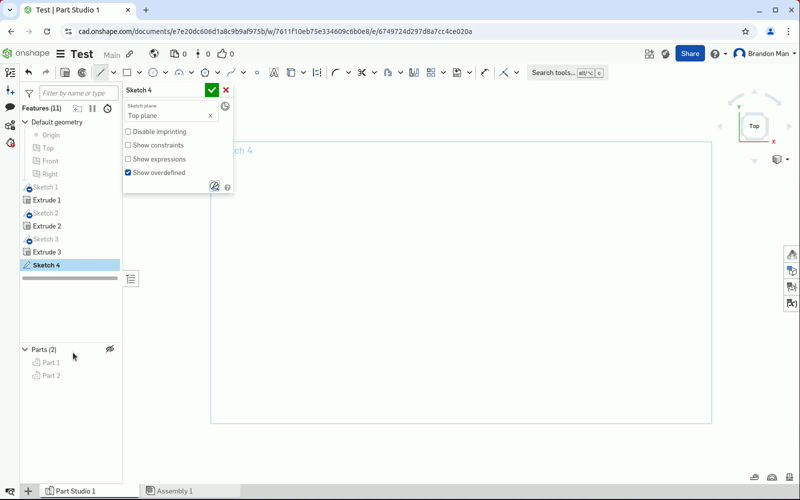
mouse_move(348, 326)
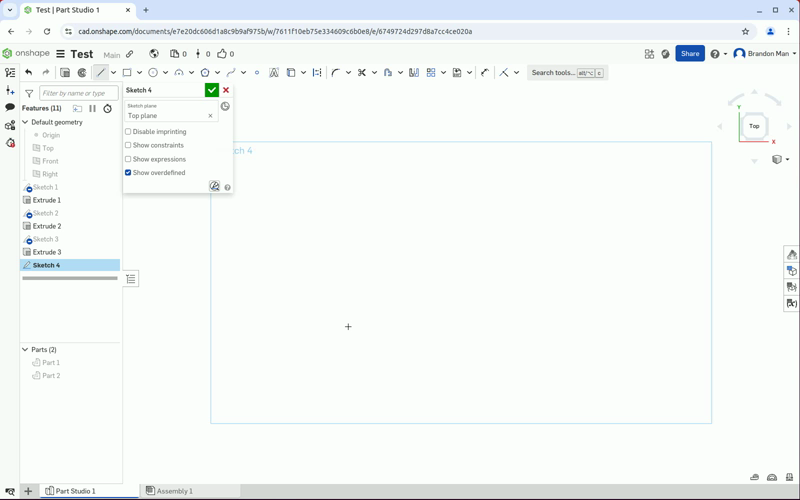
click(348, 326)
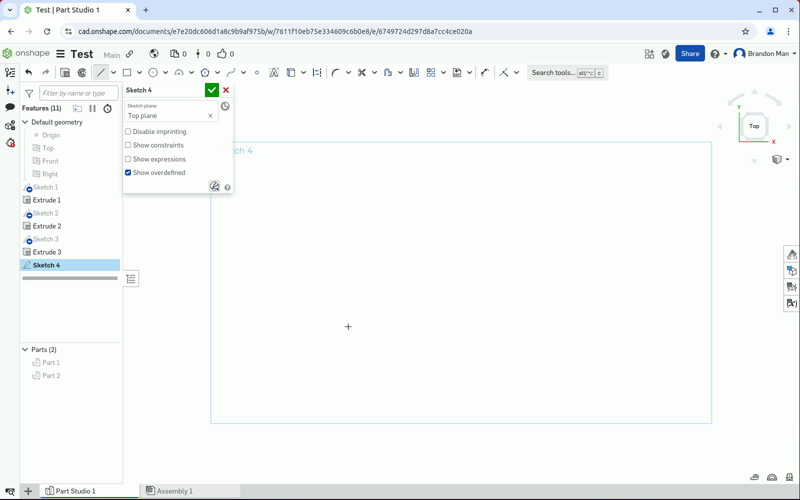
key_up(shift)
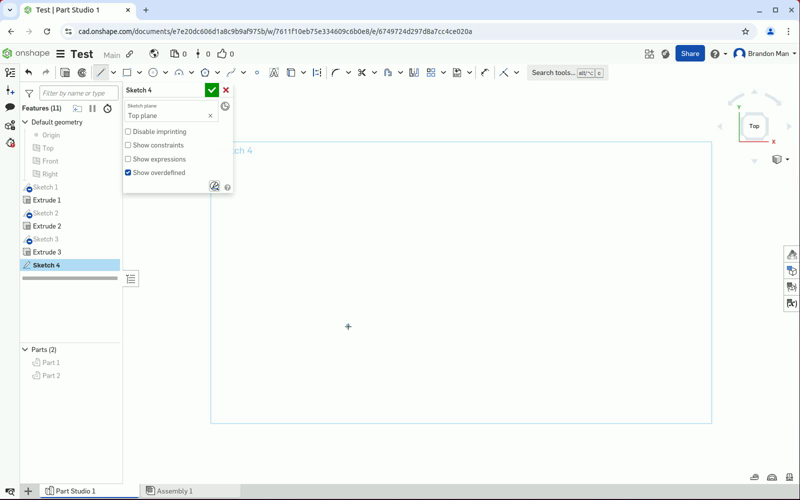
key_down(shift)
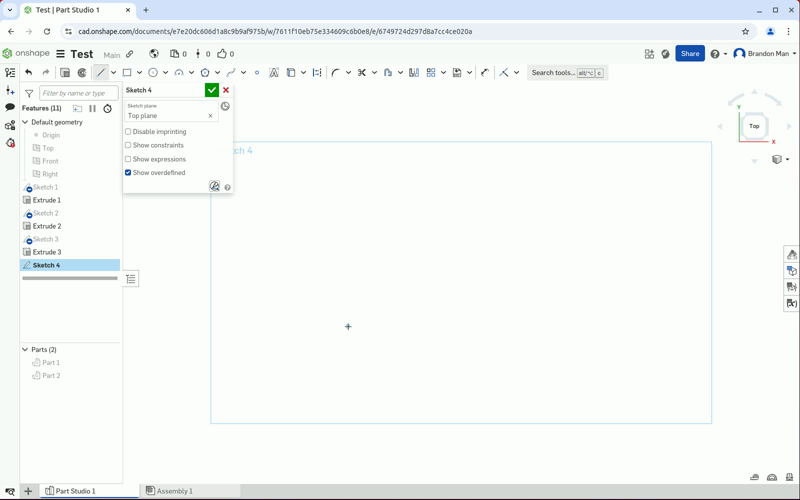
mouse_move(460, 326)
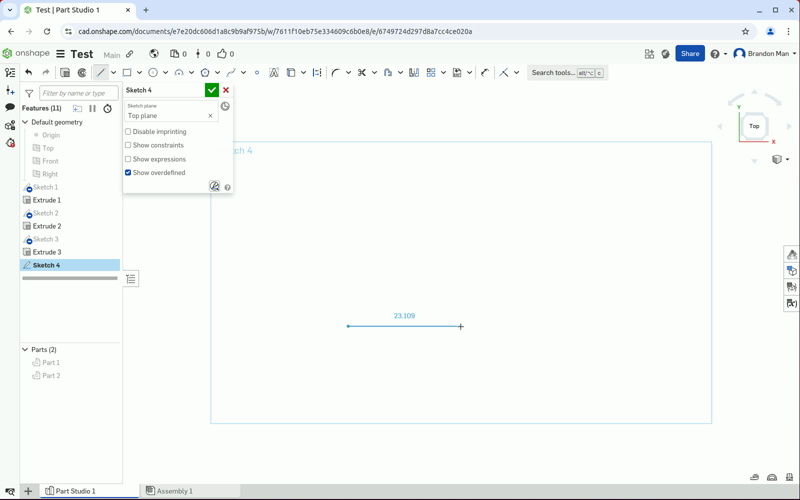
click(460, 326)
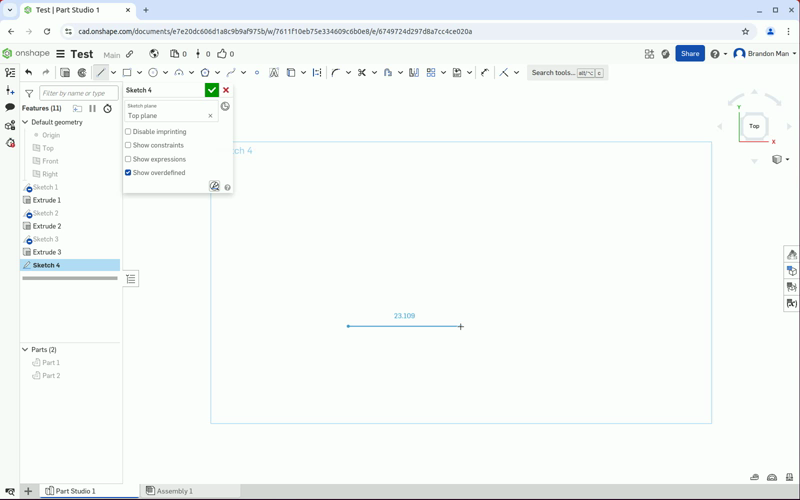
key_up(shift)
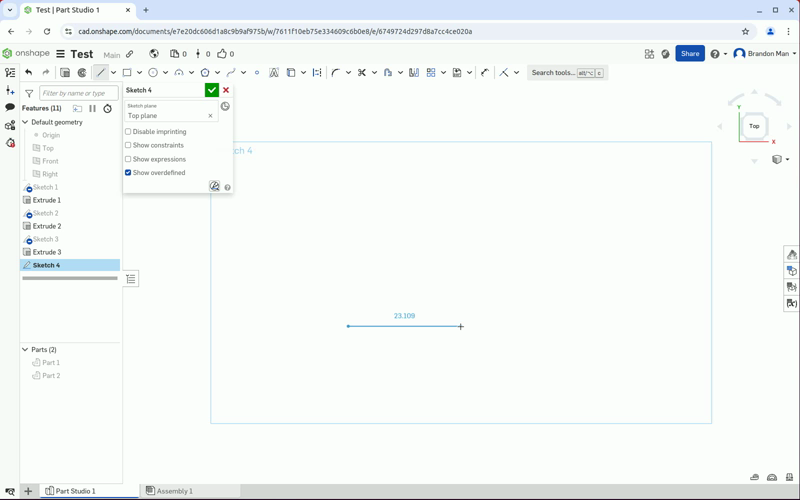
key_down(shift)
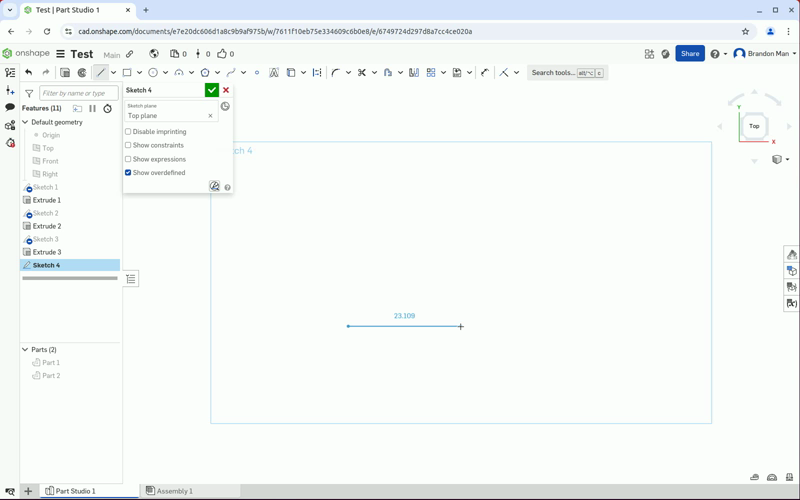
mouse_move(460, 239)
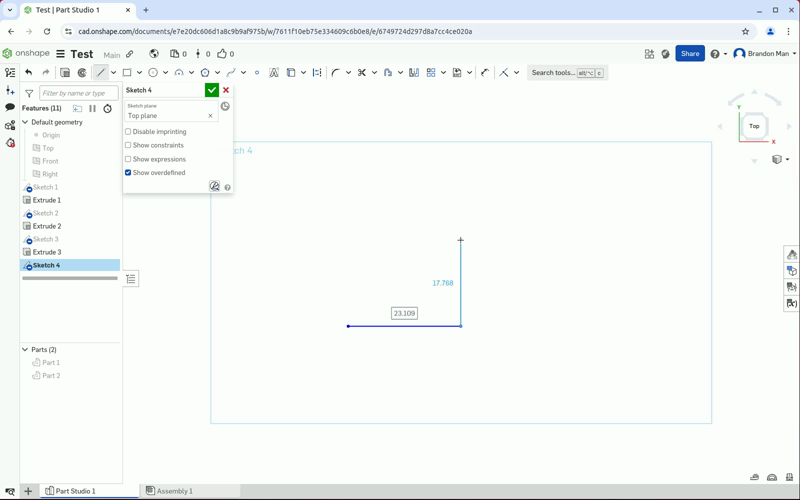
click(460, 239)
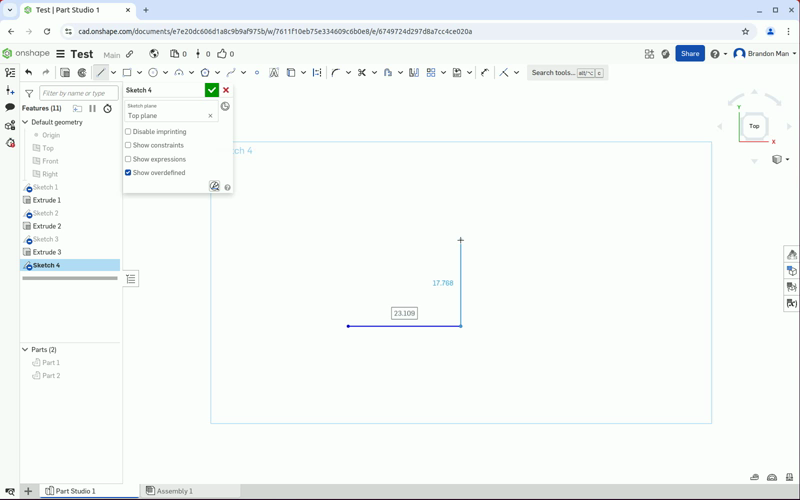
key_up(shift)
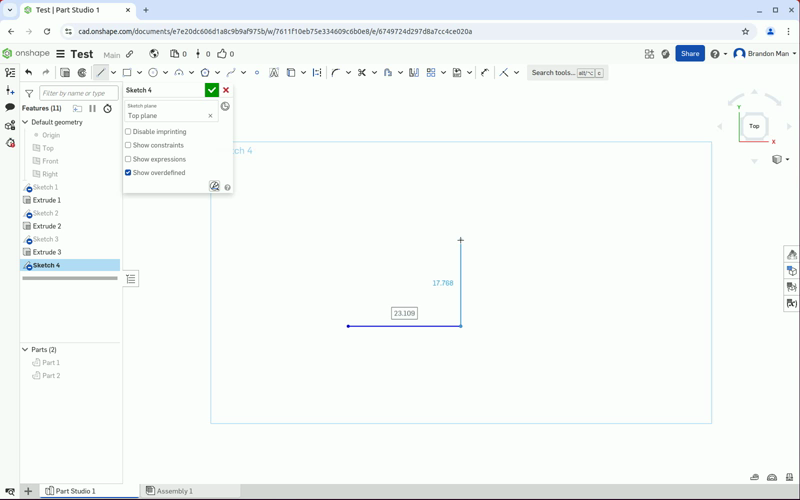
key_down(shift)
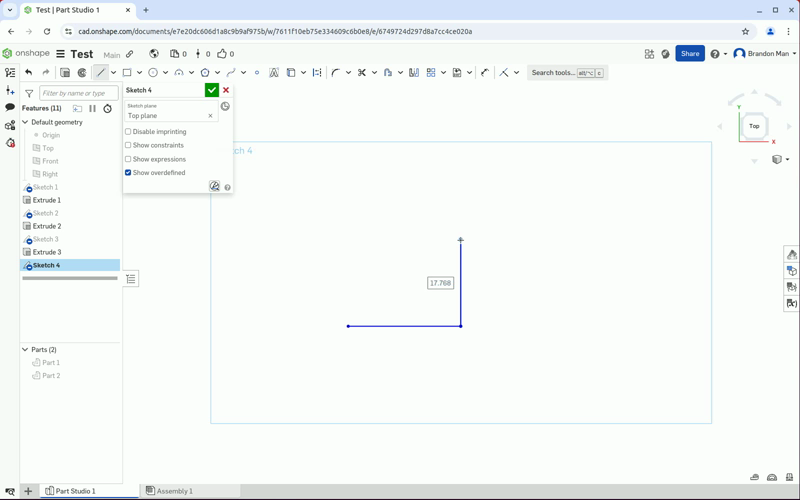
mouse_move(348, 239)
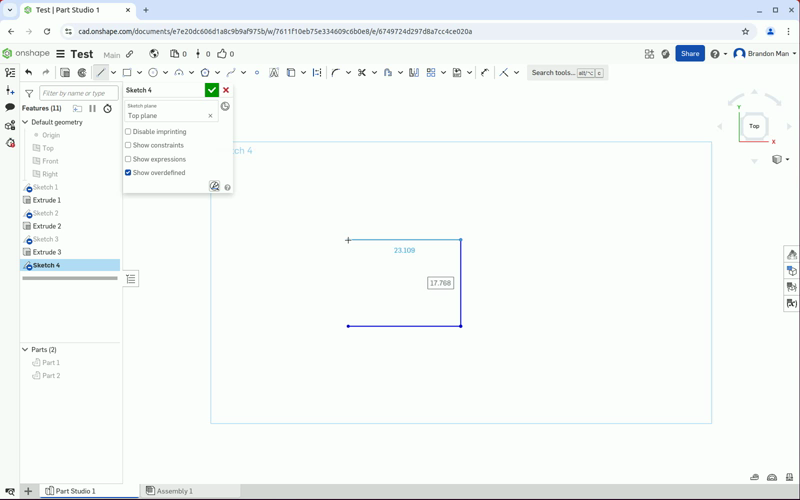
click(348, 239)
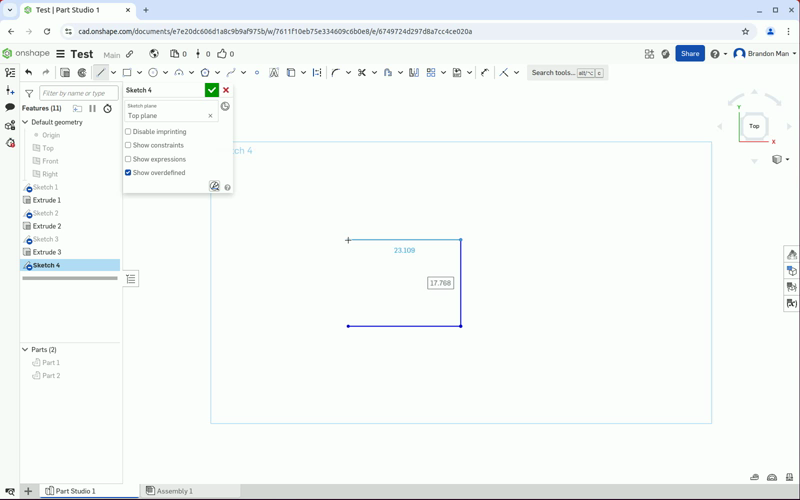
key_up(shift)
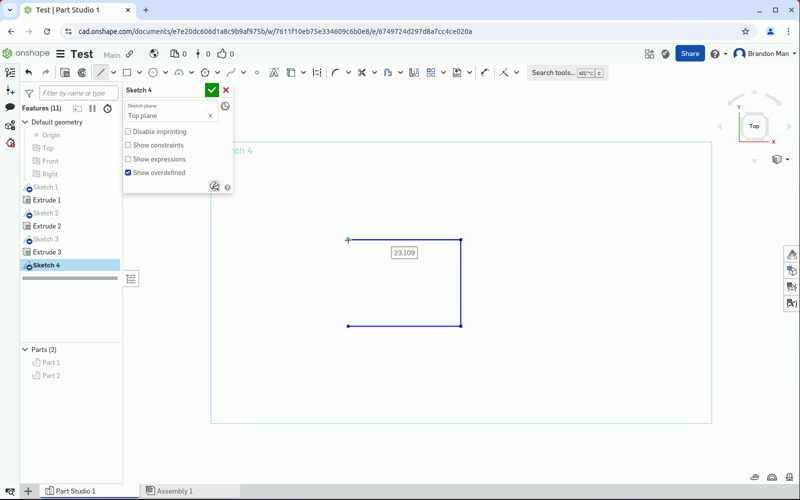
key_down(shift)
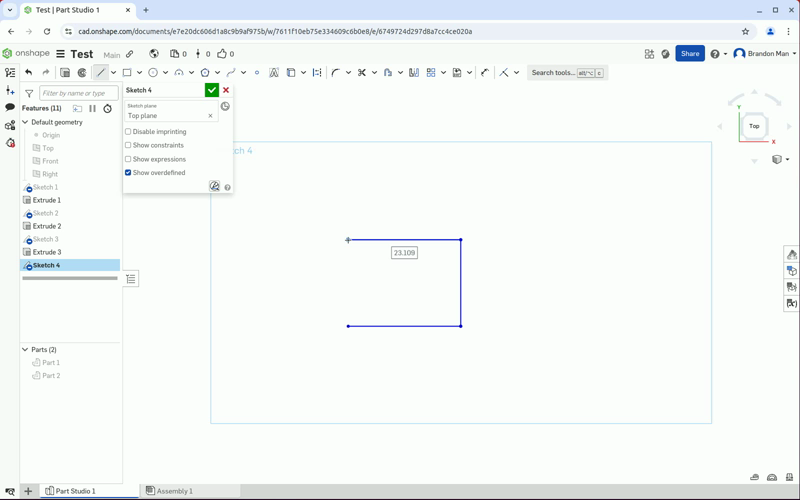
mouse_move(348, 326)
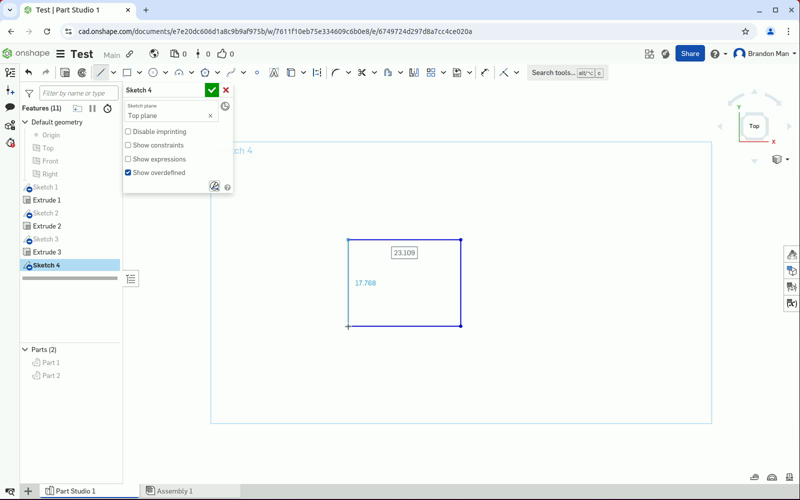
key_up(shift)
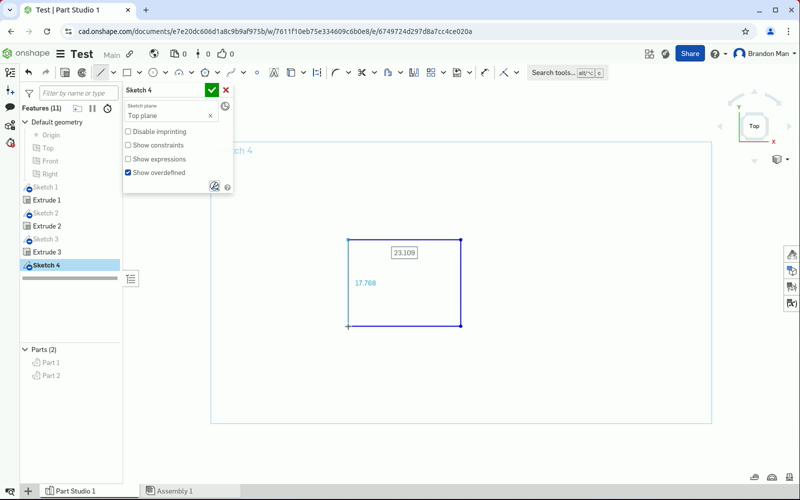
click(348, 326)
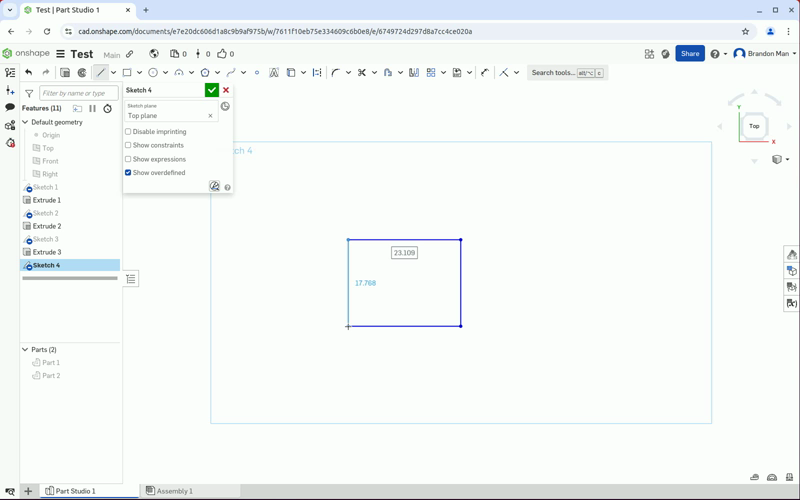
key(esc)
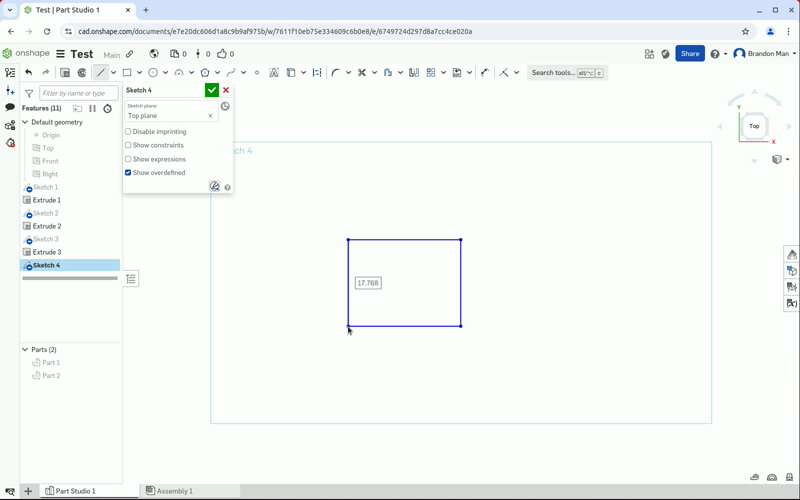
mouse_move(357, 266)
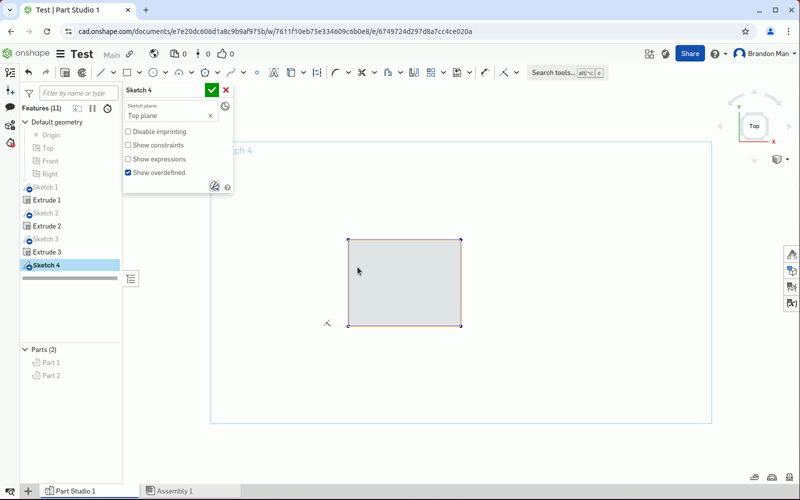
click(357, 266)
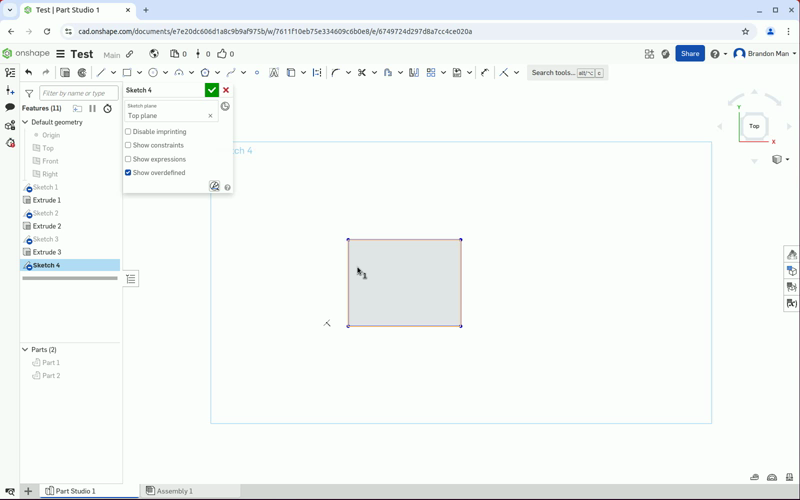
mouse_move(73, 352)
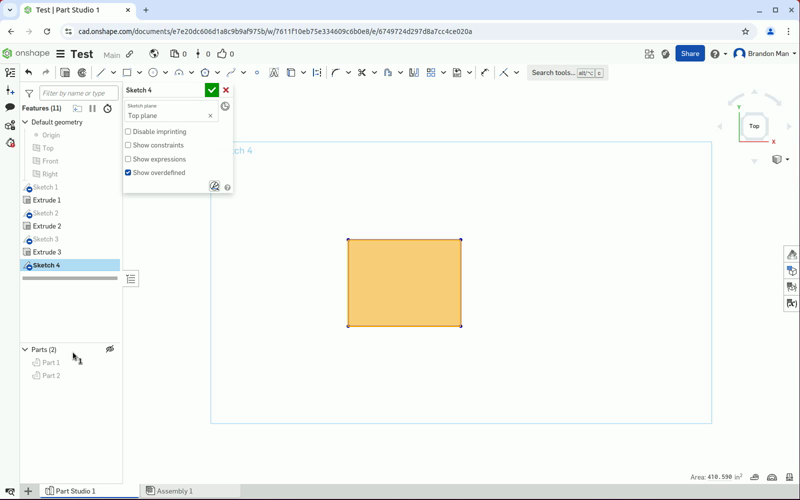
key(shift+y)
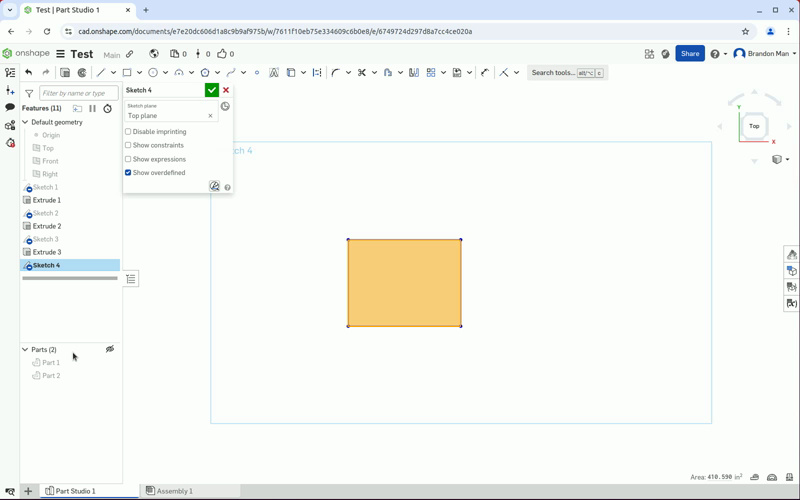
key(shift+e)
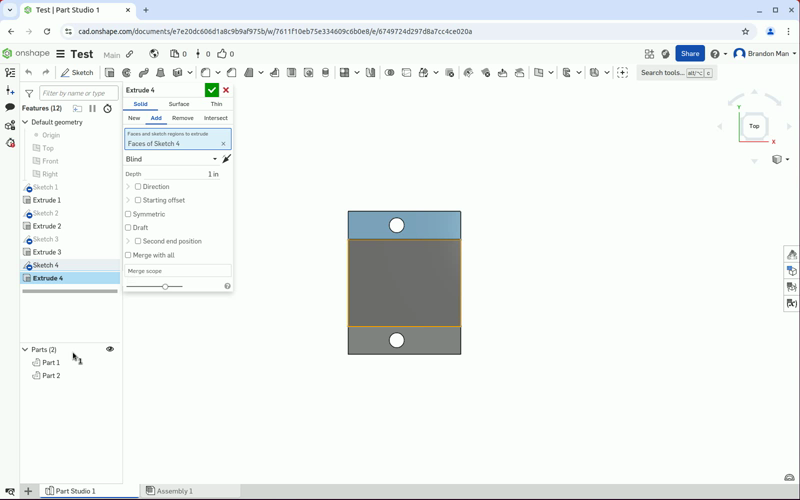
mouse_move(143, 106)
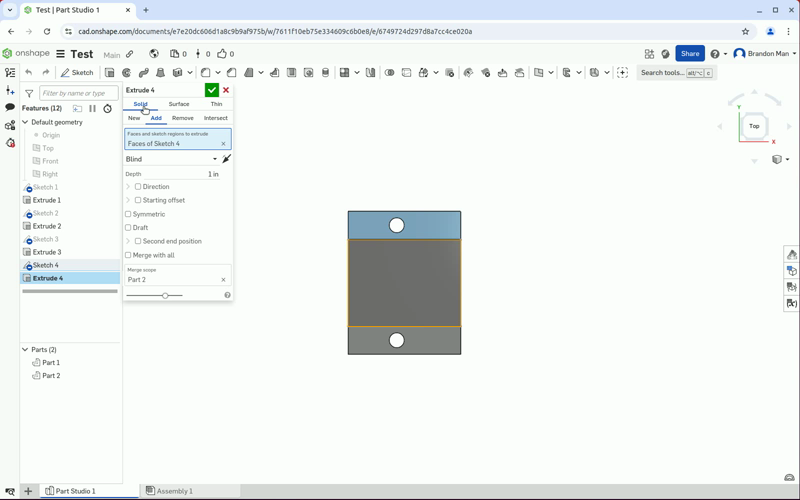
click(143, 106)
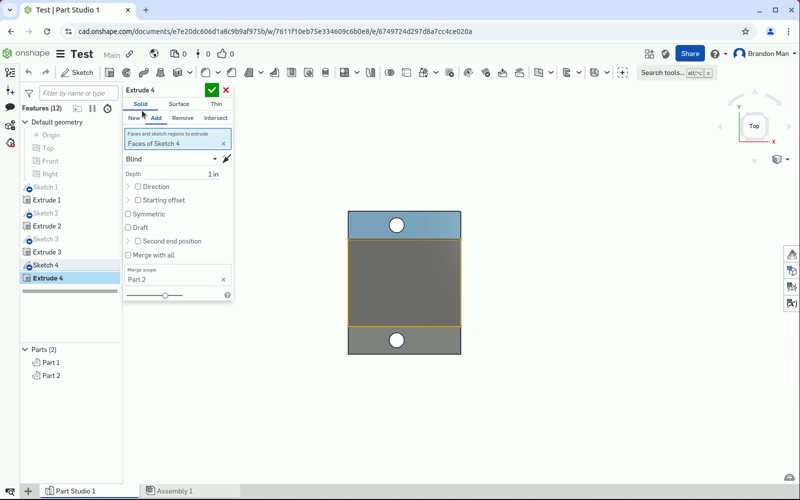
mouse_move(137, 120)
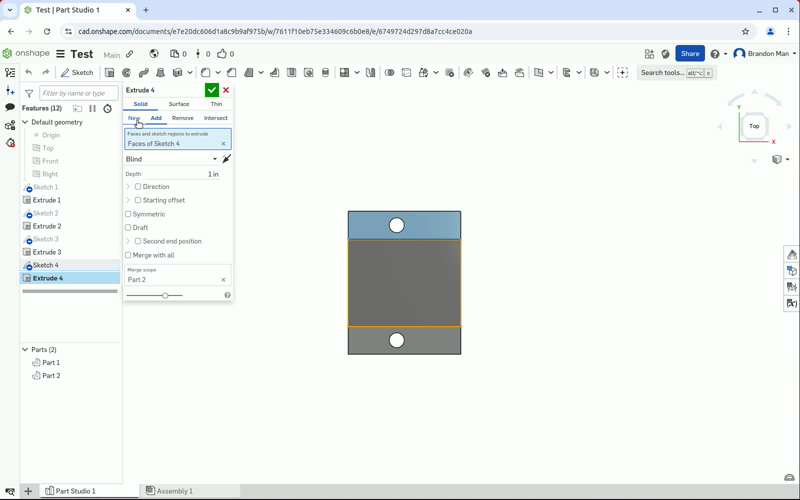
click(137, 120)
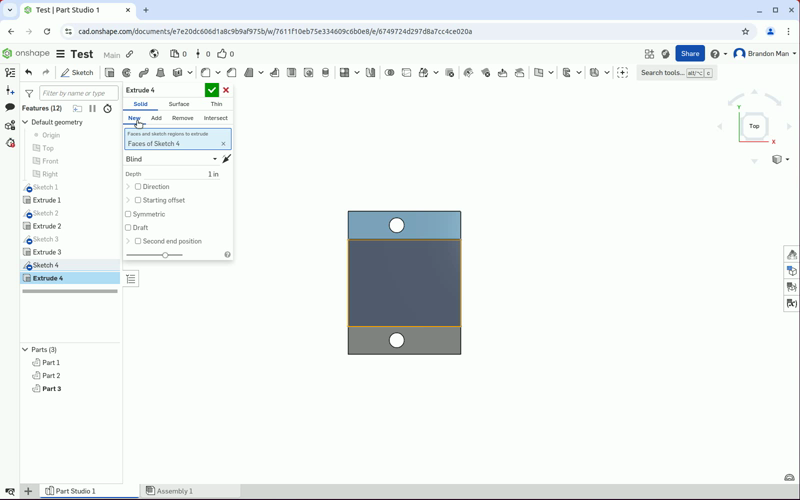
key(tab, 4)
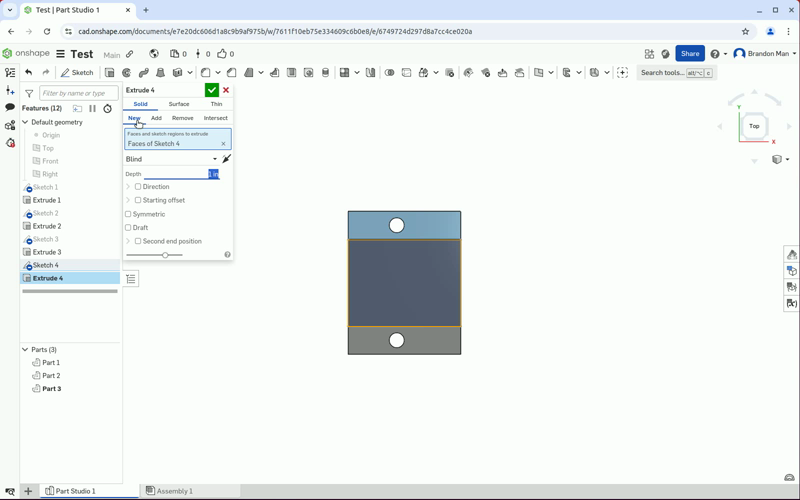
text(1.204)
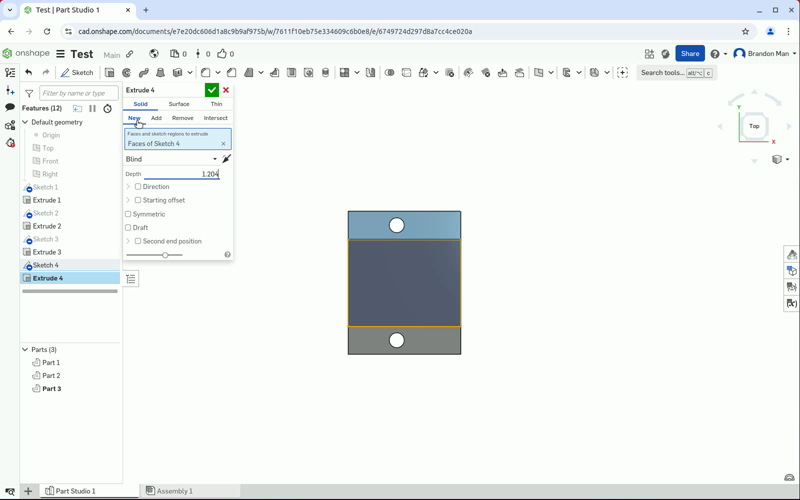
key(enter)
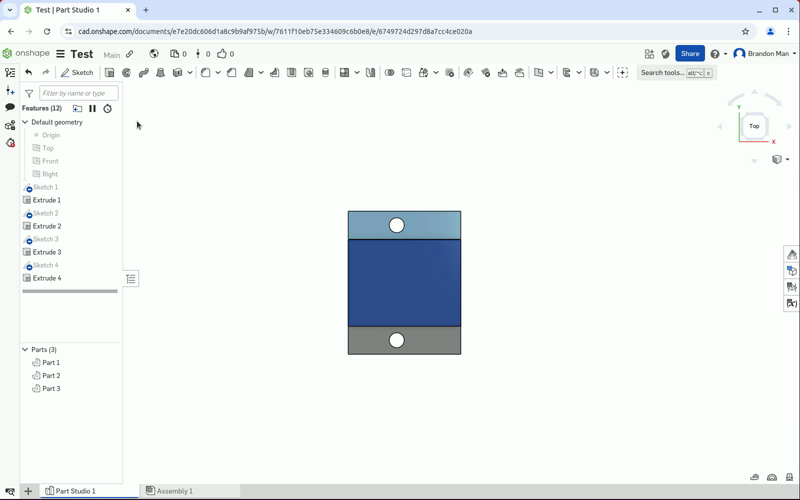
key(shift+h)
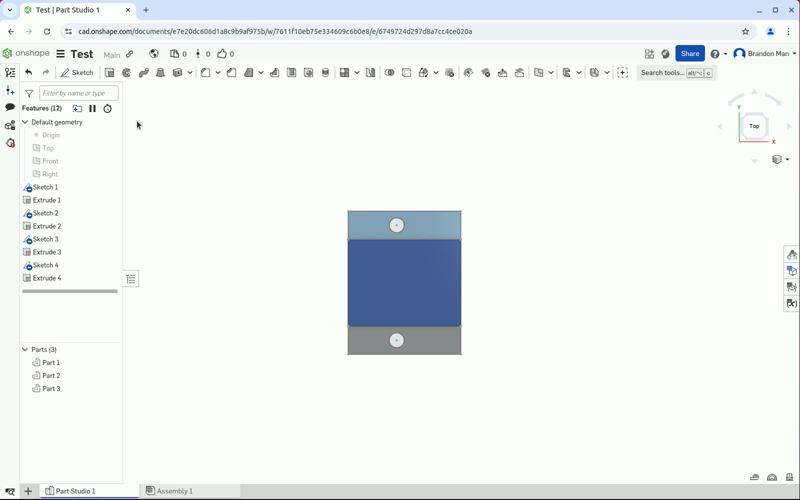
key(shift+h)
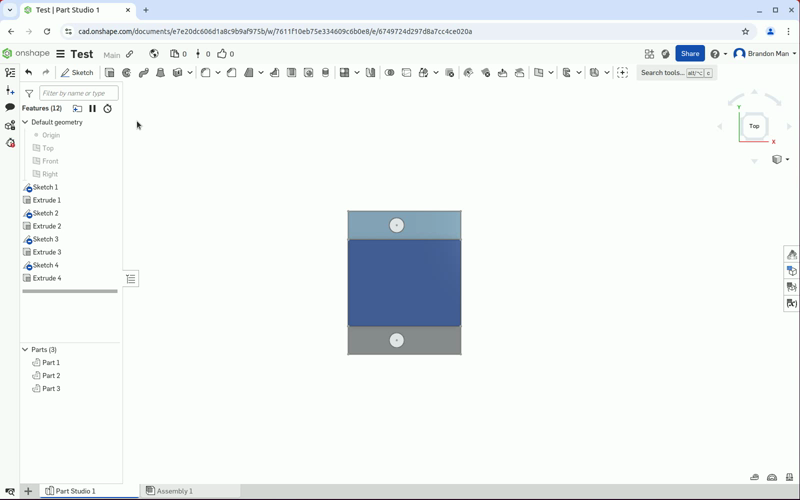
key(shift+7)
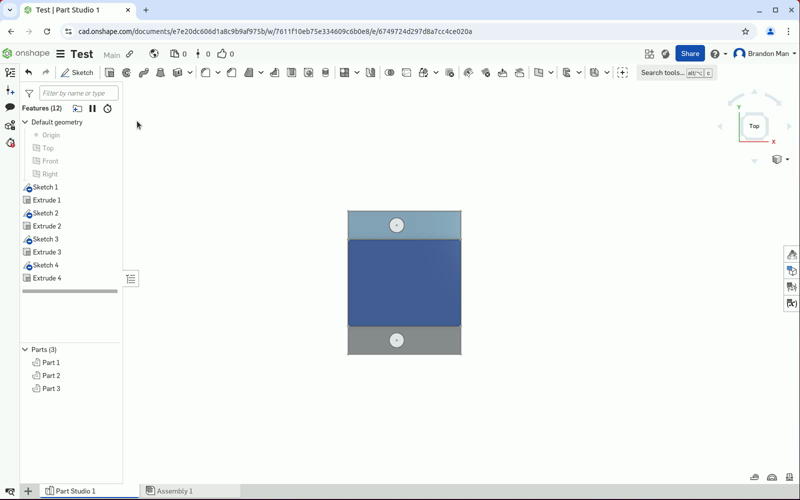
key(up, 3)
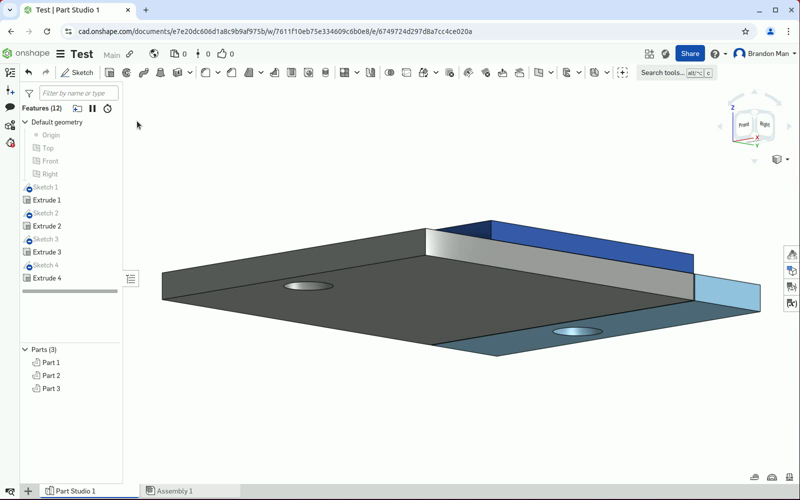
key(left, 3)
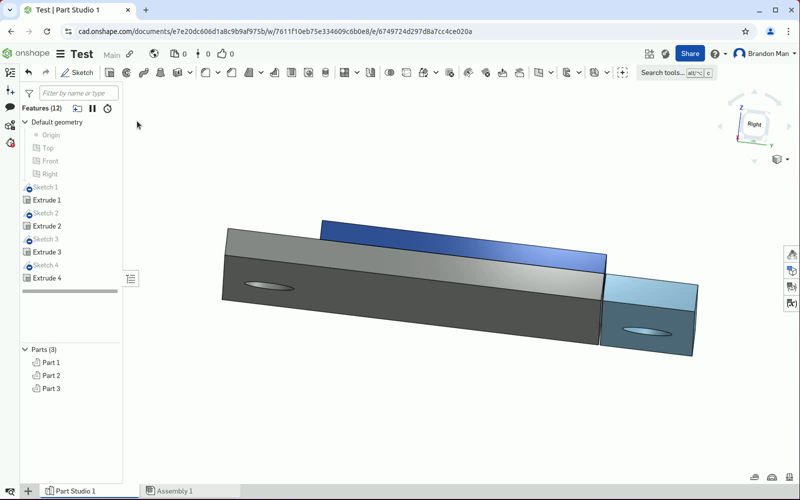
key(right, 3)
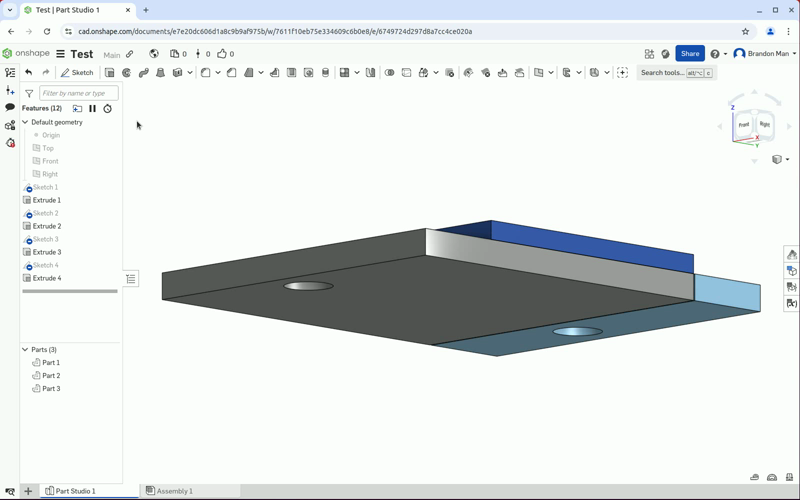
key(down, 3)
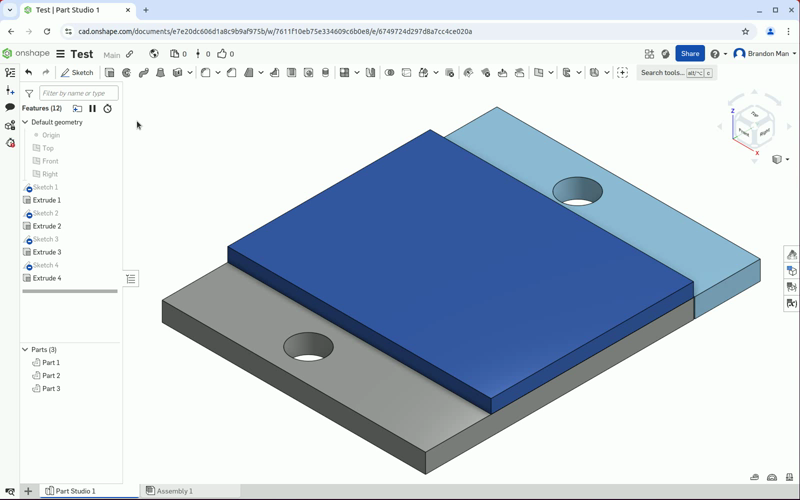
mouse_move(73, 189)
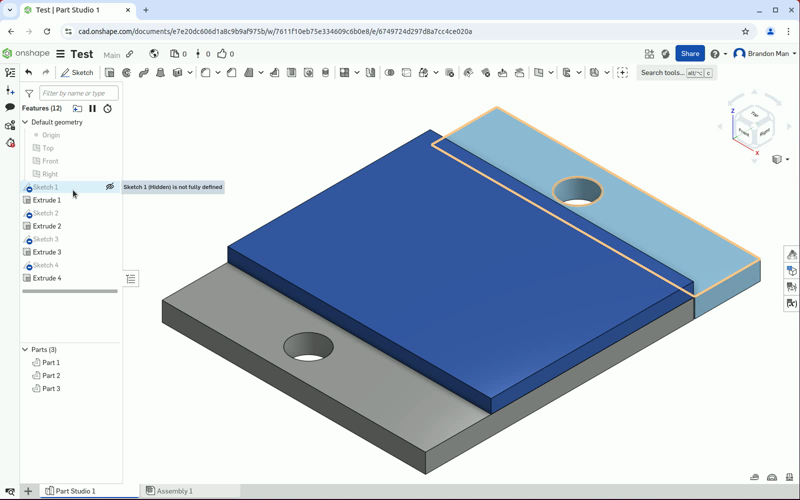
click(73, 189)